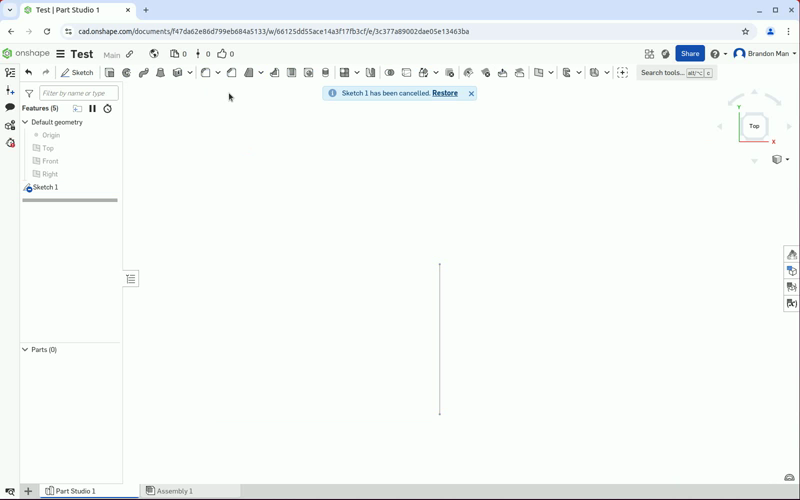
key(shift+h)
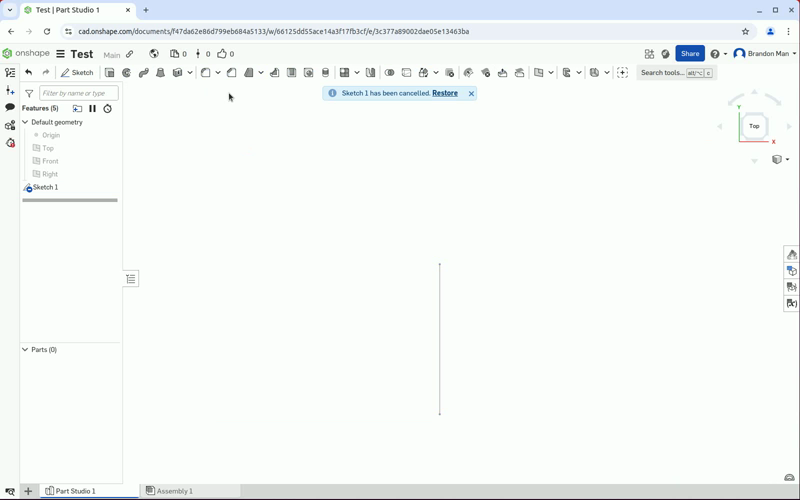
key(shift+s)
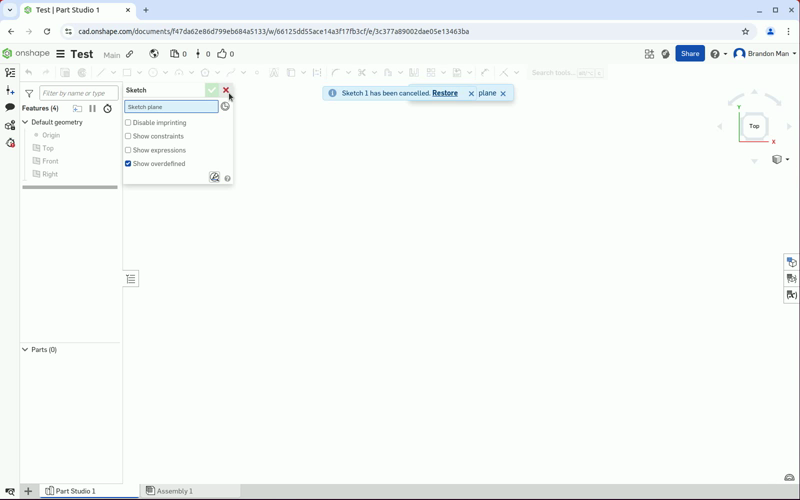
mouse_move(73, 150)
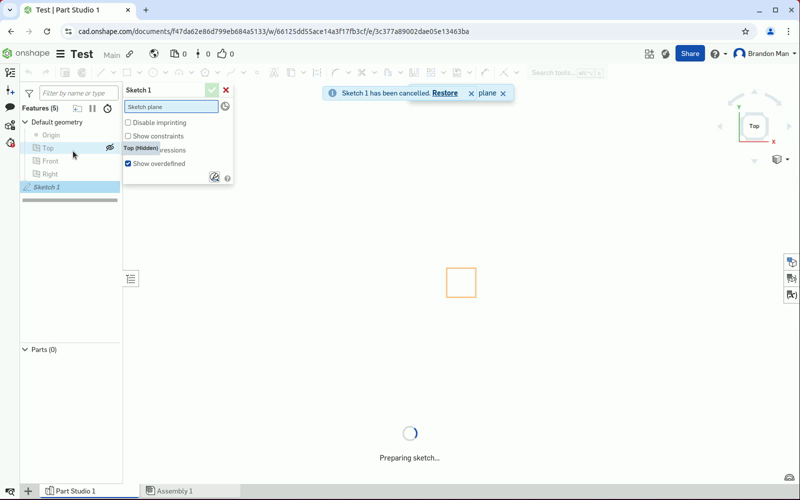
click(73, 150)
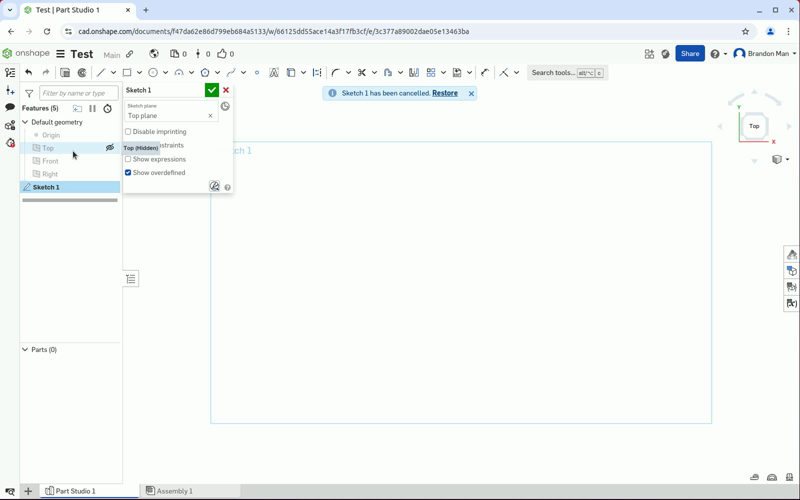
mouse_move(73, 352)
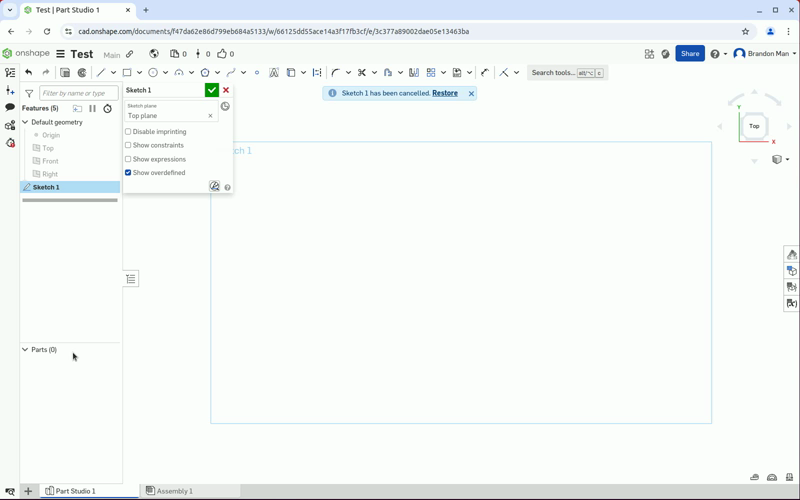
key(y)
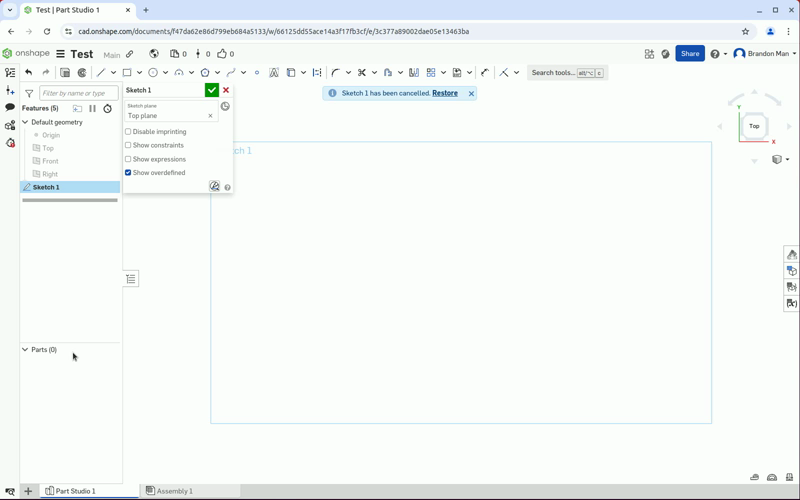
key(l)
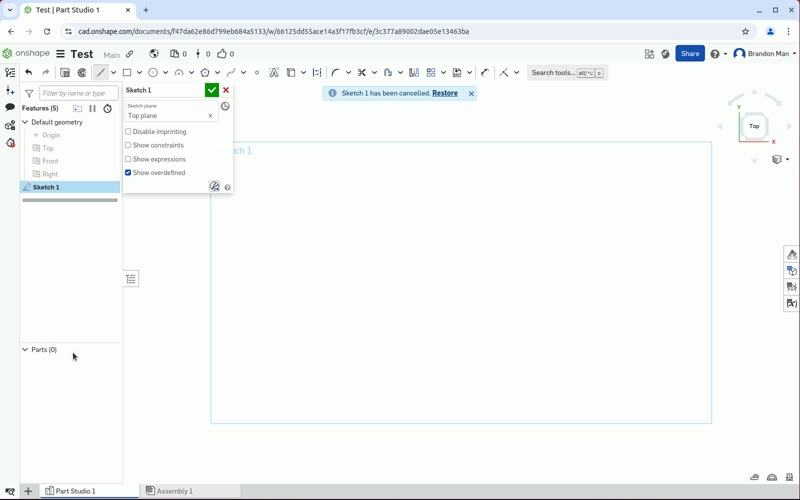
key_down(shift)
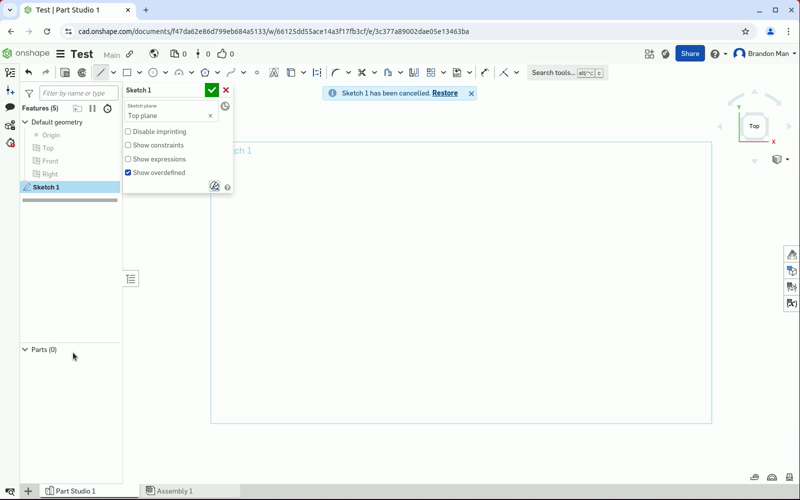
mouse_move(399, 360)
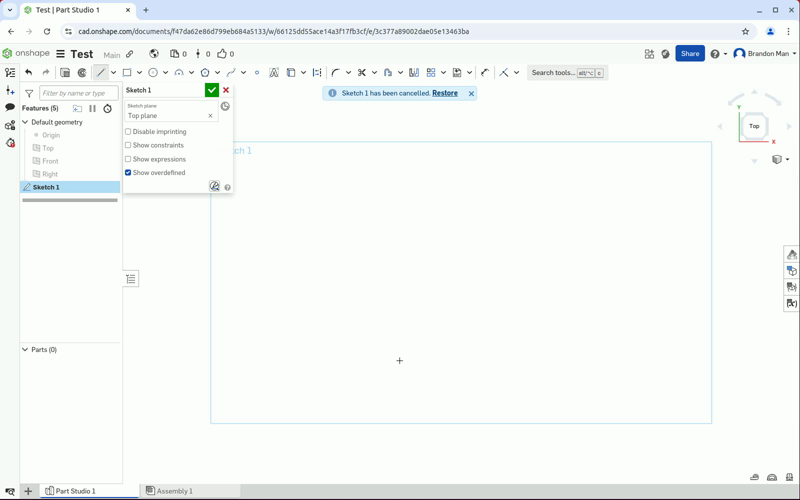
click(399, 360)
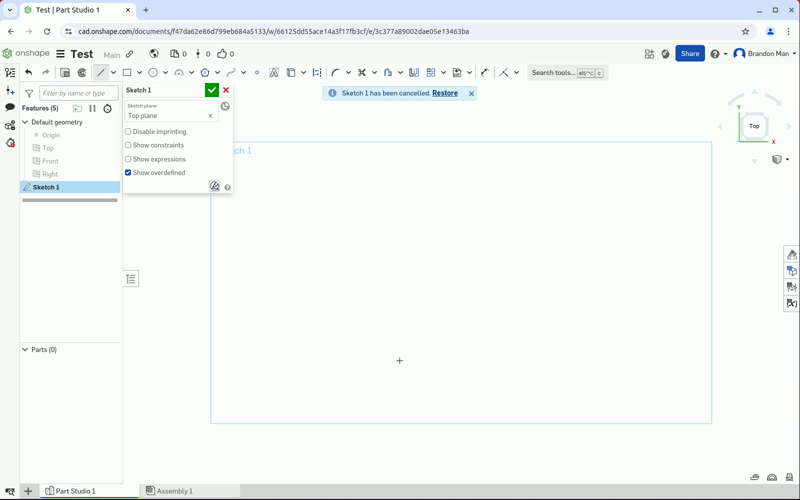
key_up(shift)
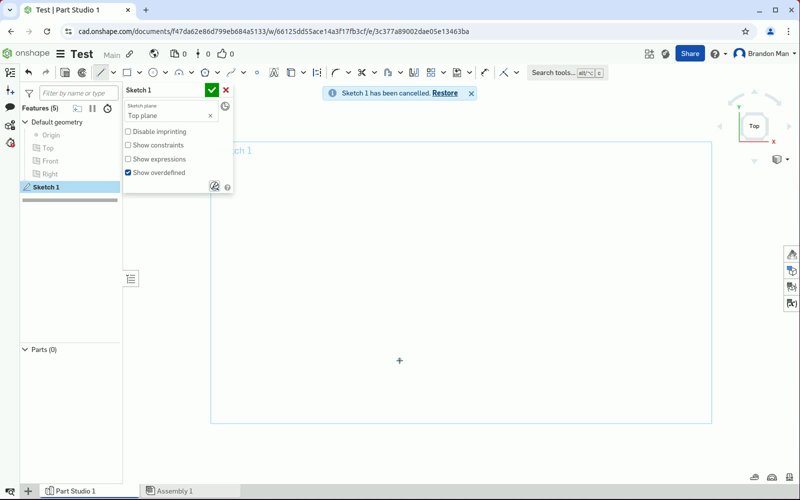
key_down(shift)
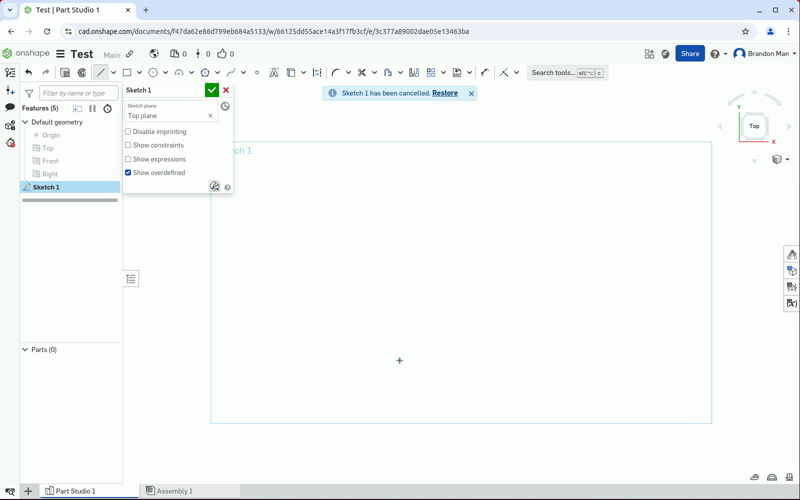
mouse_move(461, 394)
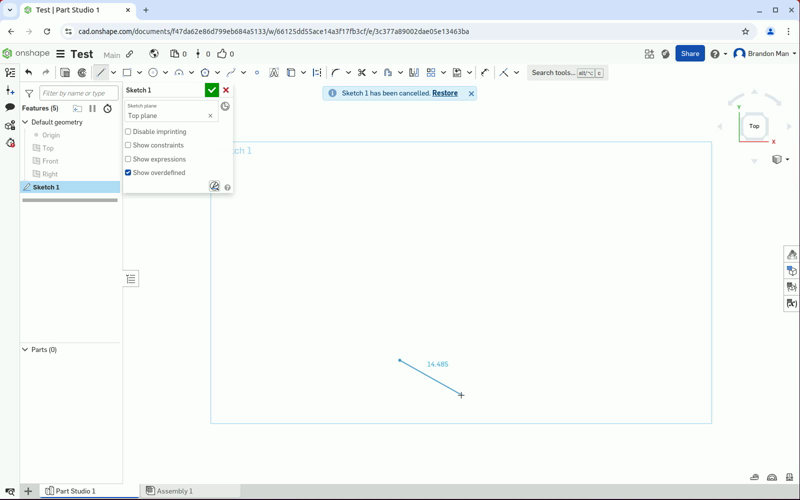
click(461, 394)
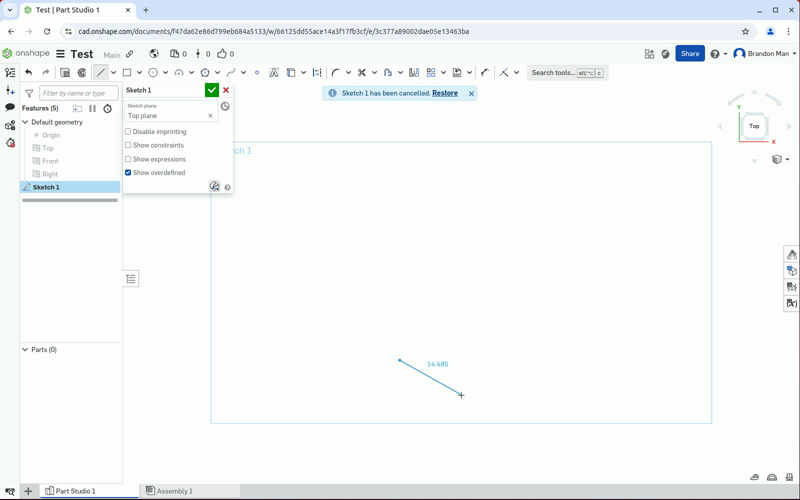
key_up(shift)
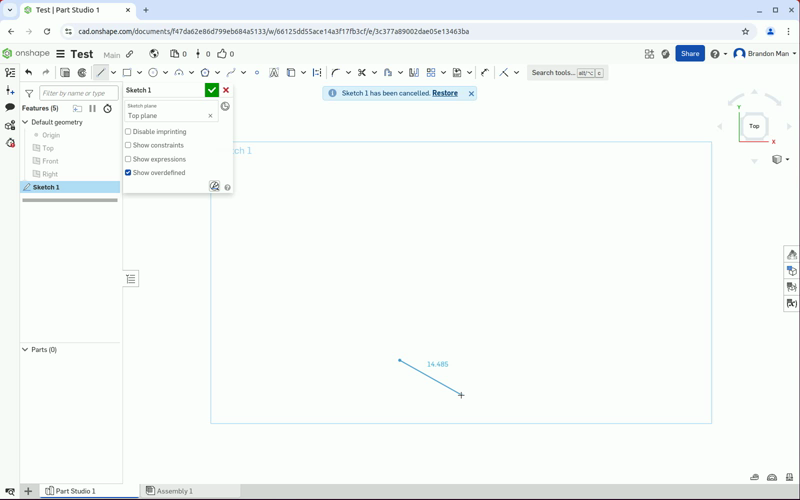
key_down(shift)
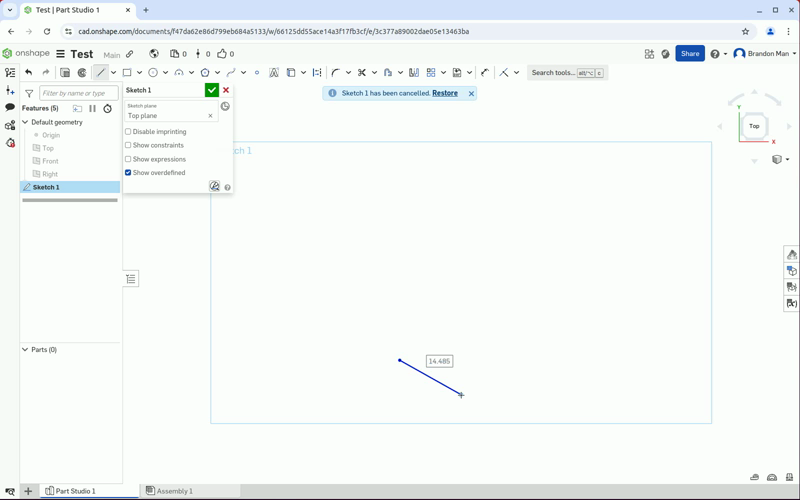
mouse_move(521, 360)
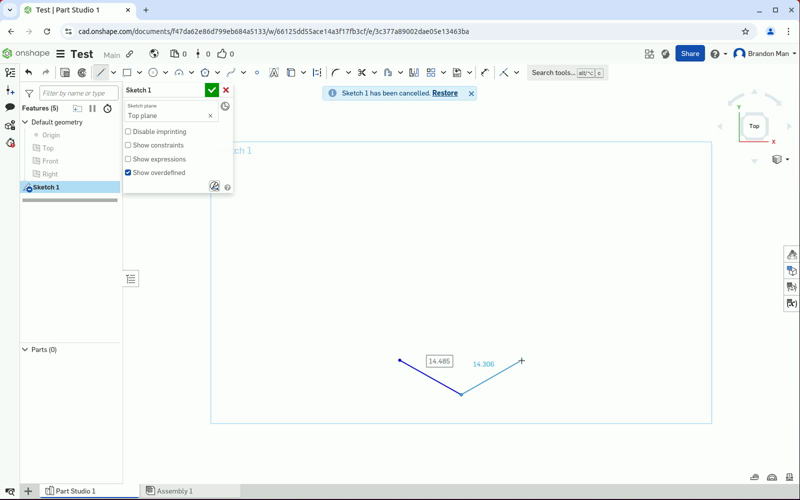
click(521, 360)
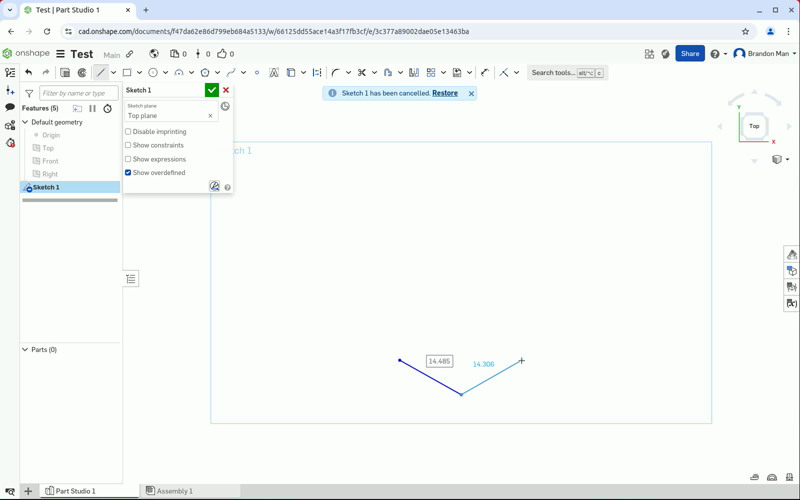
key_up(shift)
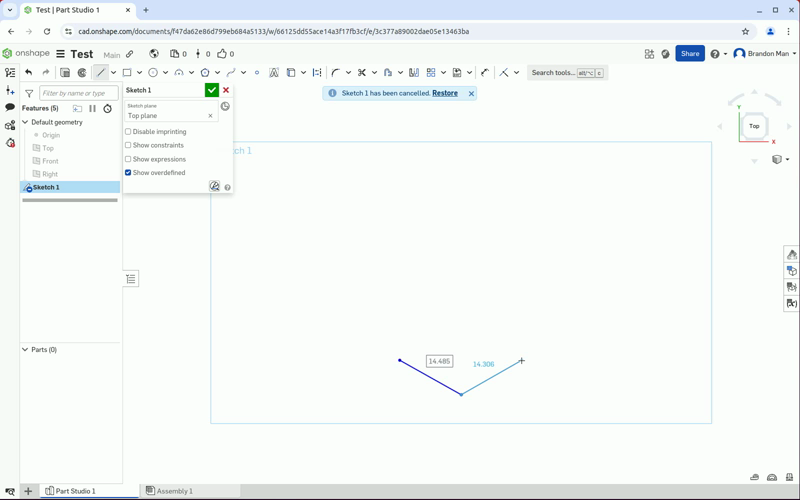
key_down(shift)
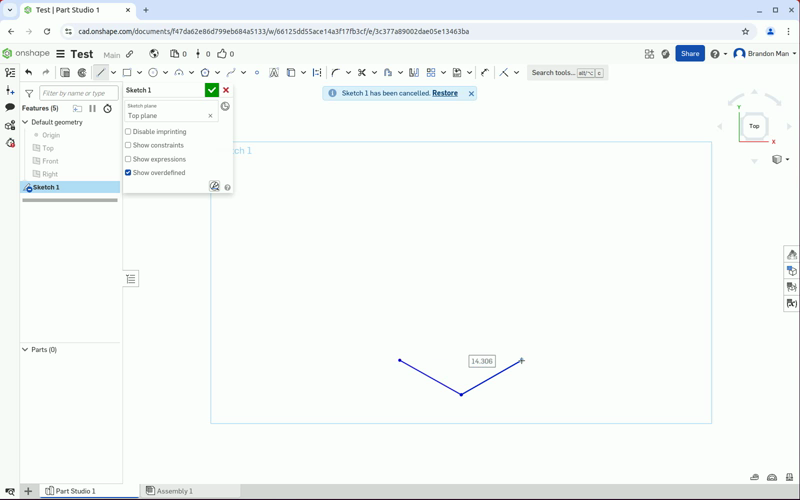
mouse_move(521, 289)
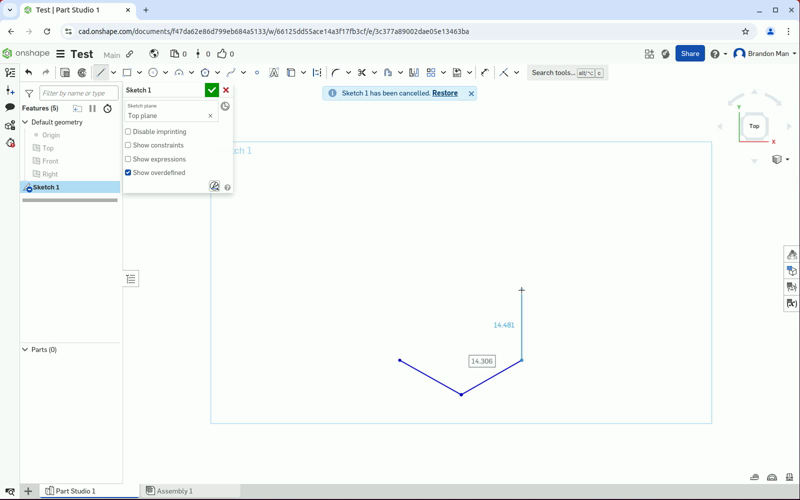
click(521, 289)
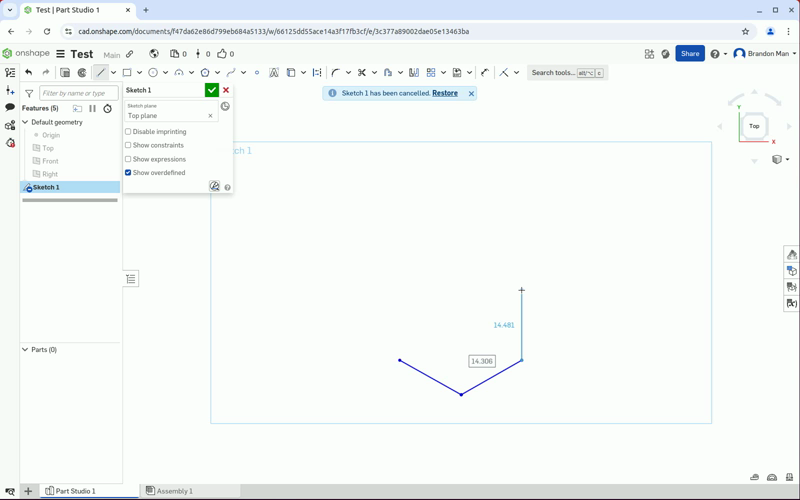
key_up(shift)
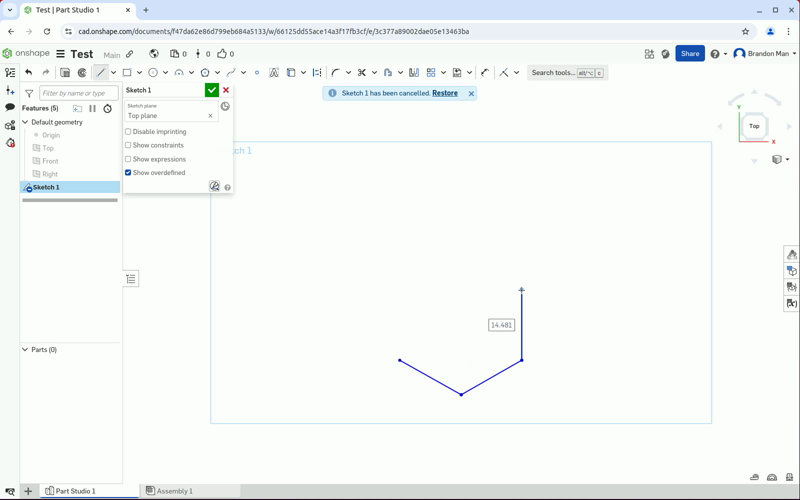
key_down(shift)
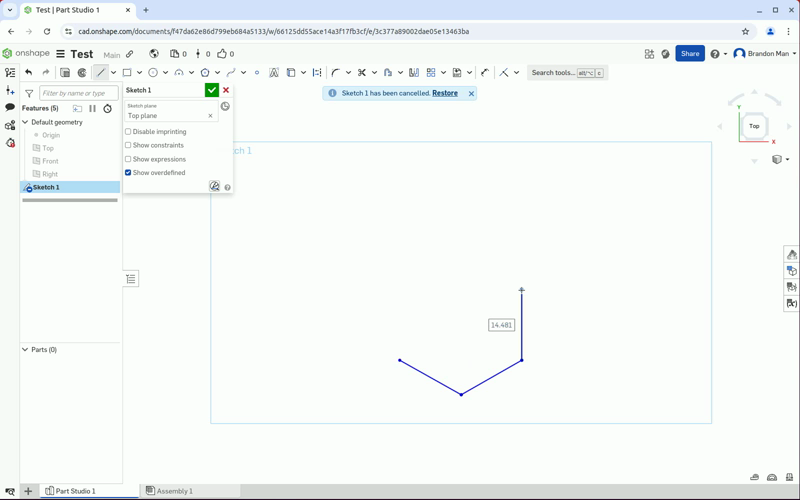
mouse_move(461, 255)
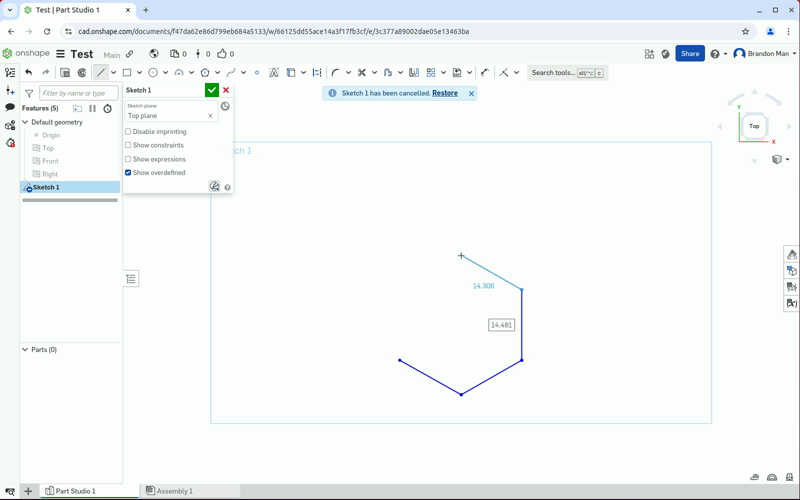
click(461, 255)
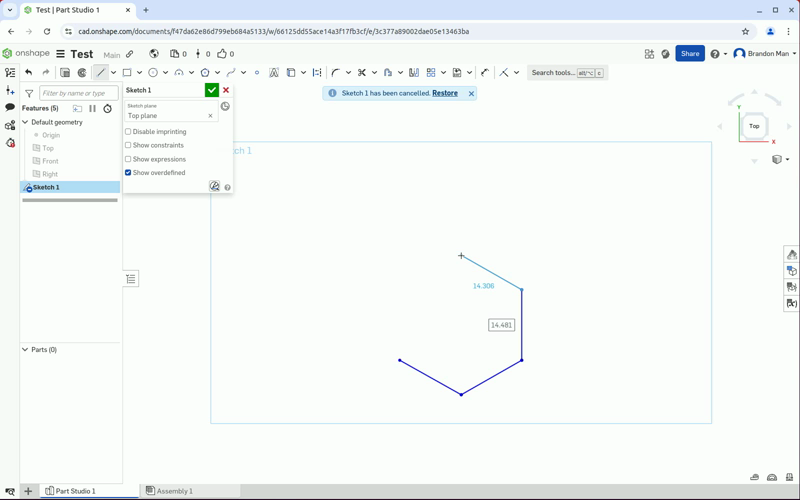
key_up(shift)
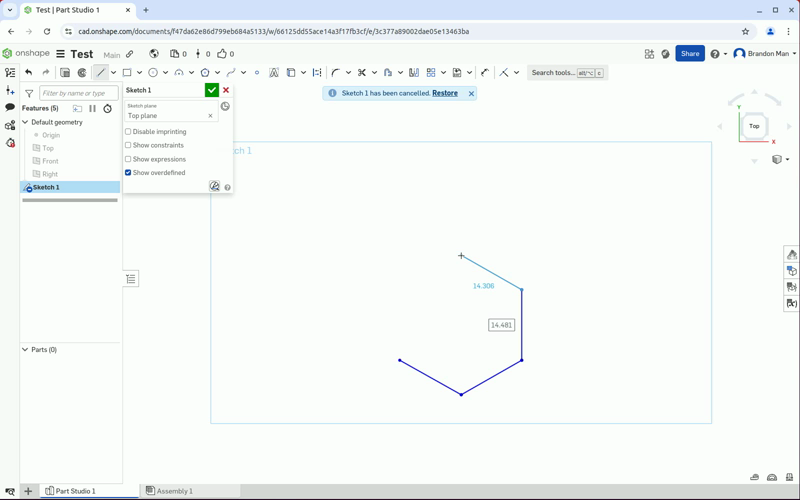
key_down(shift)
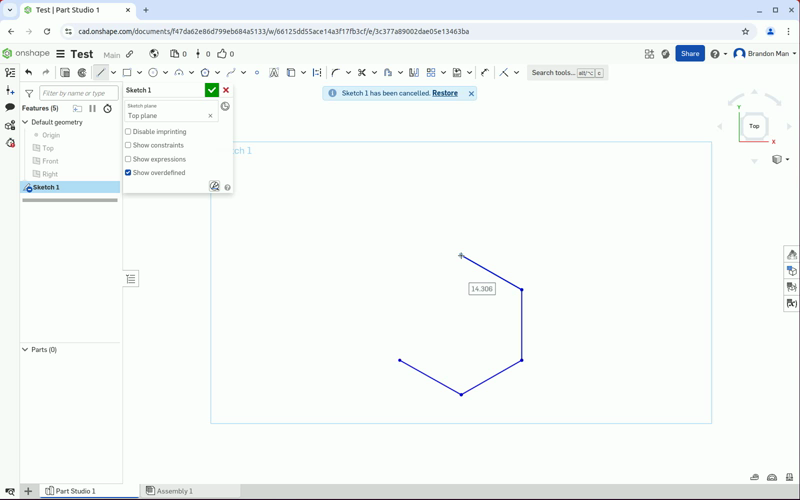
mouse_move(399, 289)
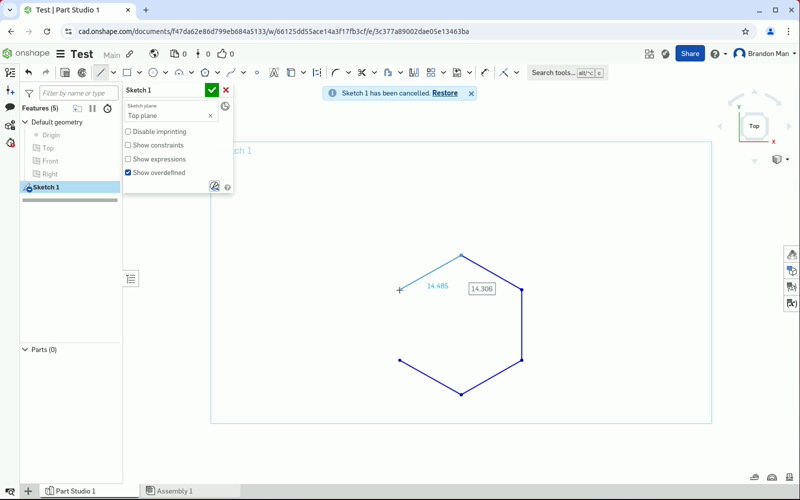
click(399, 289)
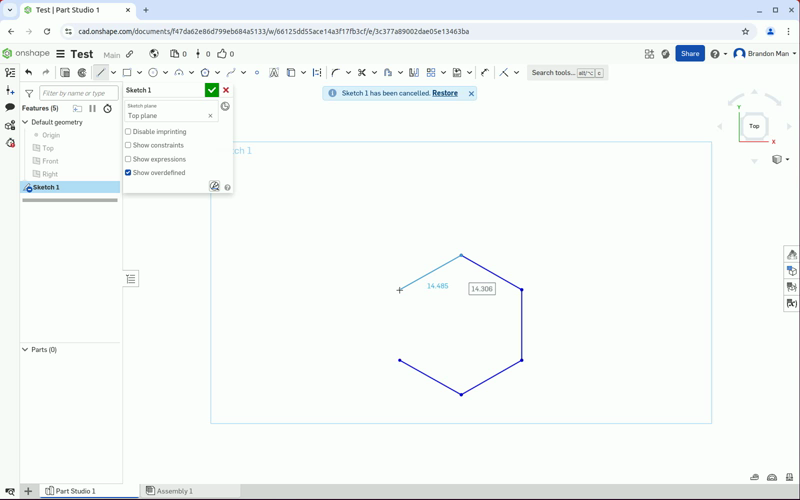
key_up(shift)
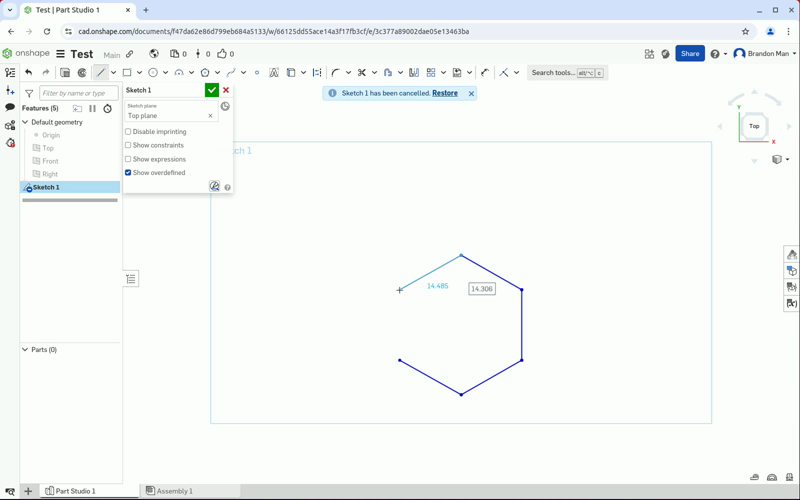
key_down(shift)
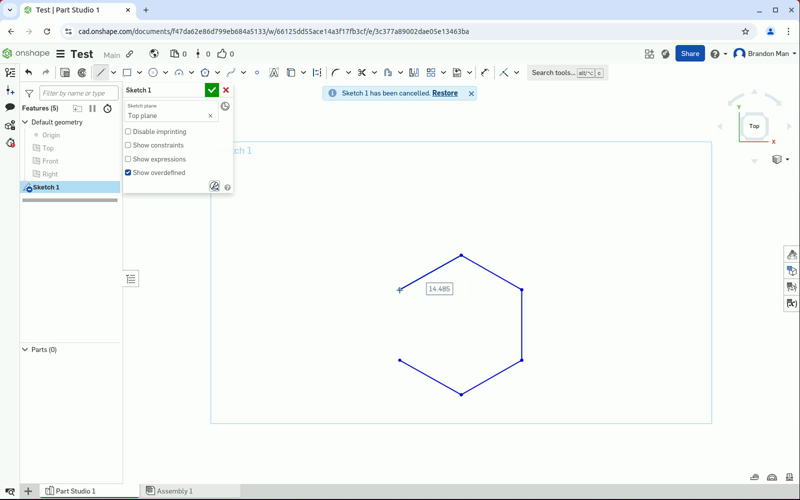
mouse_move(399, 360)
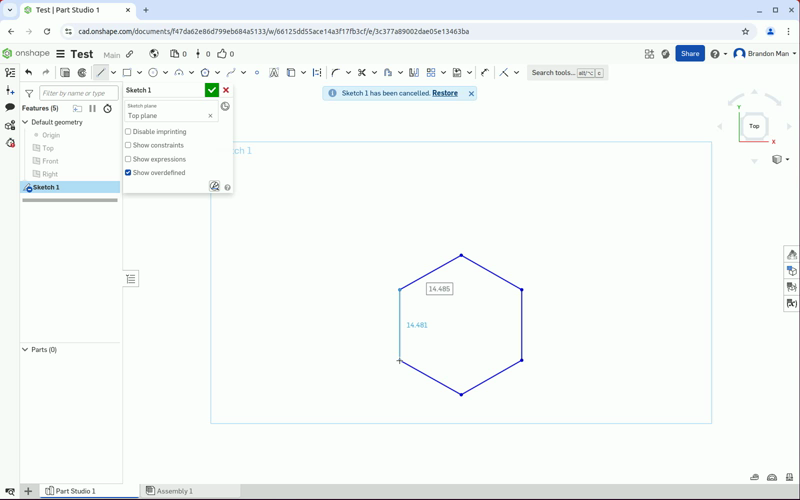
key_up(shift)
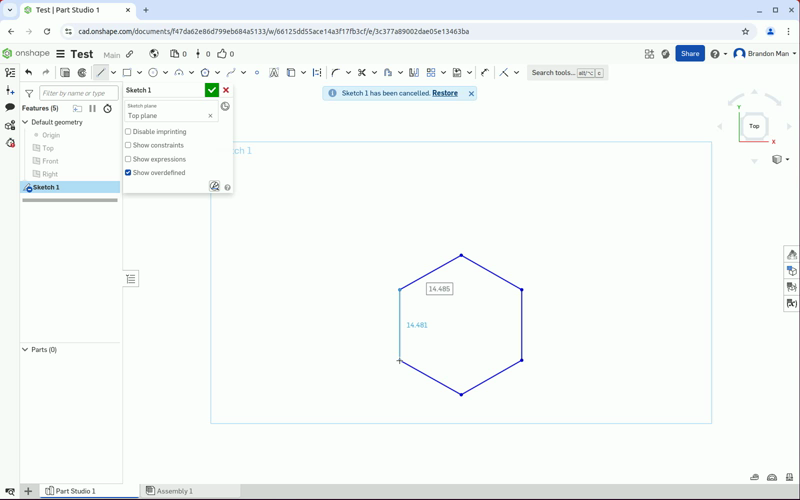
click(399, 360)
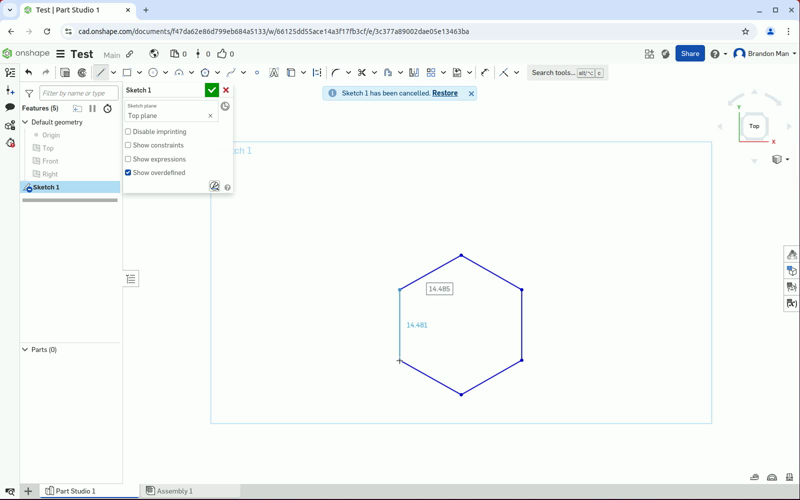
key(esc)
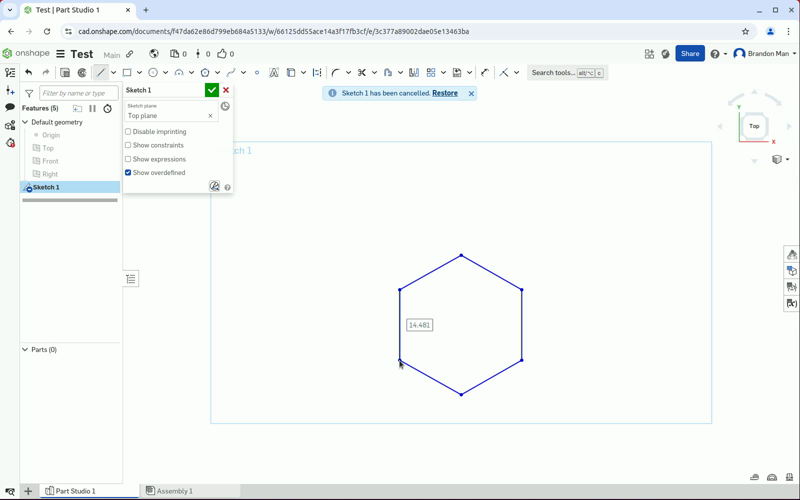
mouse_move(415, 331)
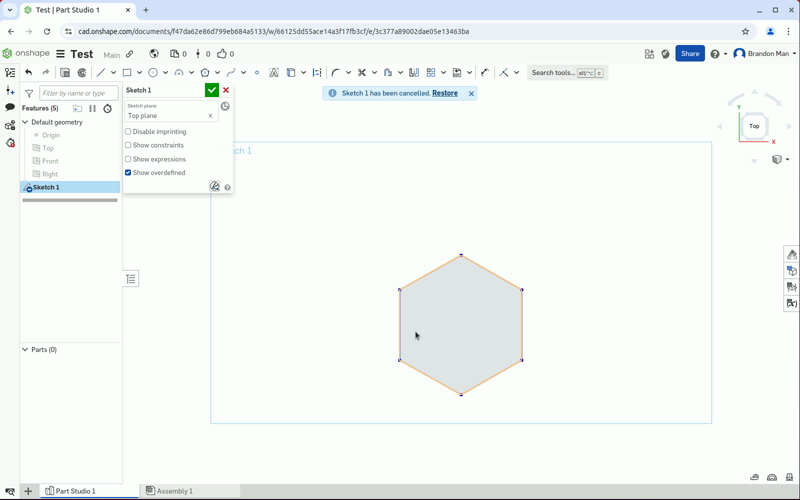
click(415, 331)
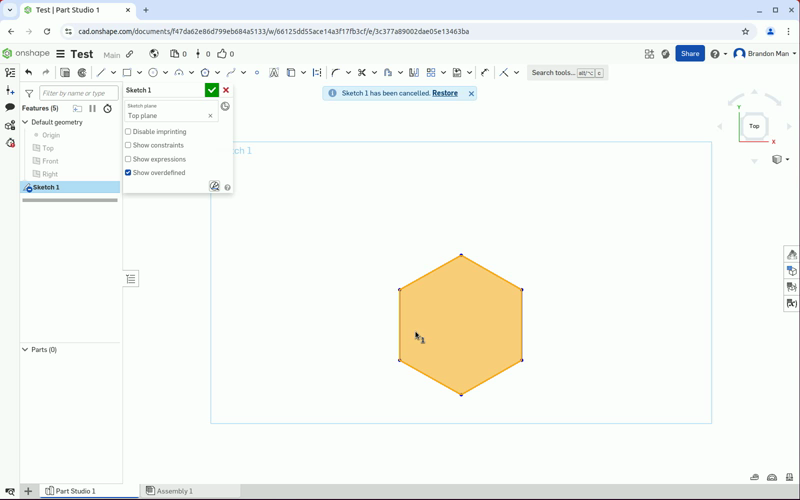
mouse_move(73, 352)
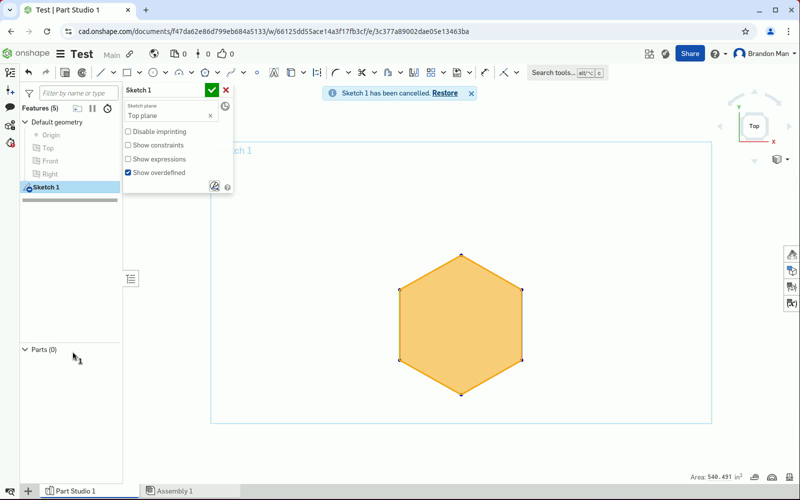
key(shift+y)
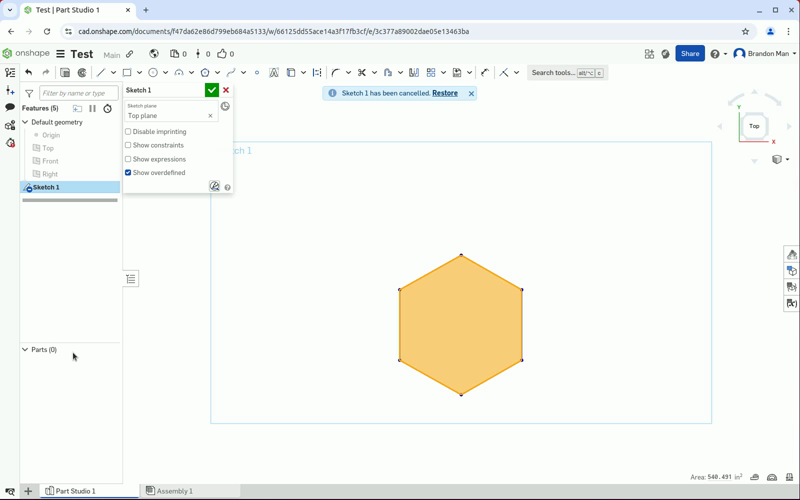
key(shift+e)
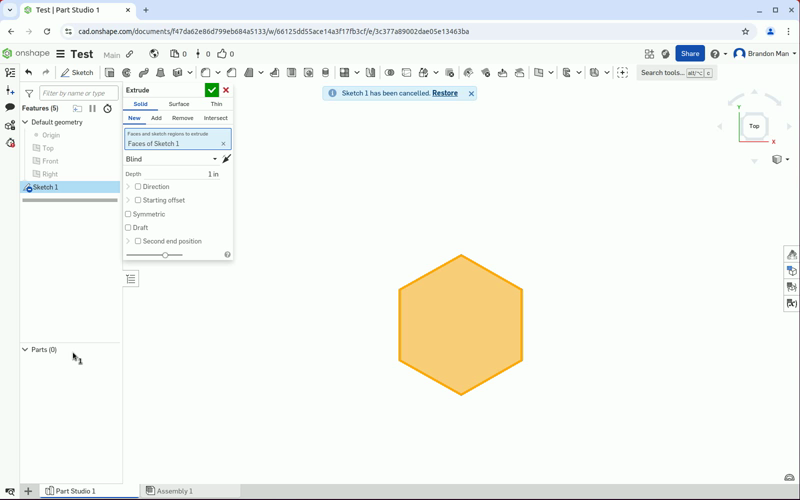
mouse_move(143, 106)
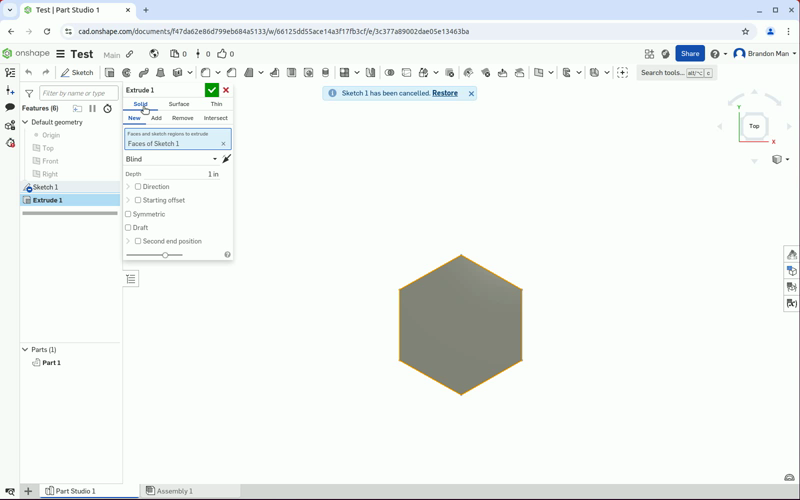
click(143, 106)
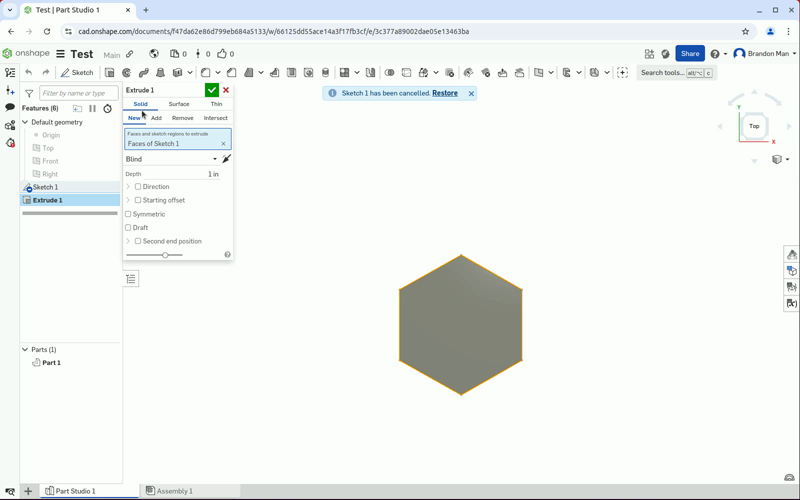
mouse_move(137, 120)
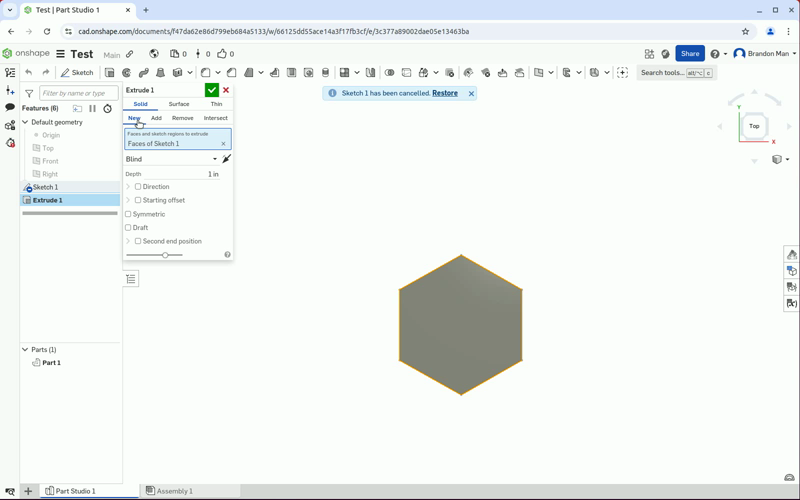
click(137, 120)
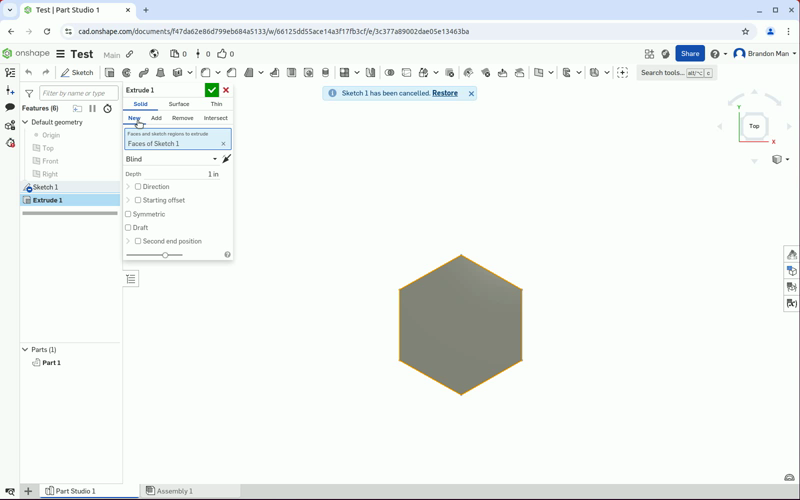
key(tab, 4)
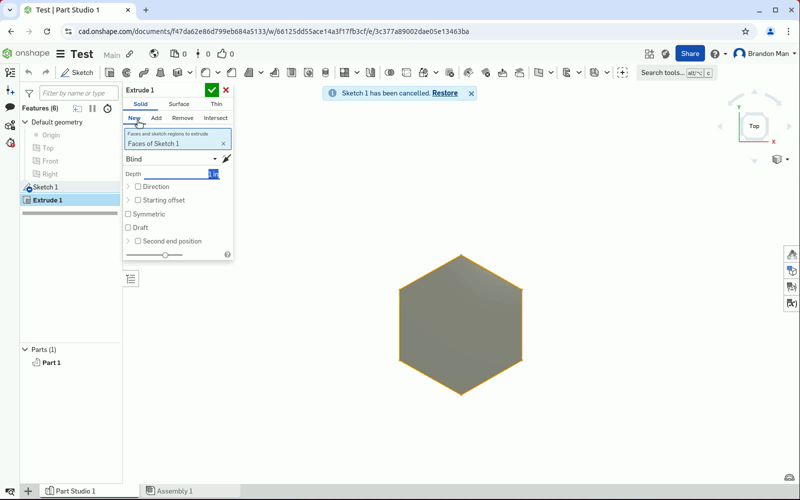
text(15.886)
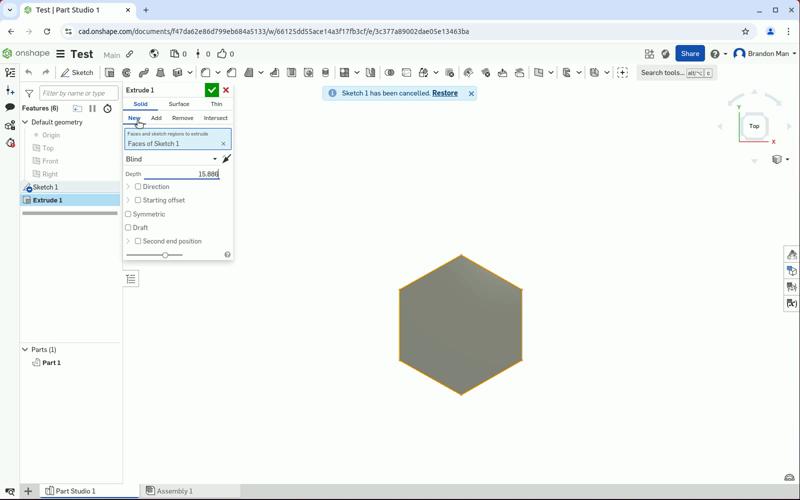
key(tab, 3)
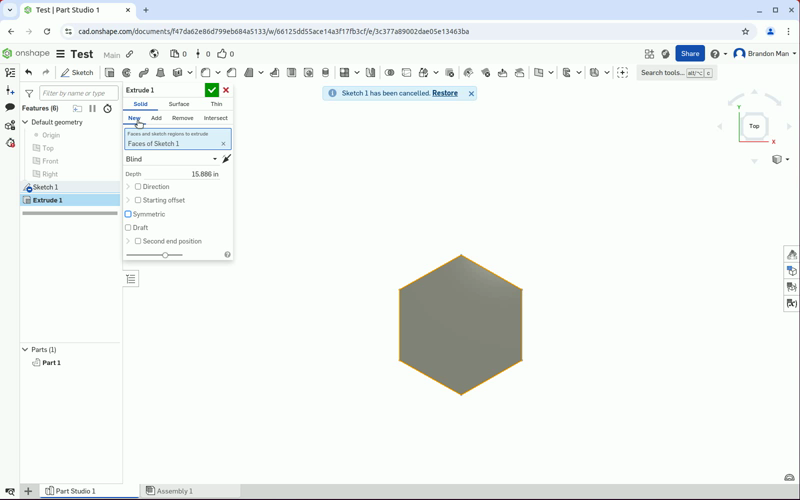
key(space)
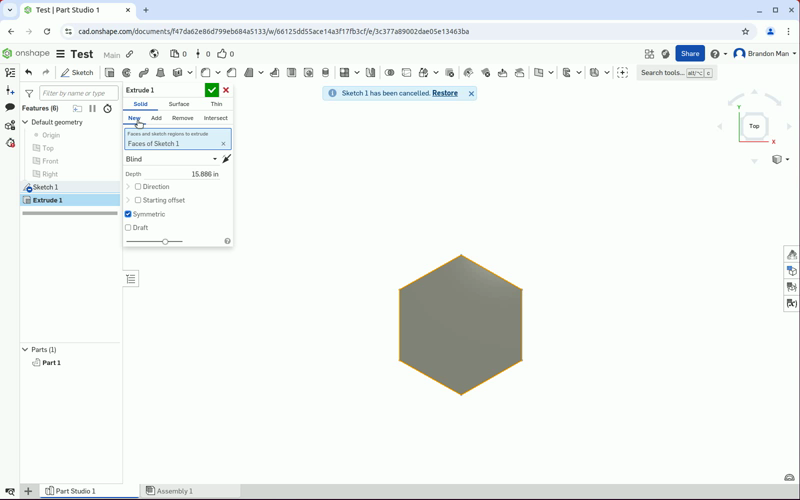
key(enter)
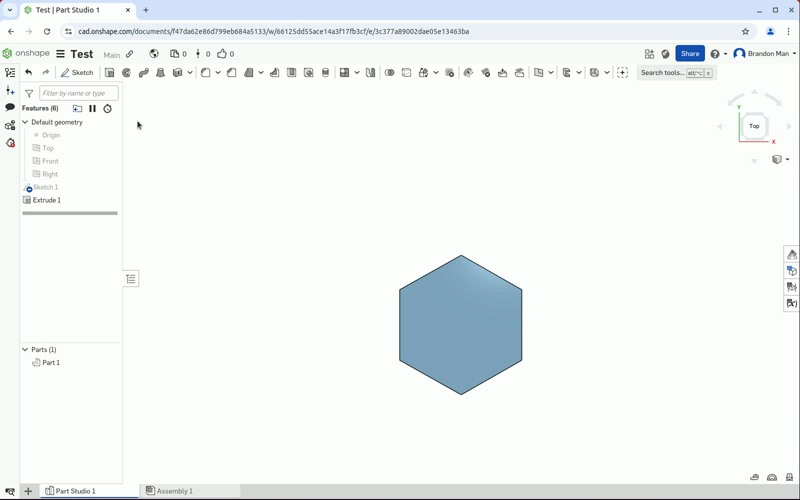
key(shift+h)
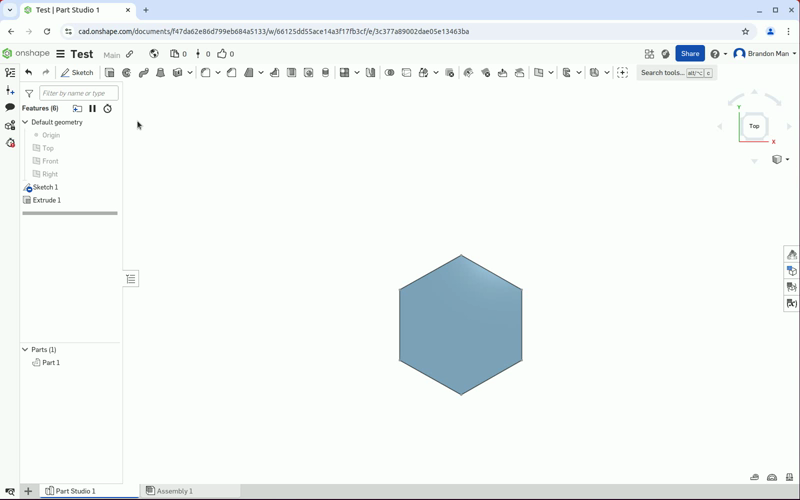
key(shift+h)
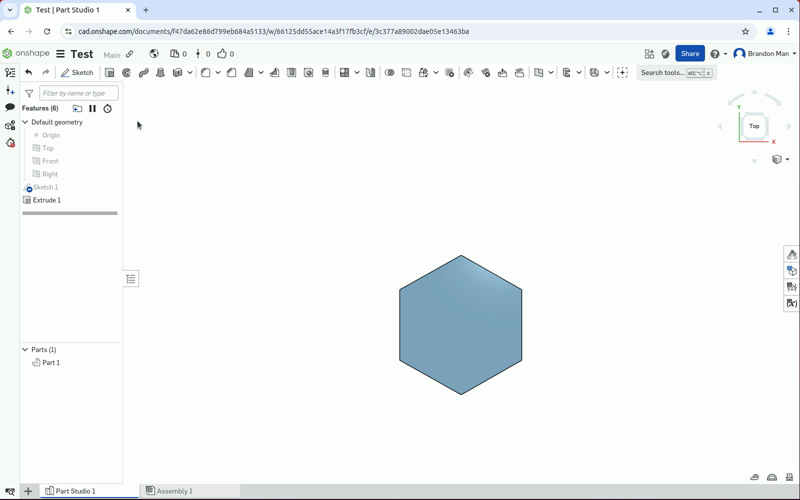
mouse_move(73, 189)
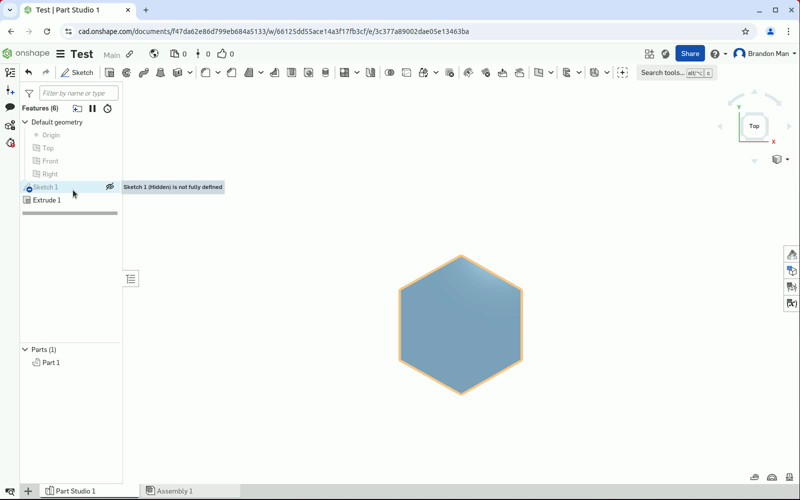
click(73, 189)
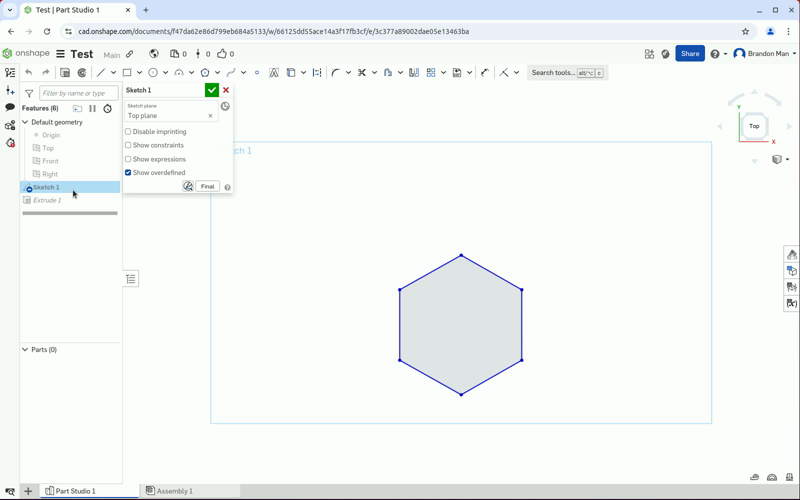
mouse_move(229, 92)
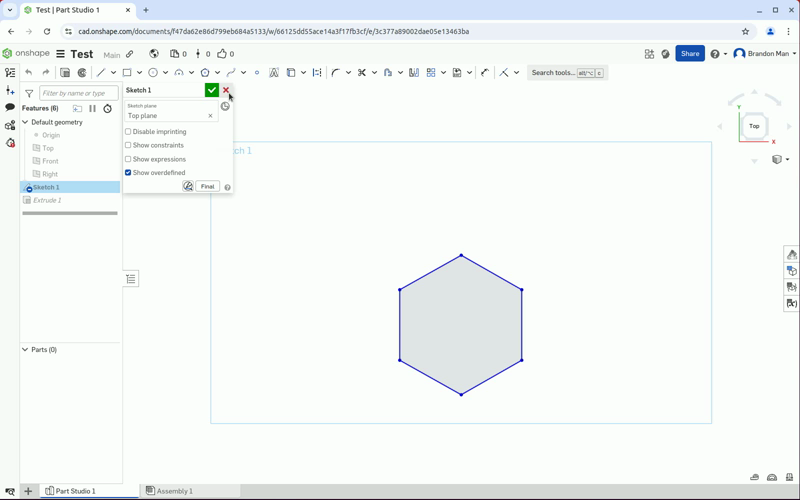
click(229, 92)
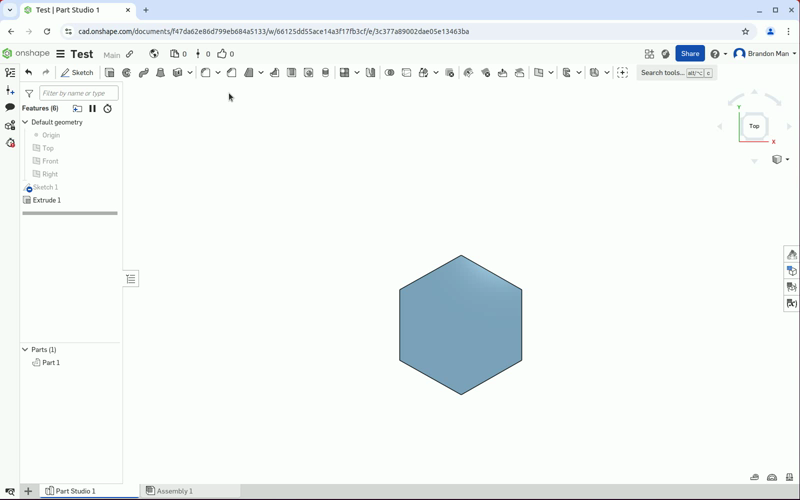
mouse_move(541, 75)
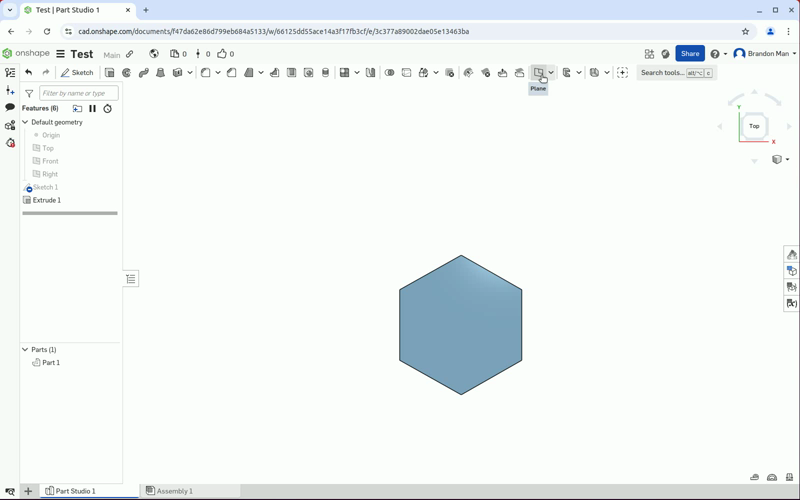
click(541, 75)
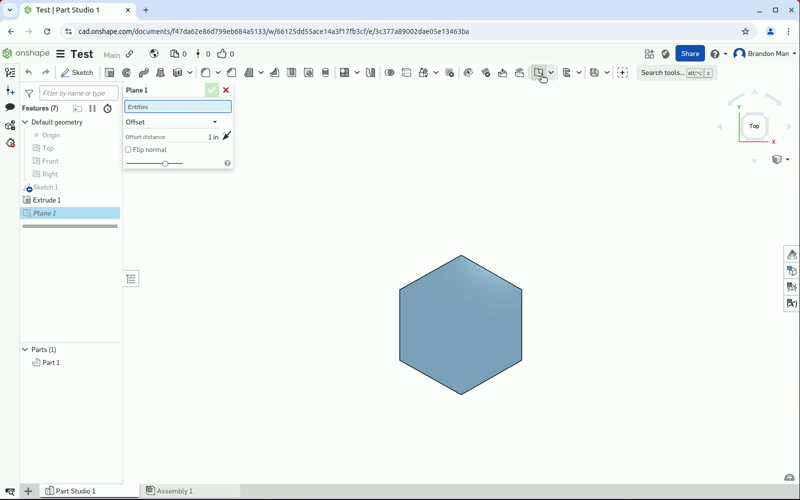
mouse_move(73, 150)
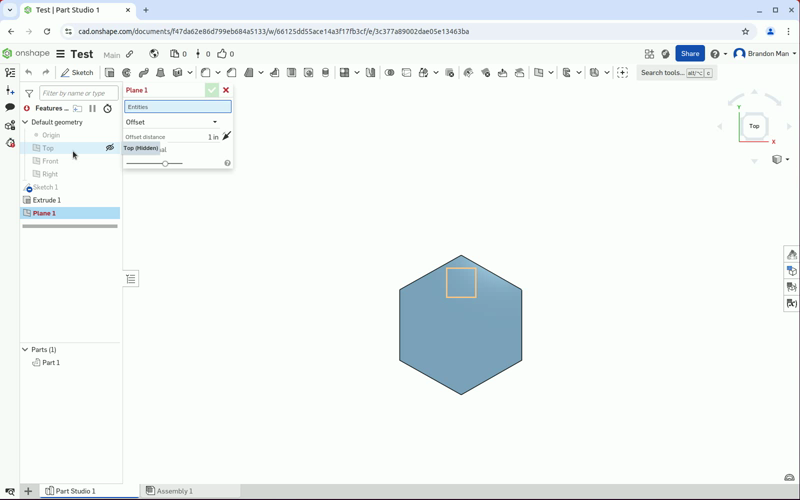
click(73, 150)
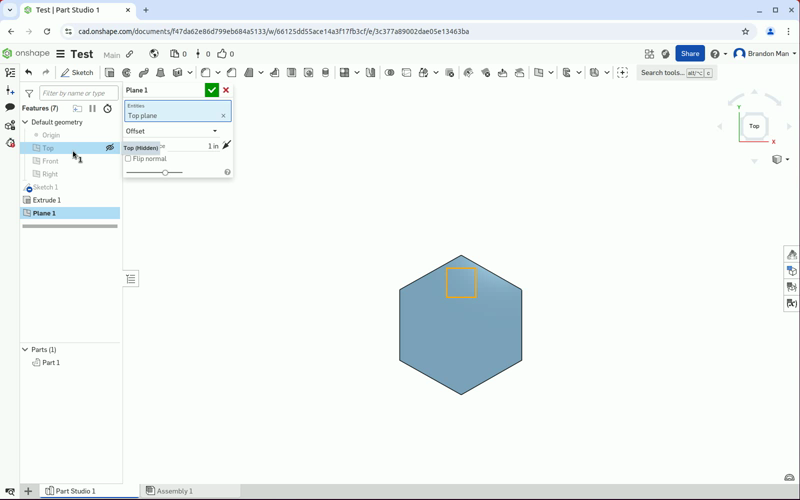
key(tab, 2)
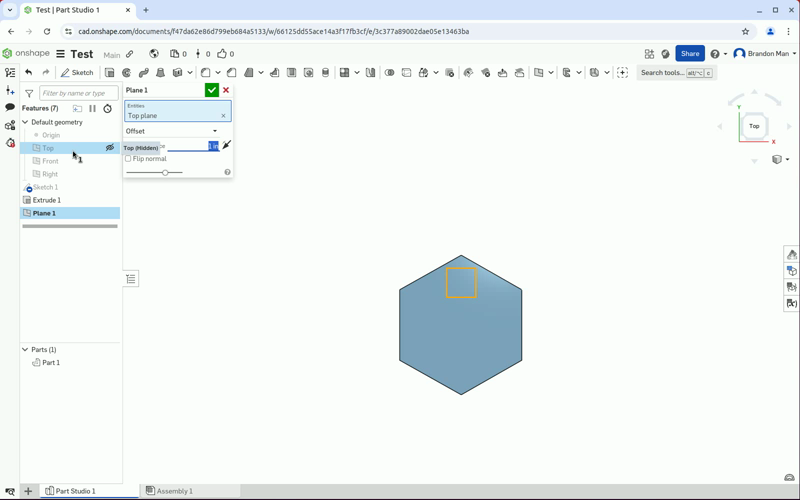
text(7.949)
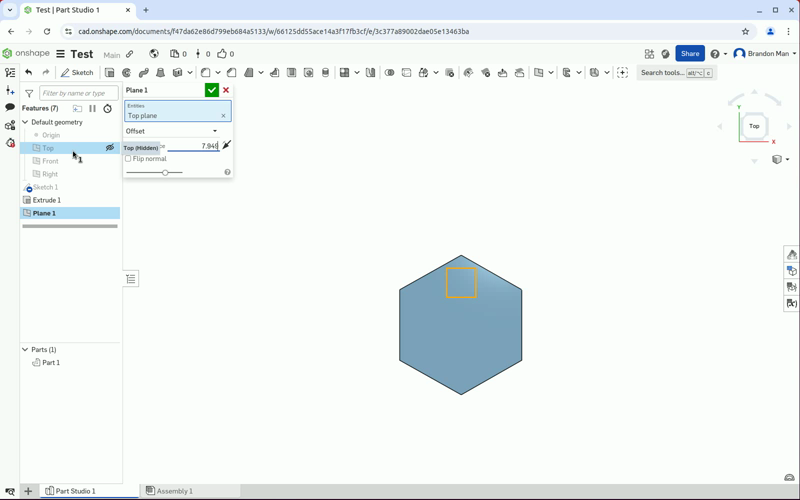
key(enter, 2)
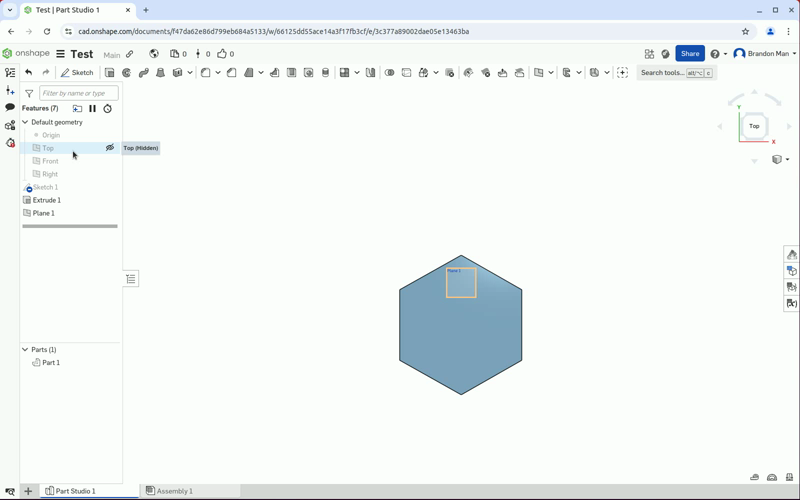
key(shift+s)
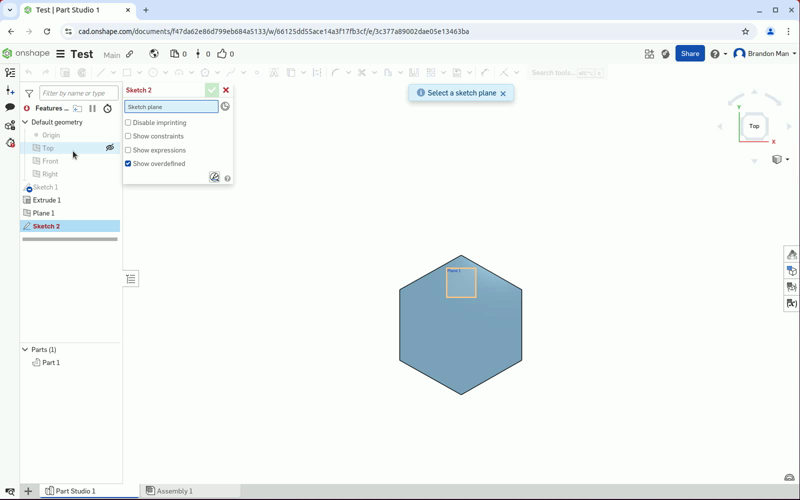
mouse_move(73, 215)
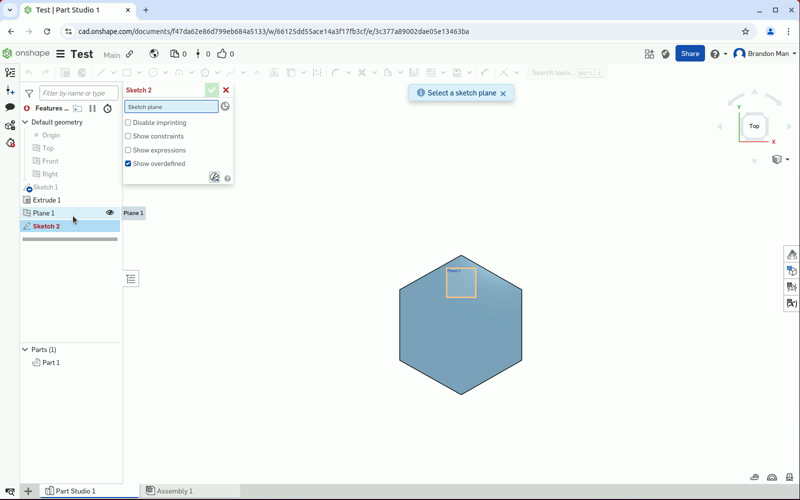
click(73, 215)
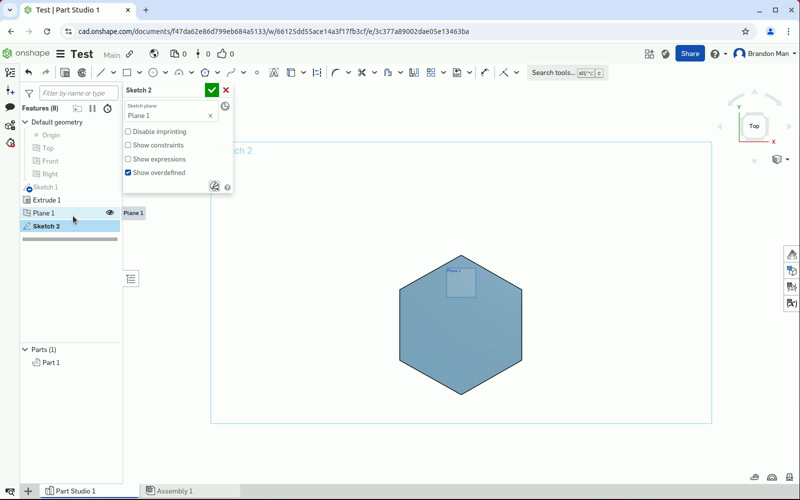
mouse_move(73, 352)
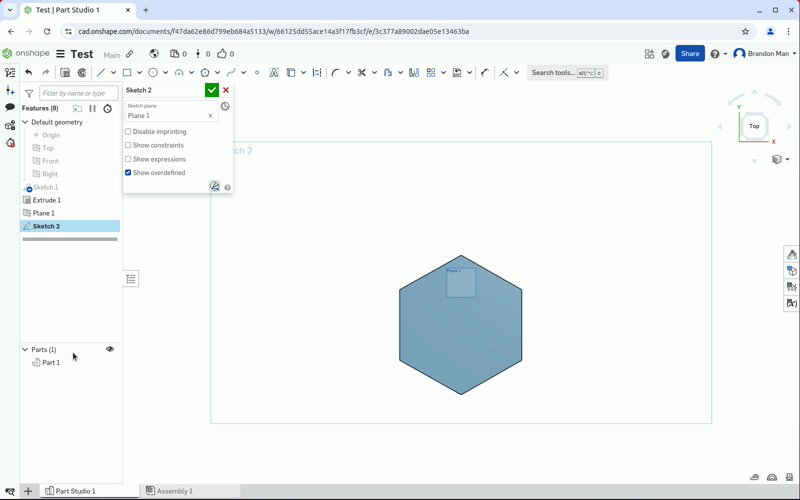
key(y)
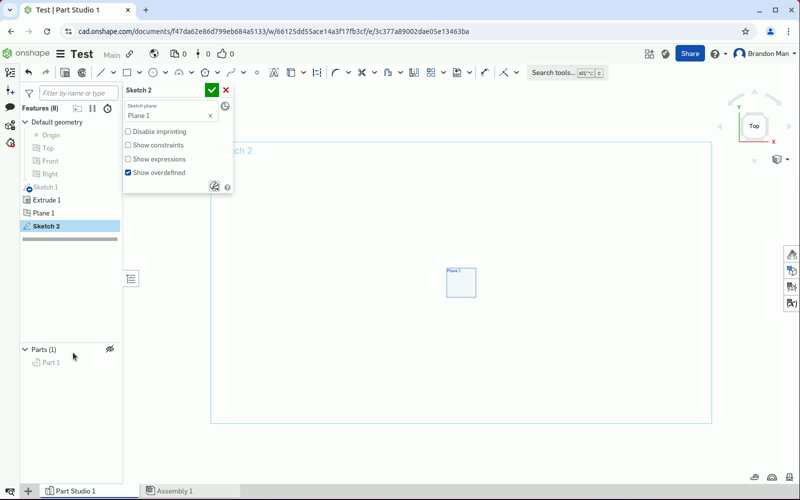
key(c)
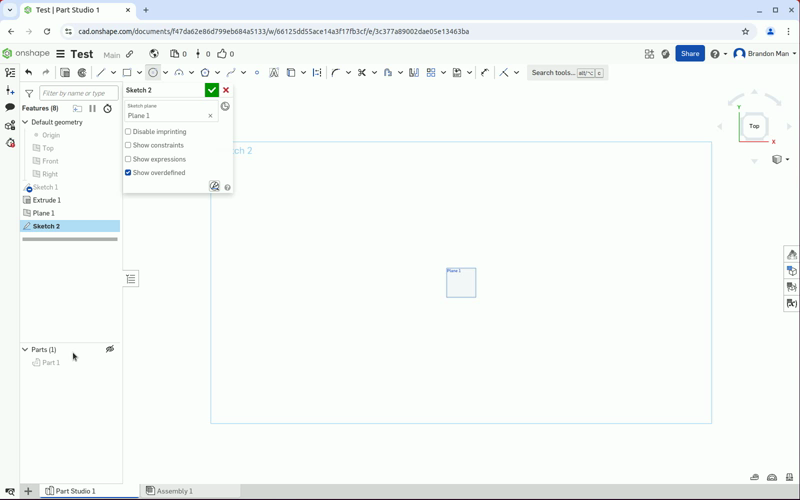
key_down(shift)
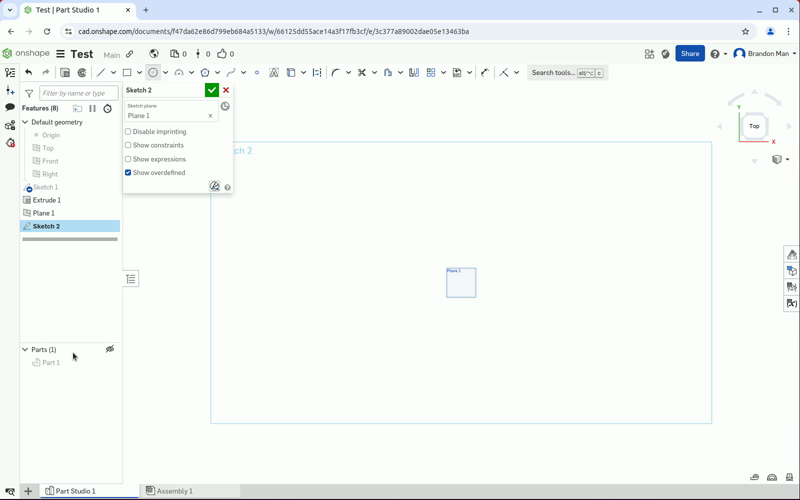
mouse_move(460, 325)
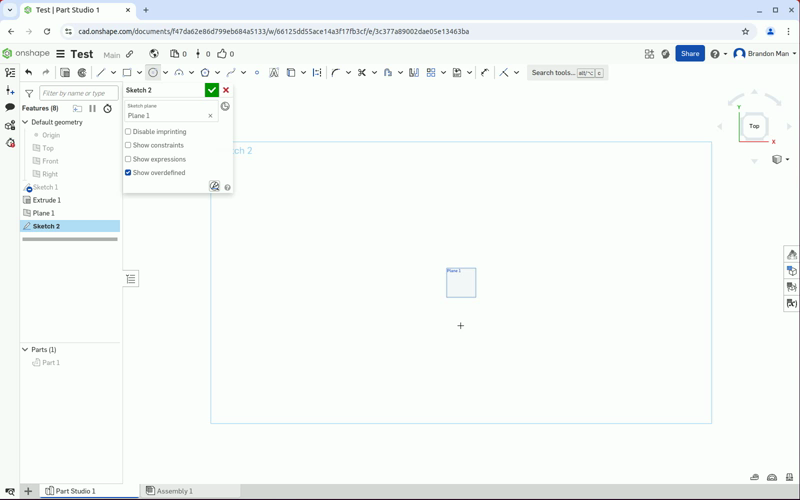
click(460, 325)
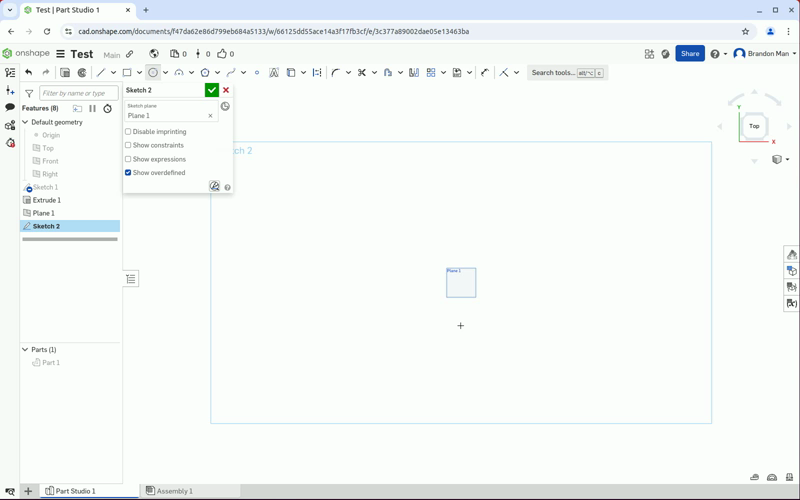
key_up(shift)
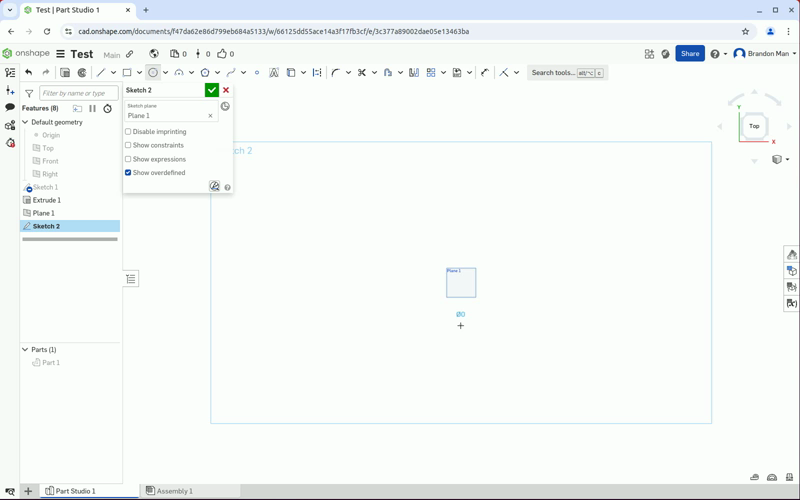
mouse_move(510, 325)
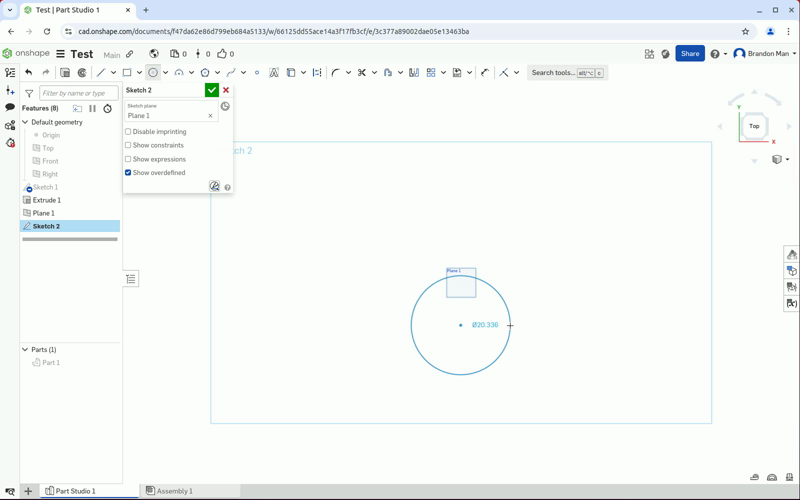
click(510, 325)
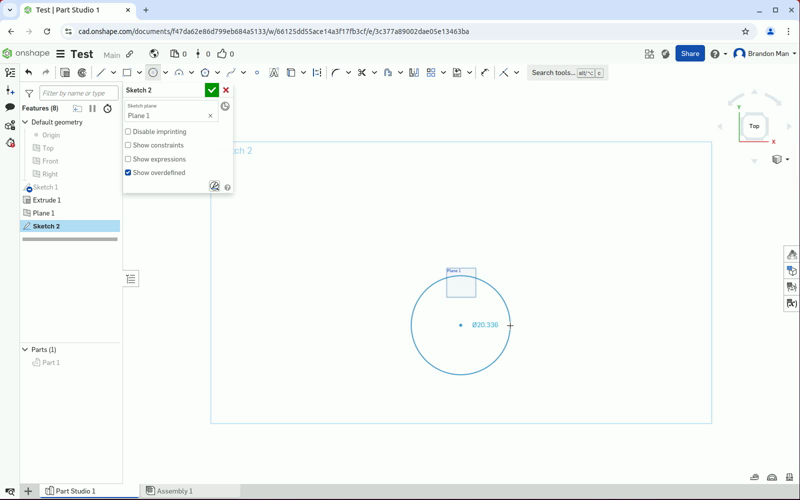
key(esc)
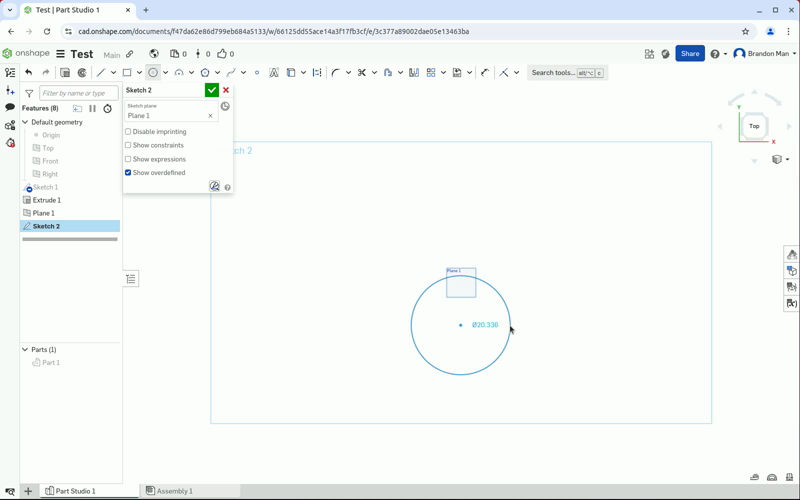
mouse_move(455, 299)
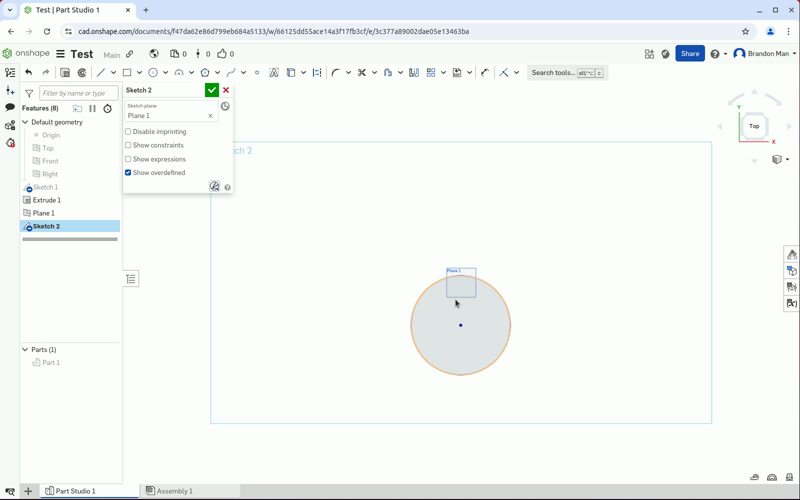
click(455, 299)
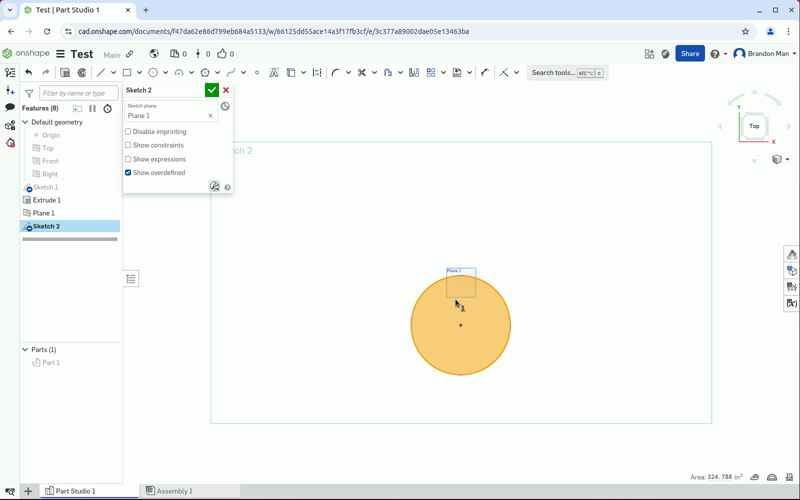
mouse_move(73, 352)
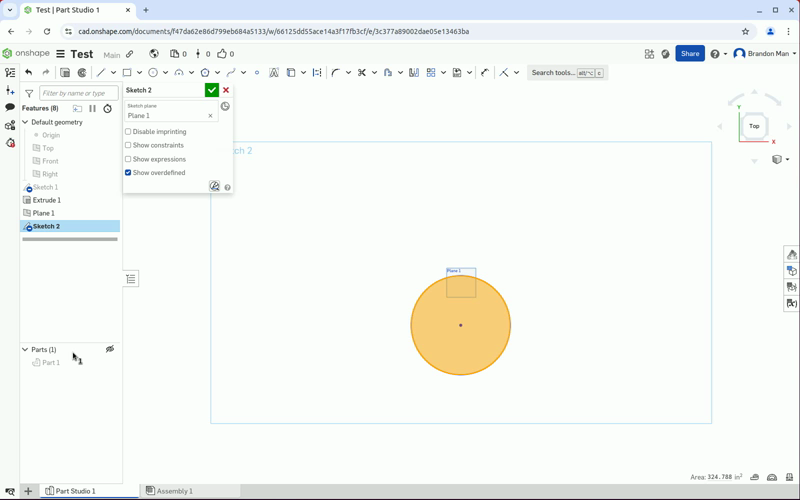
key(shift+y)
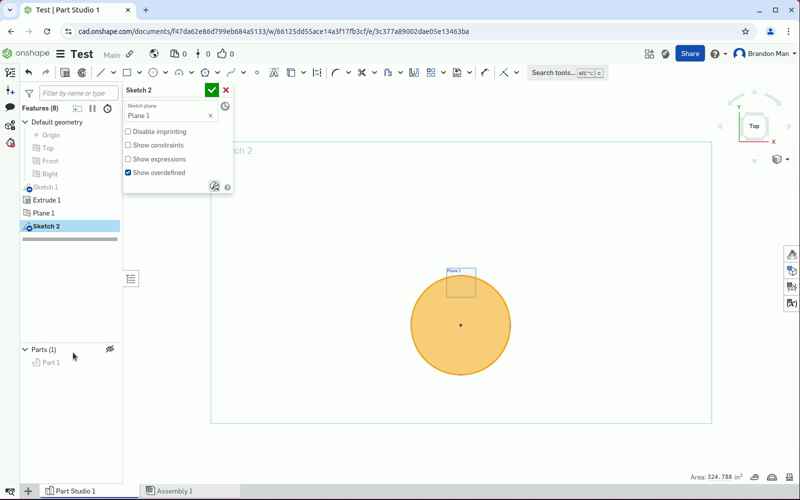
key(shift+e)
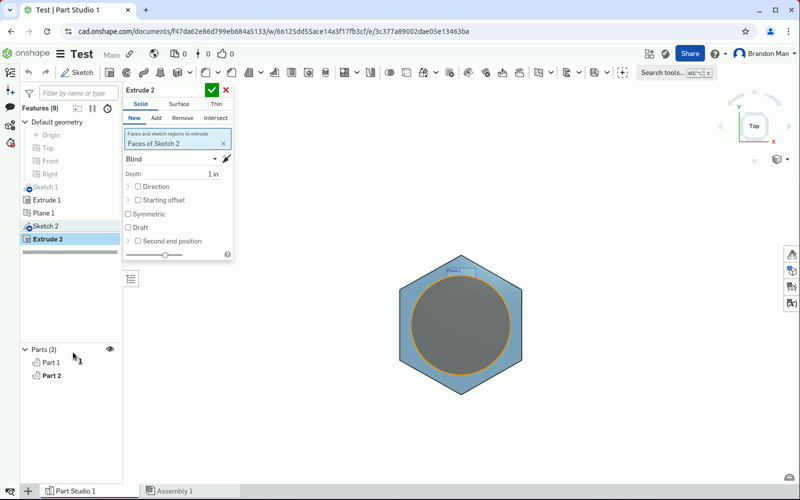
mouse_move(143, 106)
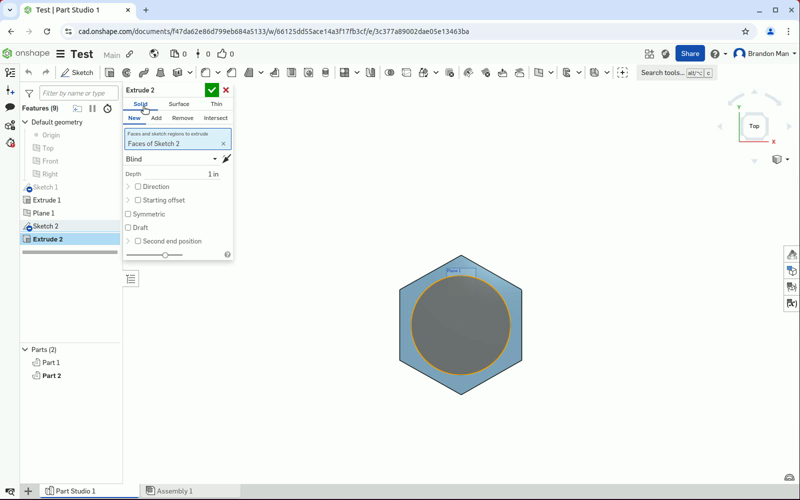
click(143, 106)
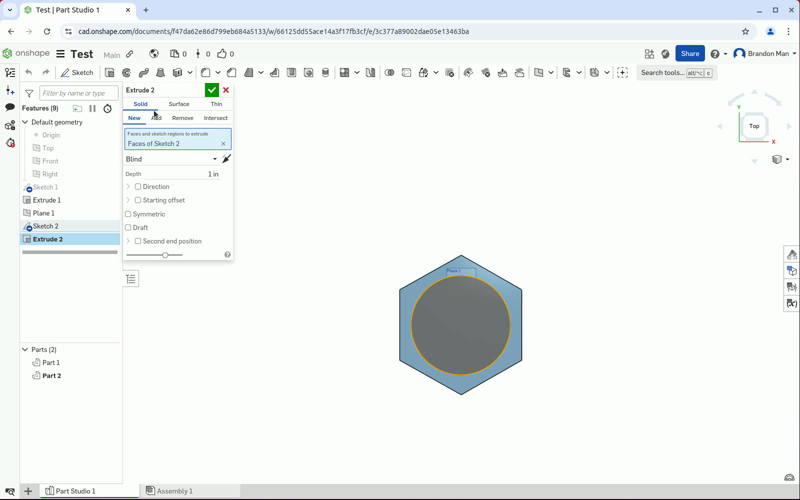
mouse_move(186, 120)
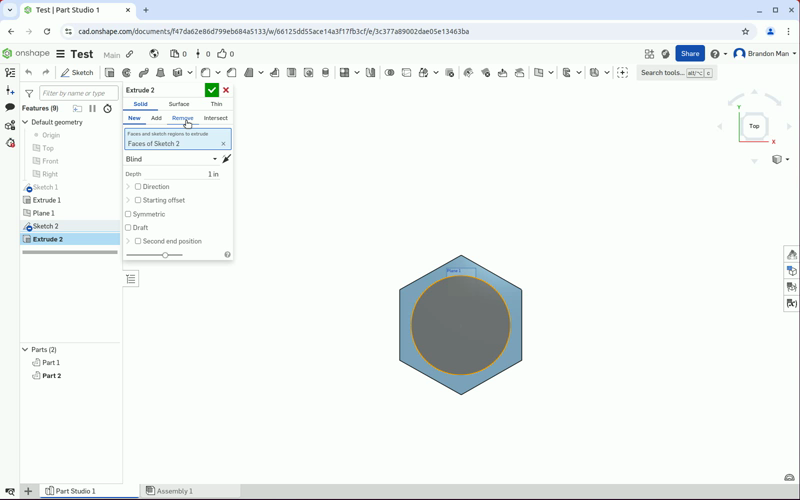
click(186, 120)
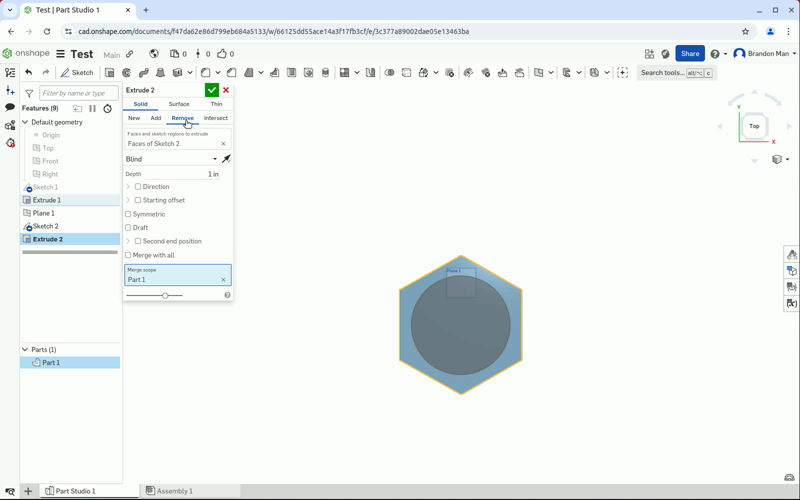
key(tab, 4)
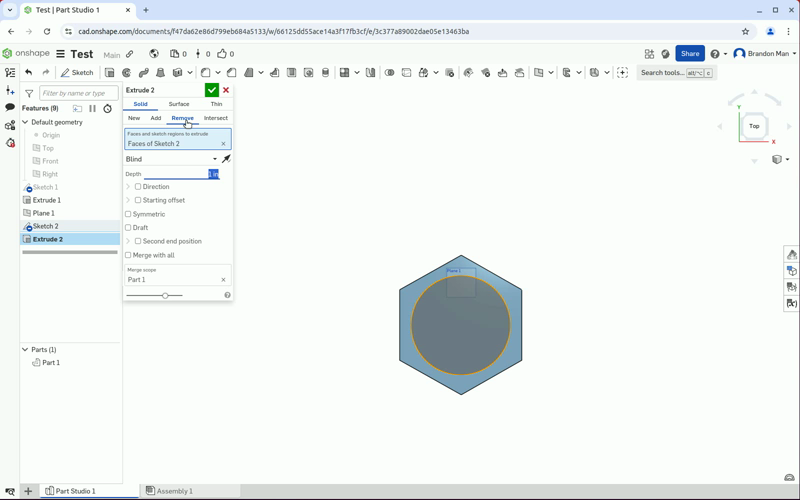
text(15.887)
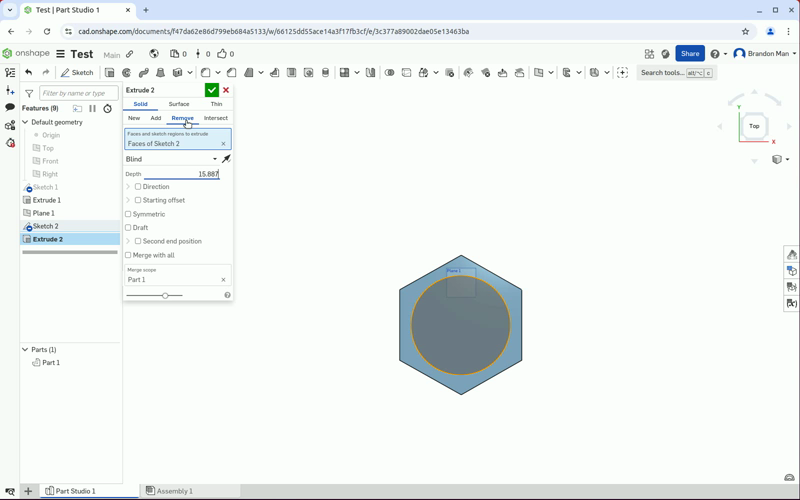
key(tab, 6)
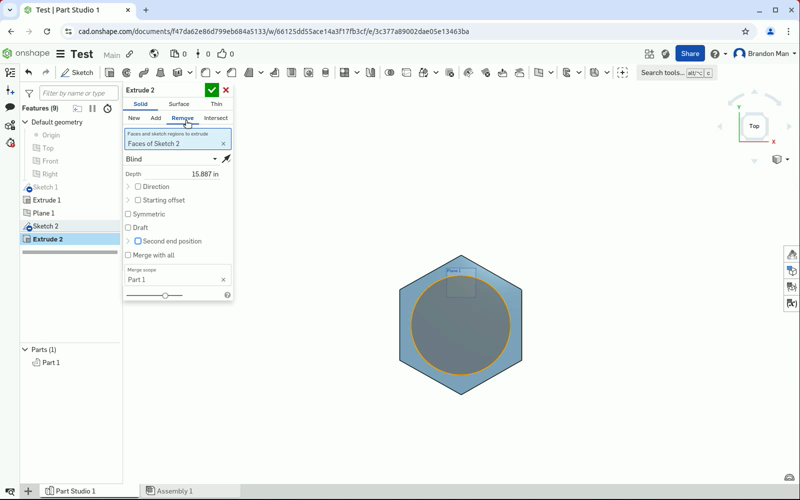
key(space)
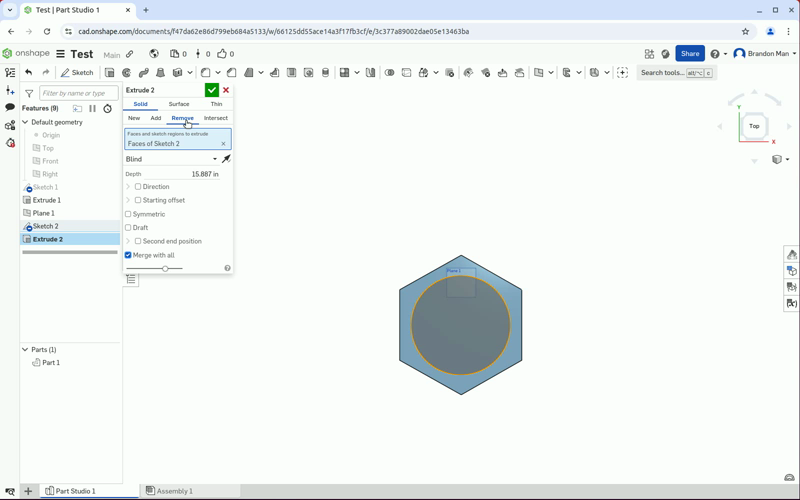
key(enter)
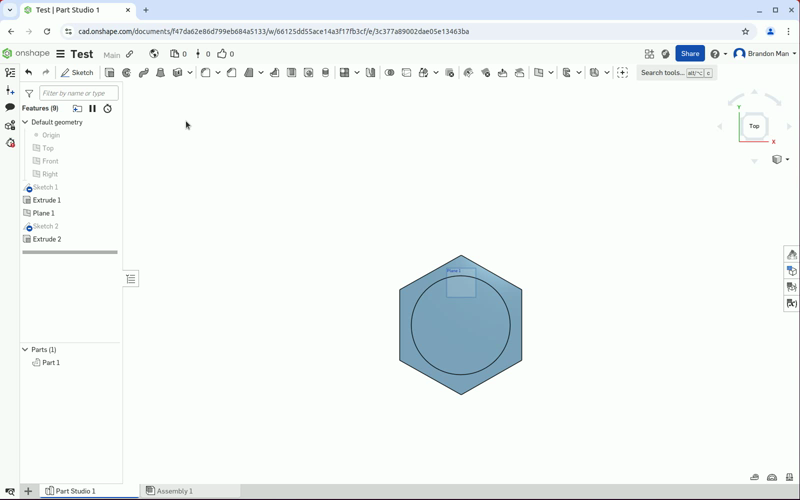
key(shift+h)
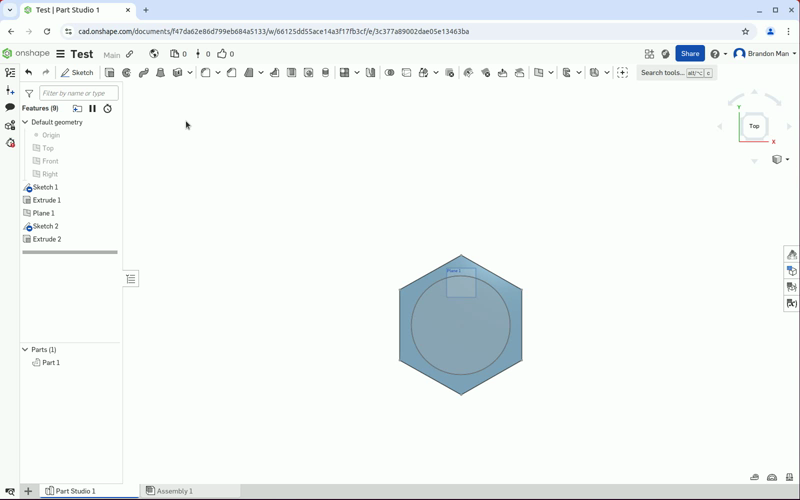
key(shift+h)
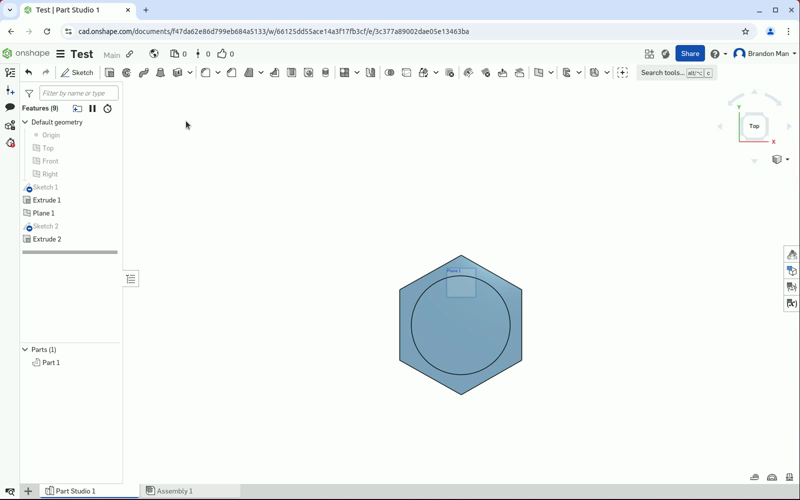
mouse_move(73, 189)
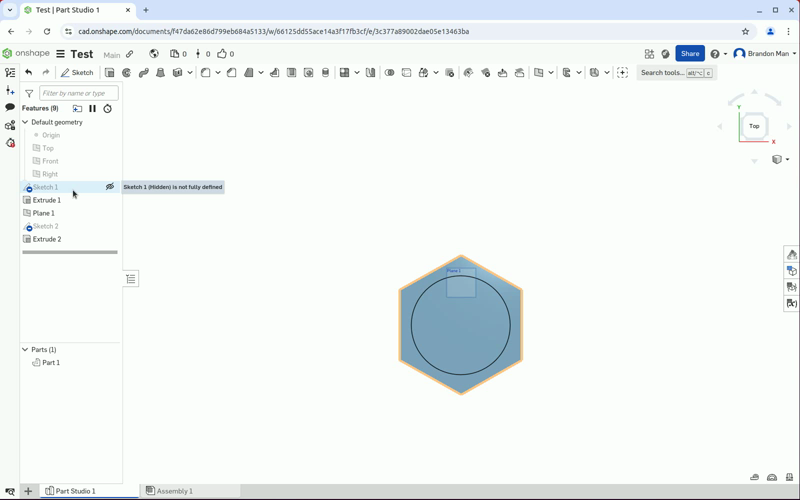
click(73, 189)
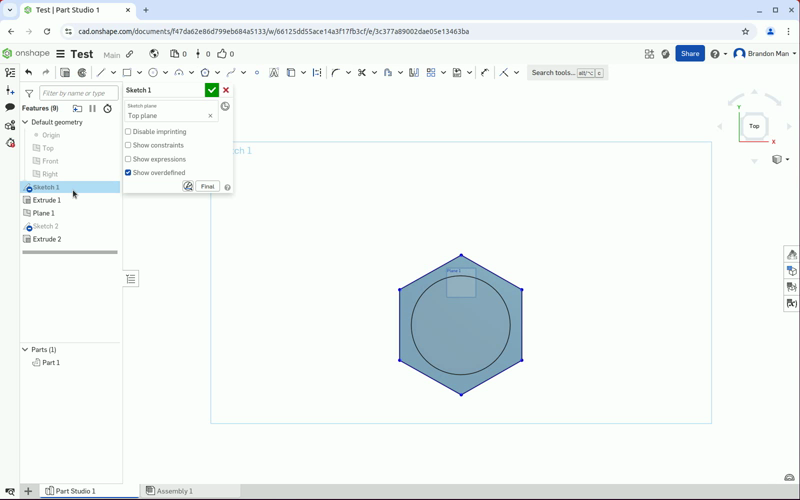
mouse_move(229, 92)
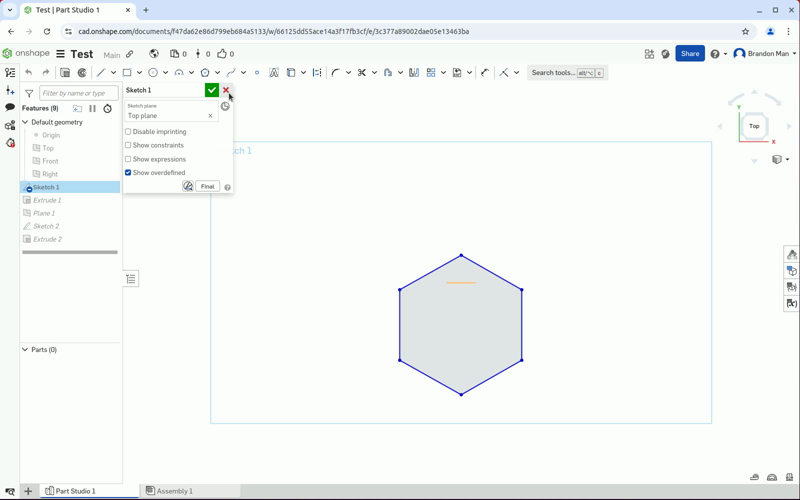
click(229, 92)
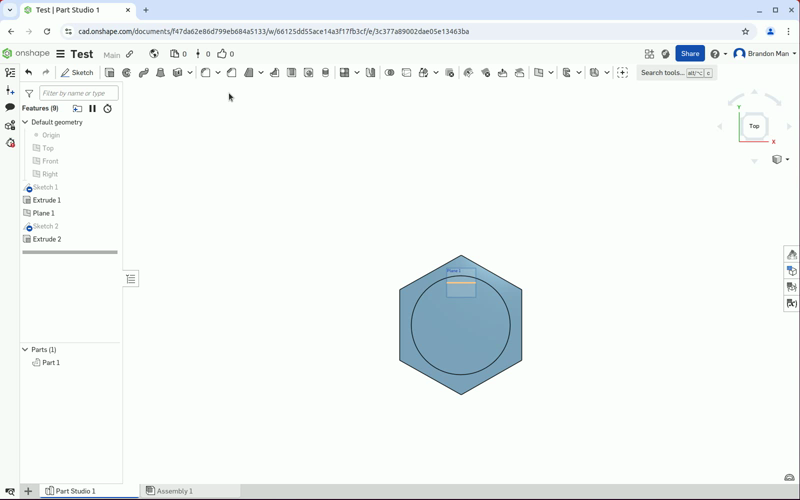
mouse_move(73, 352)
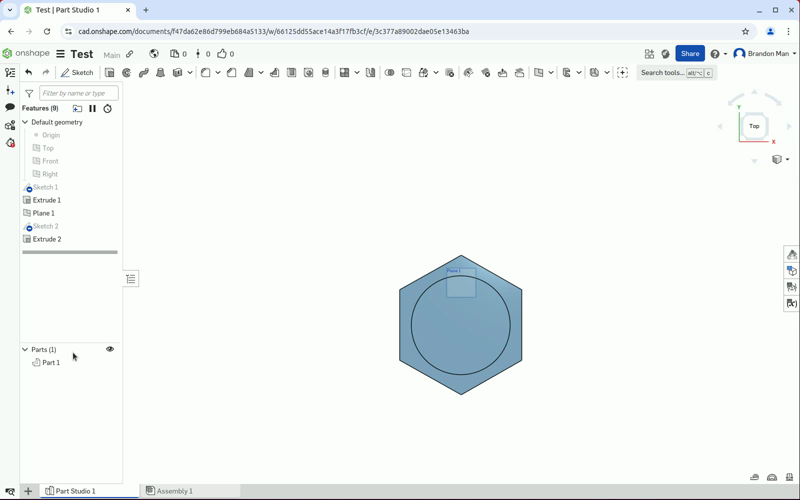
key(y)
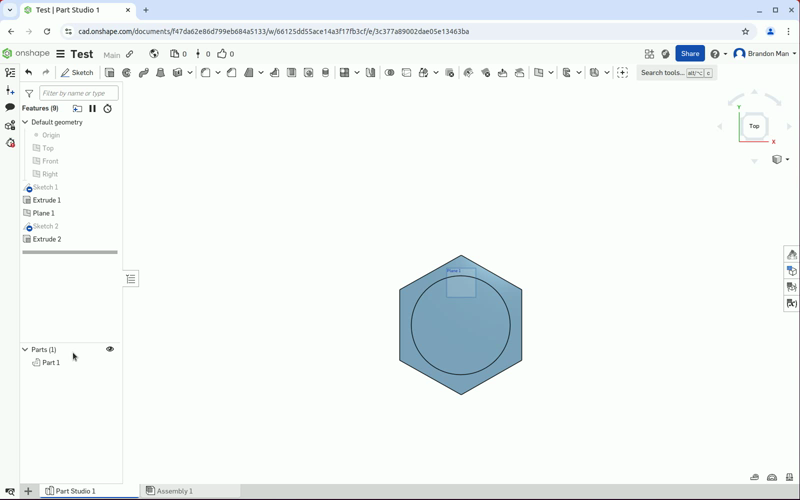
key(shift+p)
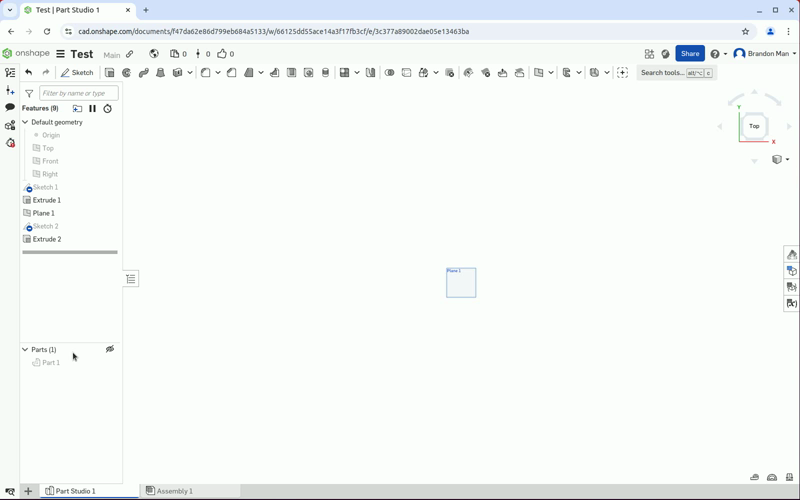
key(space)
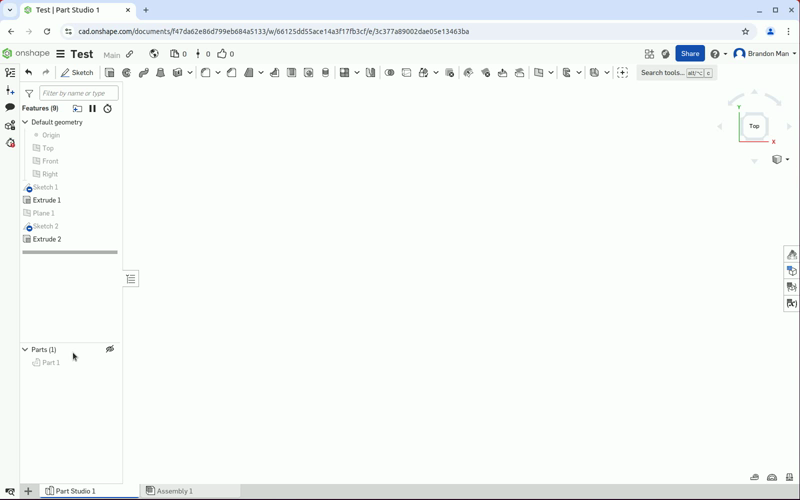
key_down(shift)
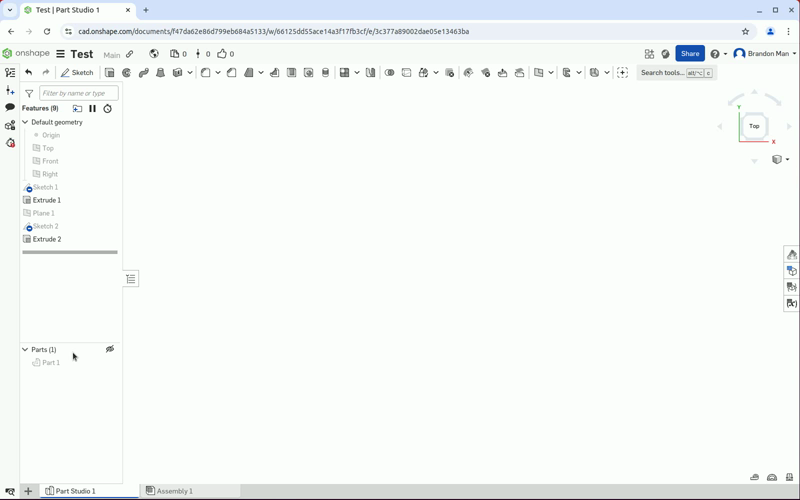
key(up)
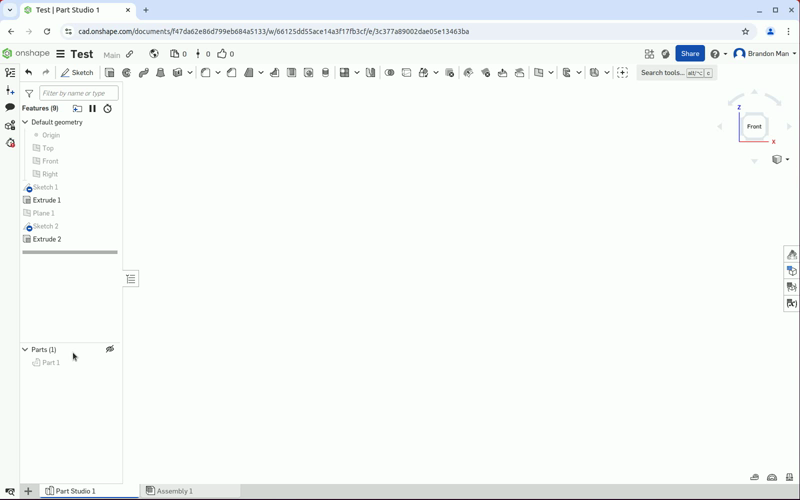
key_up(shift)
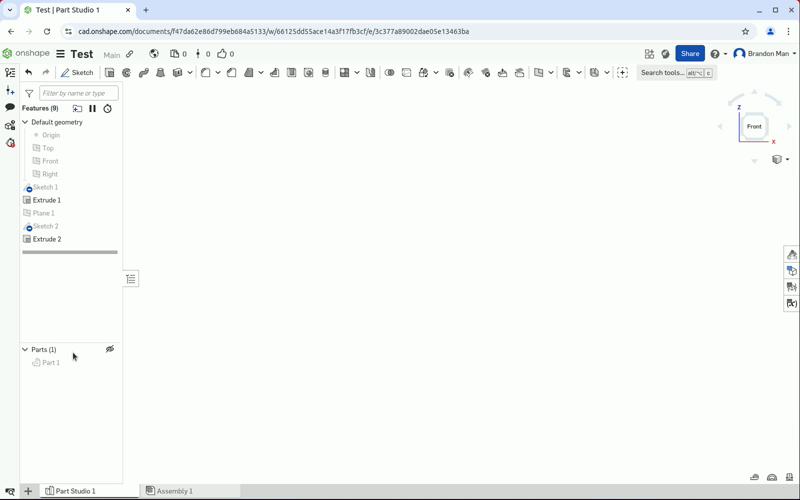
key(space)
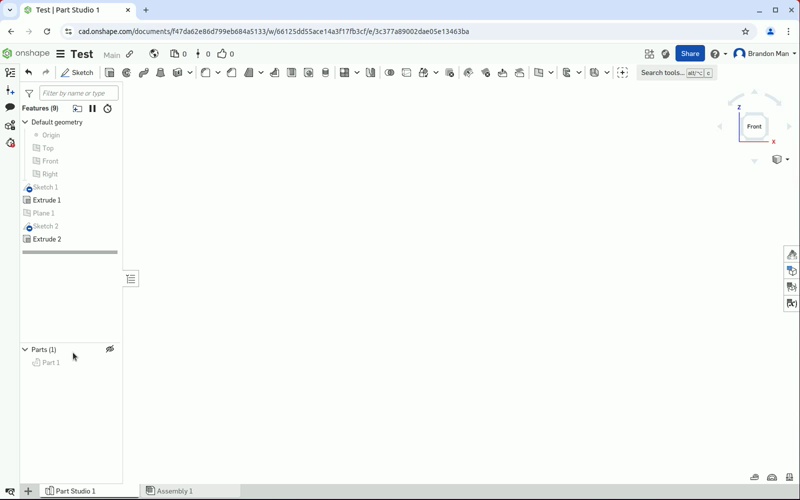
key_down(shift)
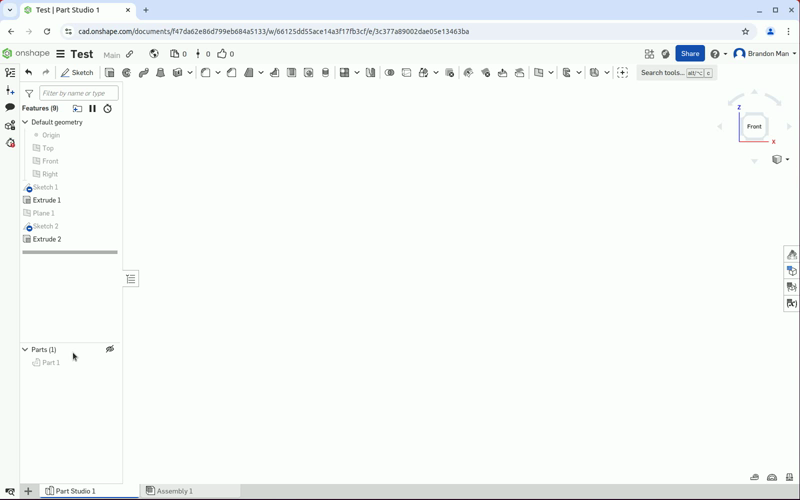
key(left)
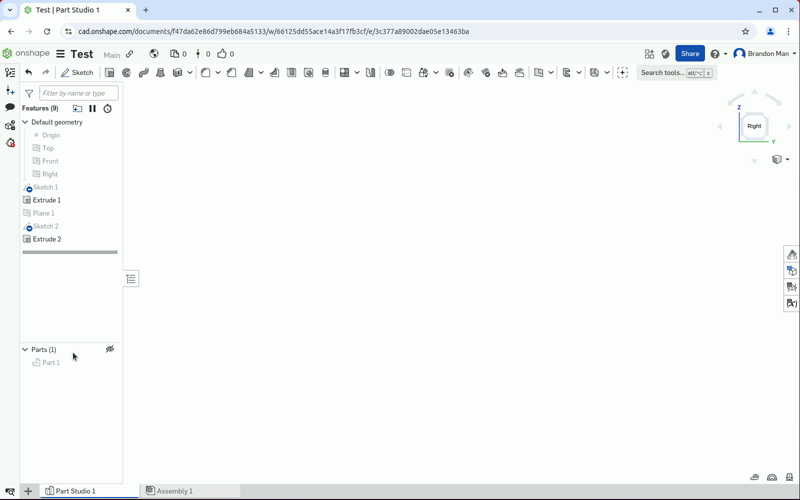
key_up(shift)
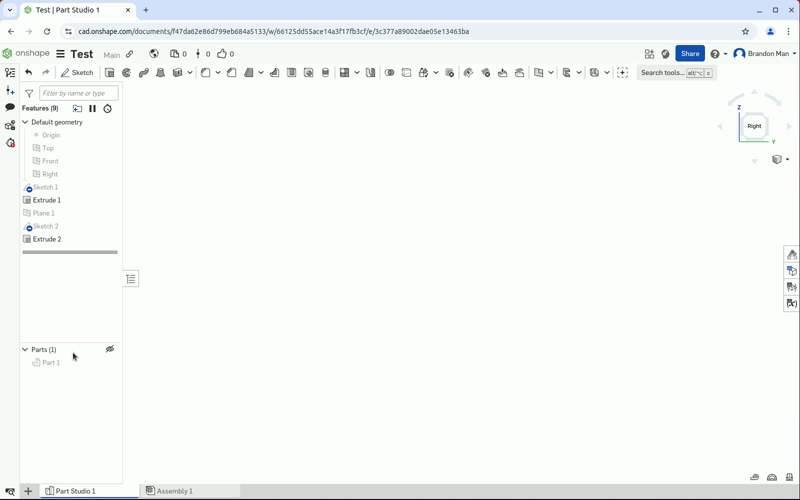
mouse_move(73, 352)
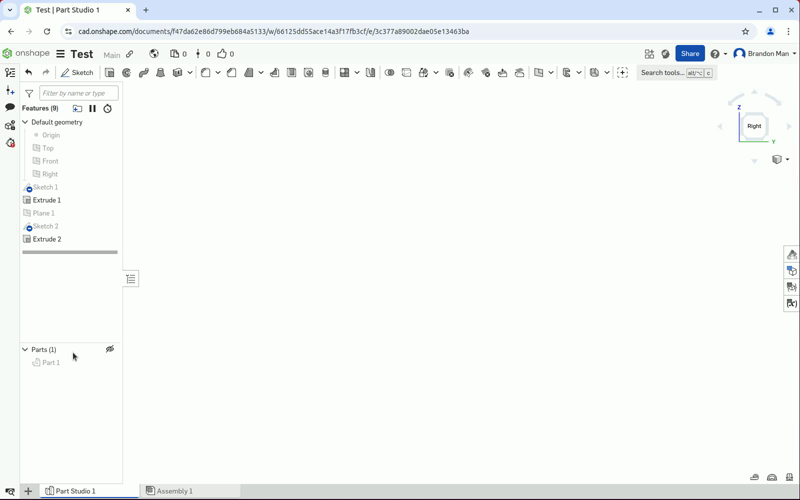
key(shift+y)
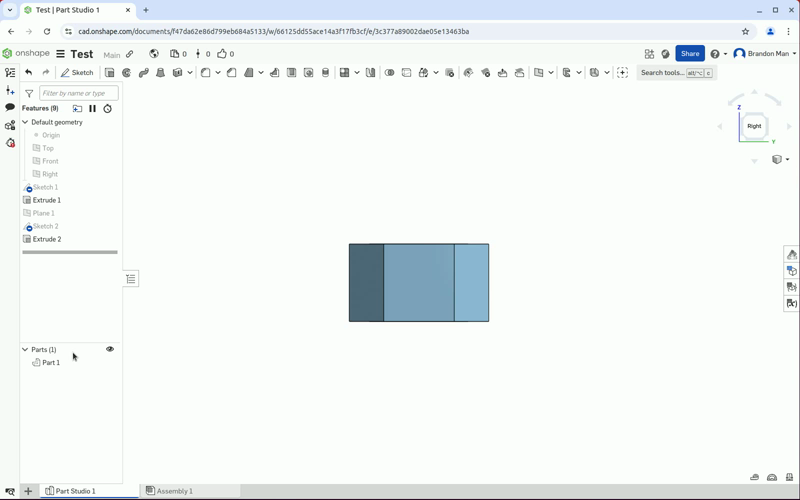
mouse_move(541, 75)
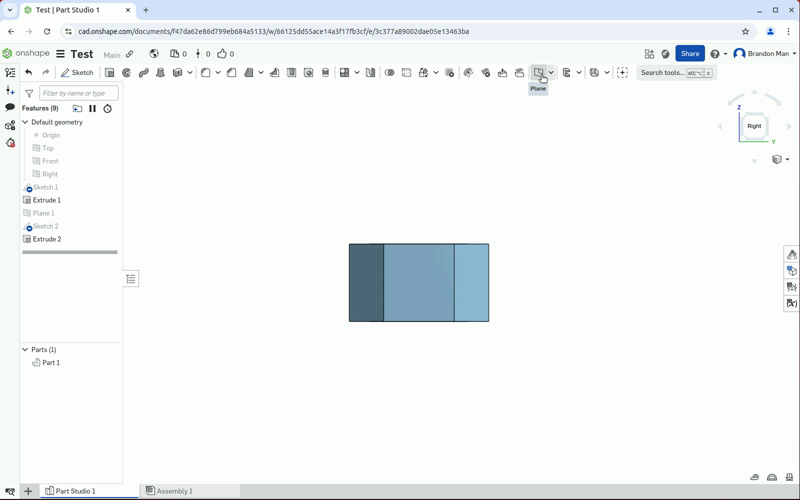
click(541, 75)
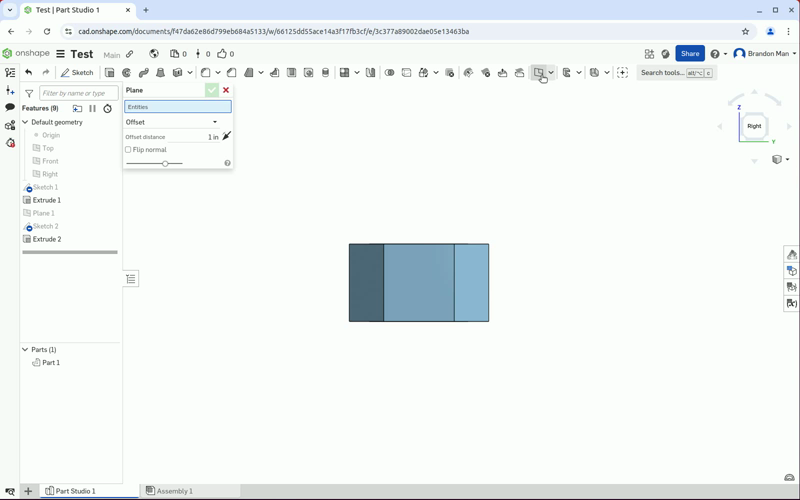
mouse_move(73, 176)
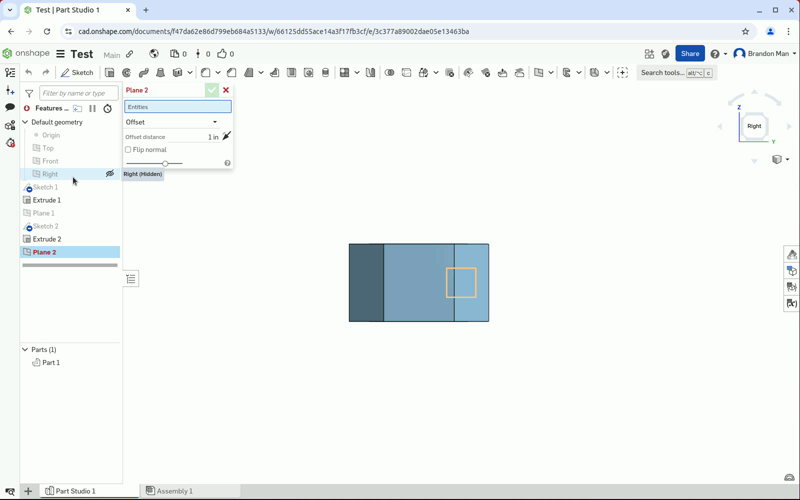
click(73, 176)
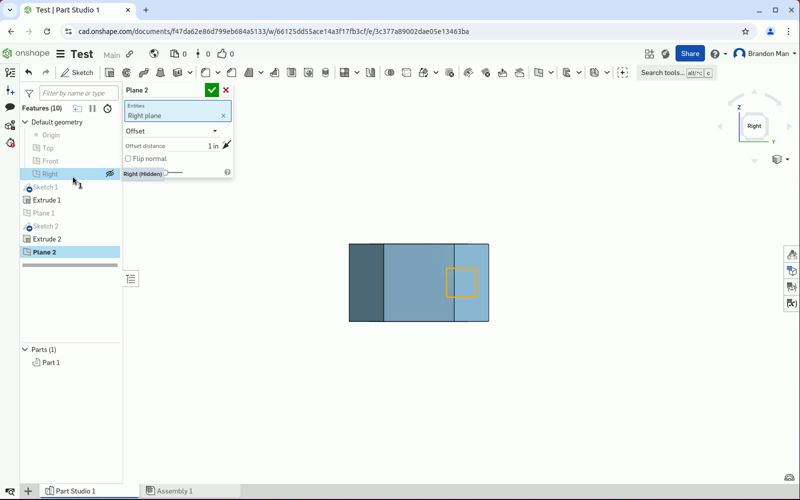
key(tab, 2)
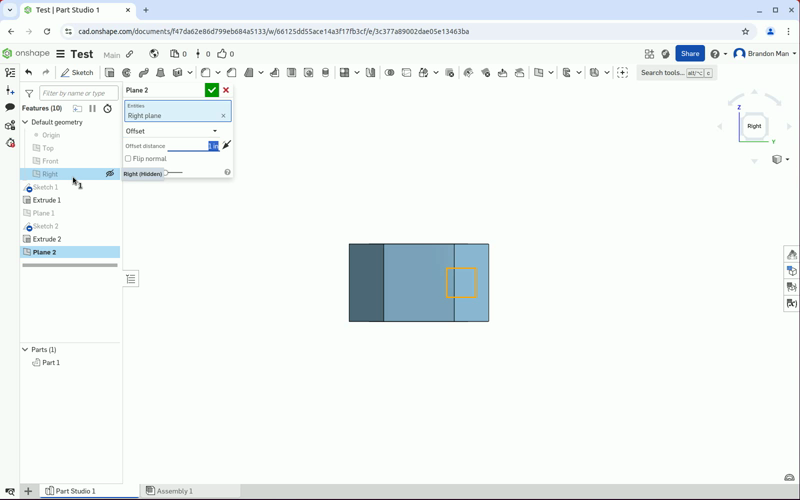
text(12.509)
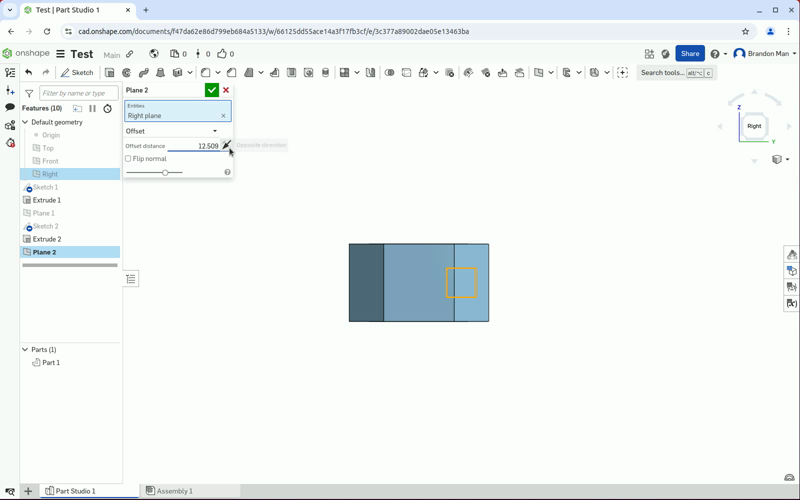
mouse_move(229, 147)
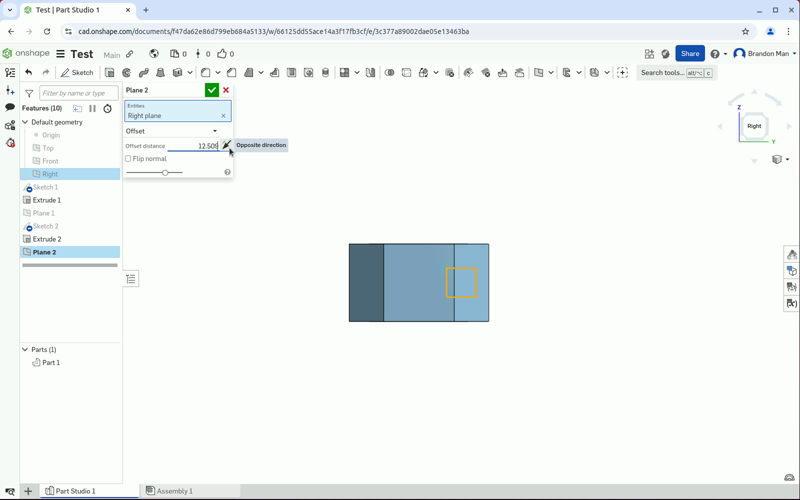
click(229, 147)
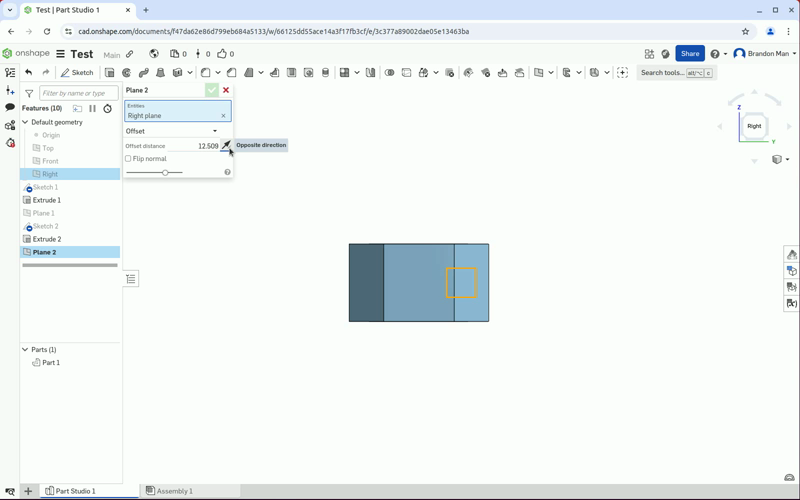
key(enter, 2)
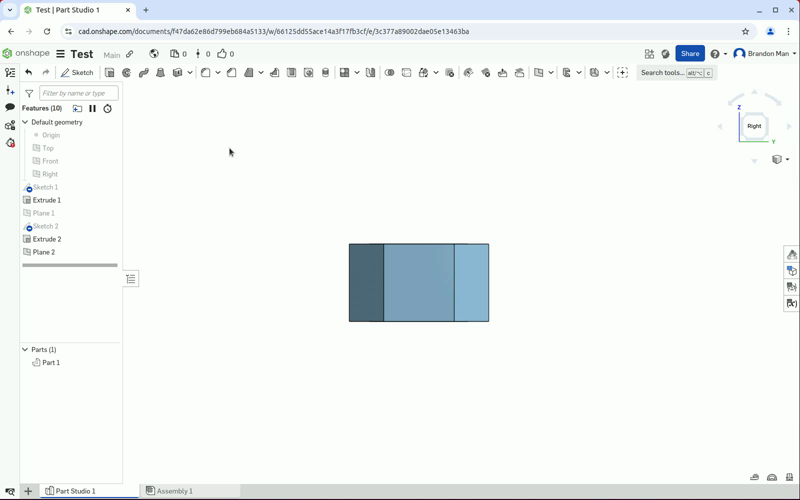
key(shift+s)
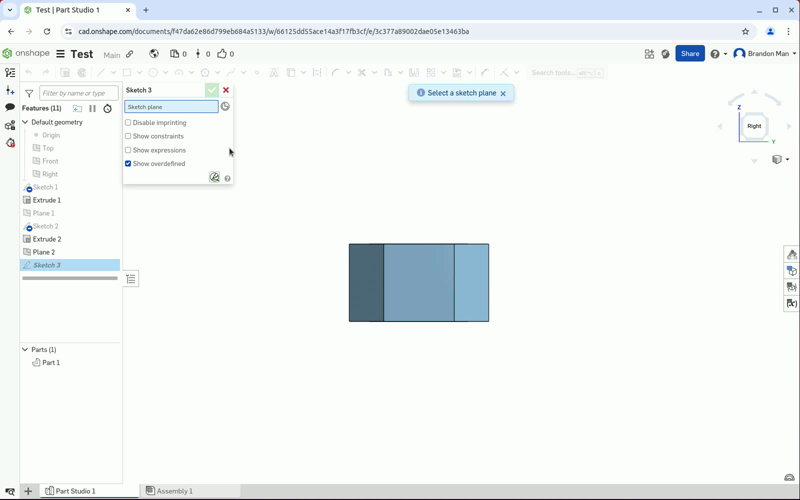
mouse_move(73, 254)
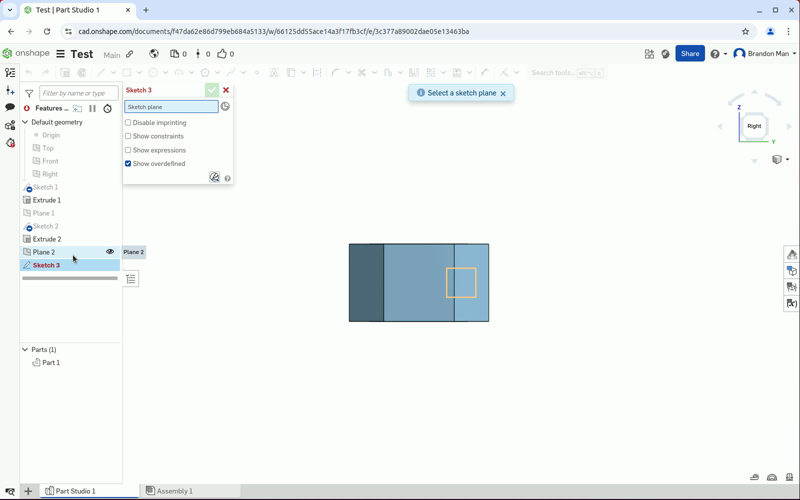
click(73, 254)
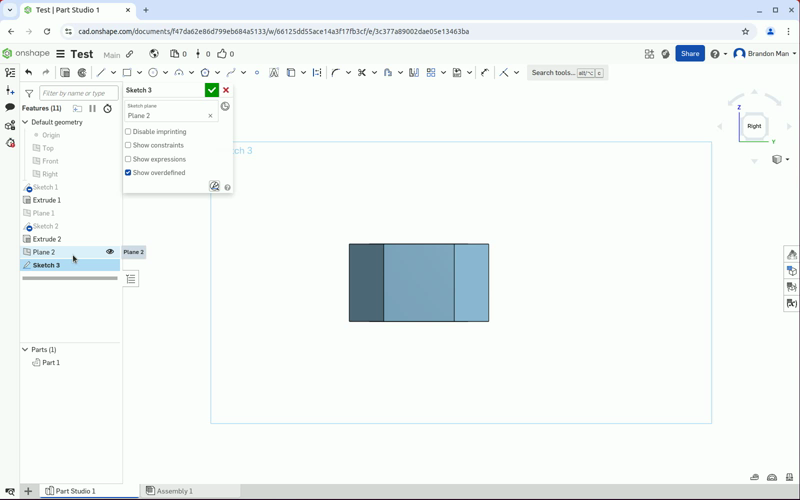
mouse_move(73, 352)
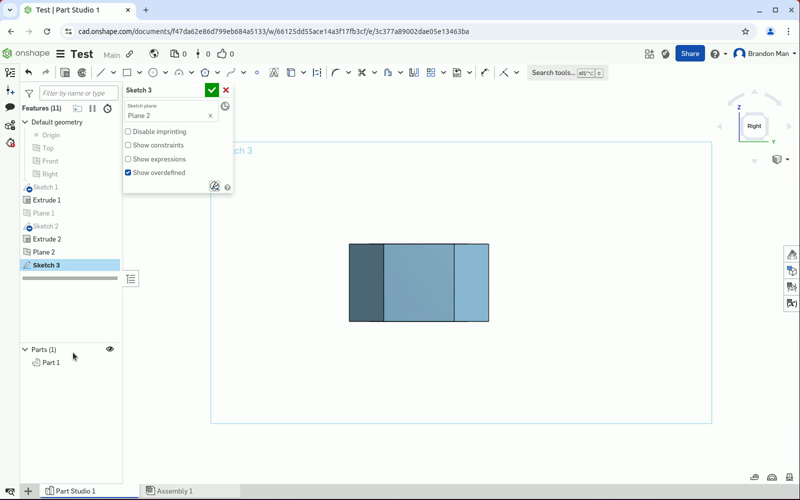
key(y)
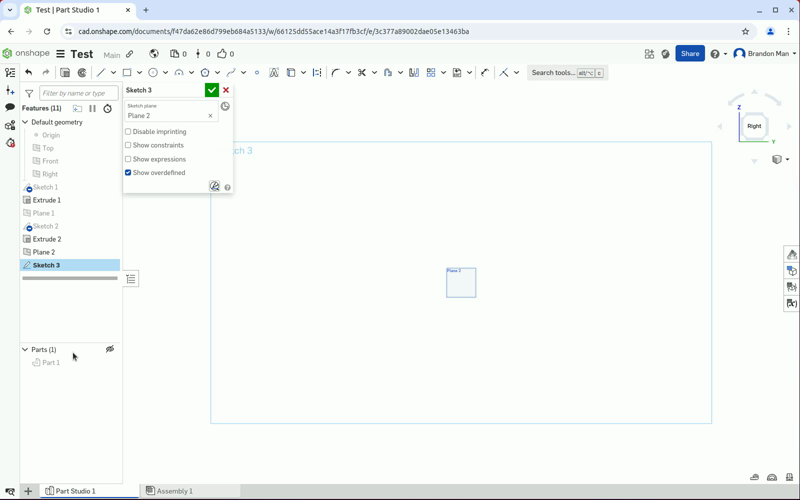
key(c)
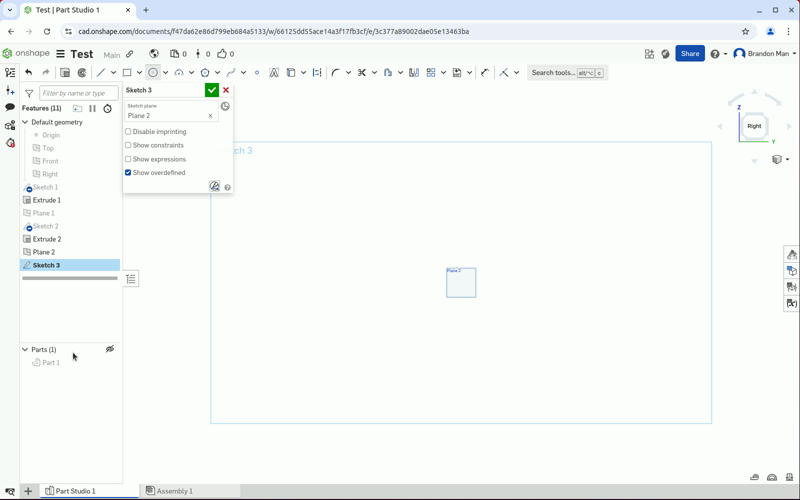
key_down(shift)
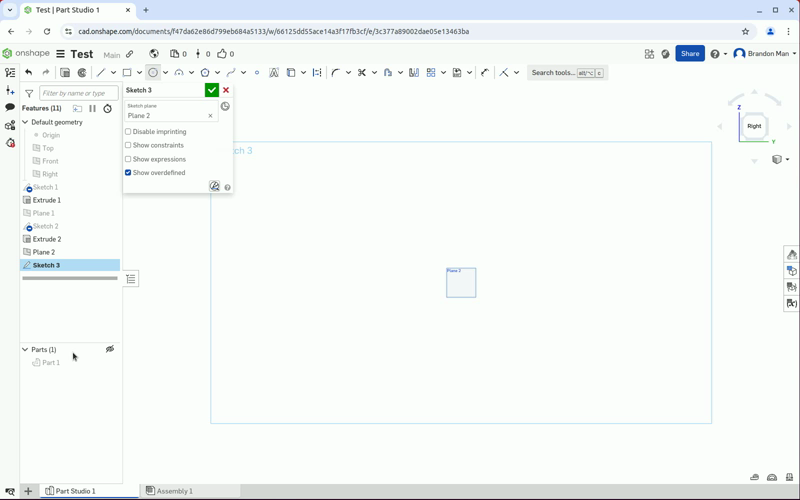
mouse_move(418, 282)
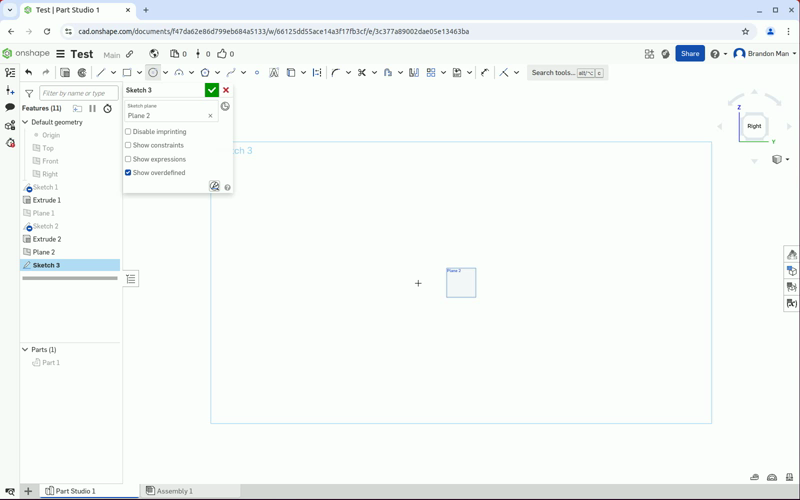
click(418, 282)
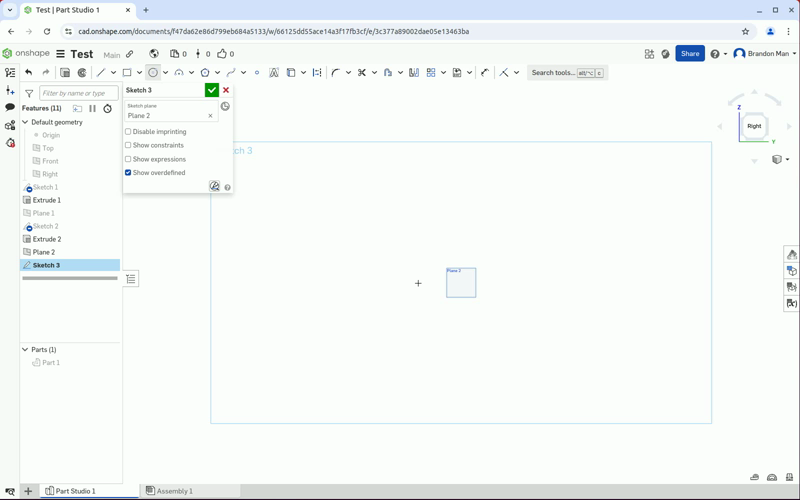
key_up(shift)
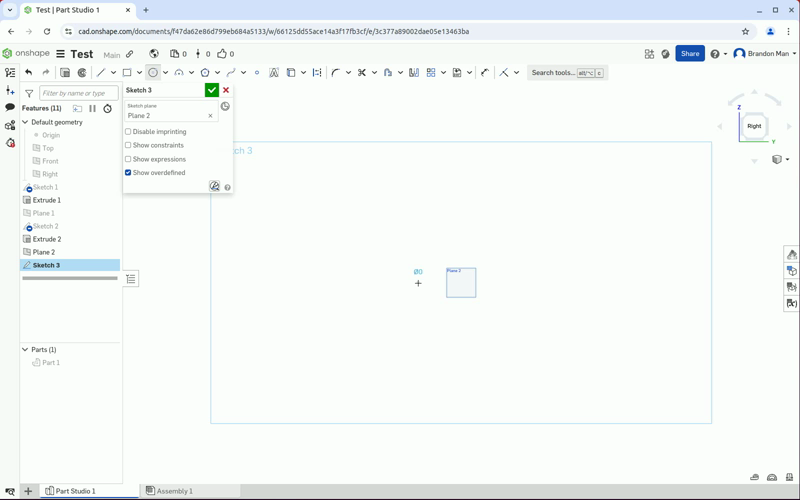
mouse_move(432, 282)
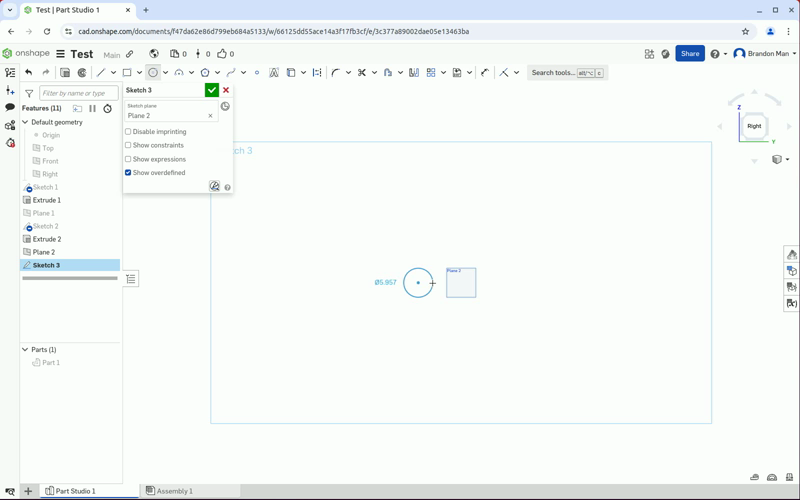
click(432, 282)
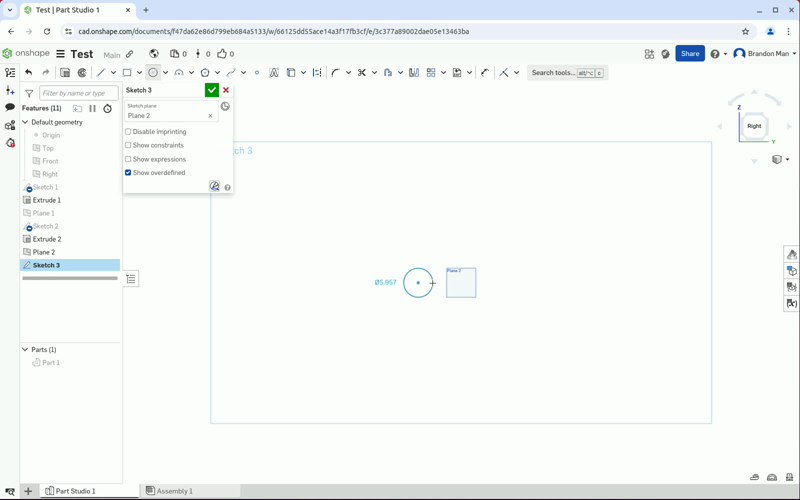
key(esc)
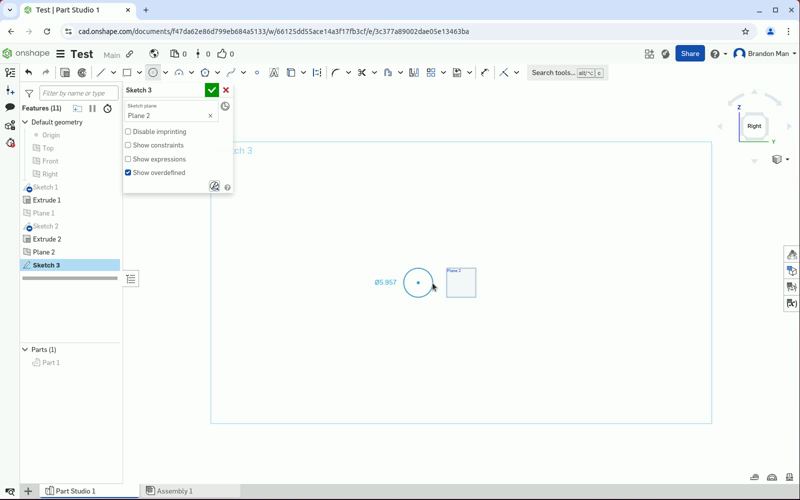
mouse_move(423, 286)
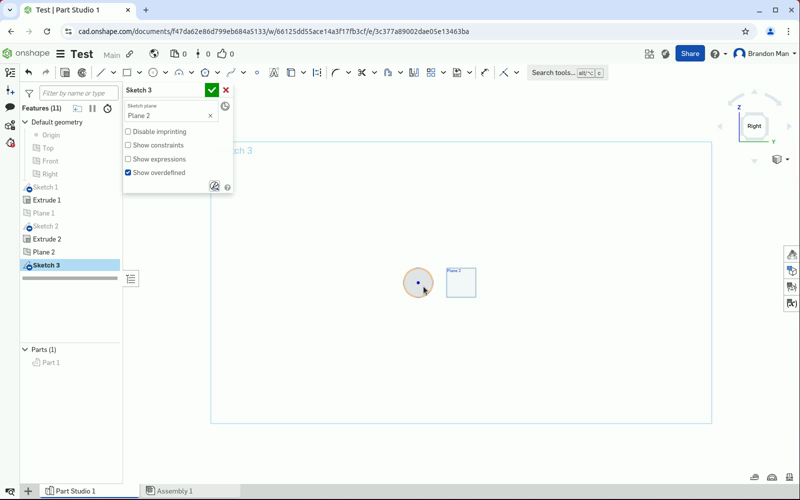
scroll(6)
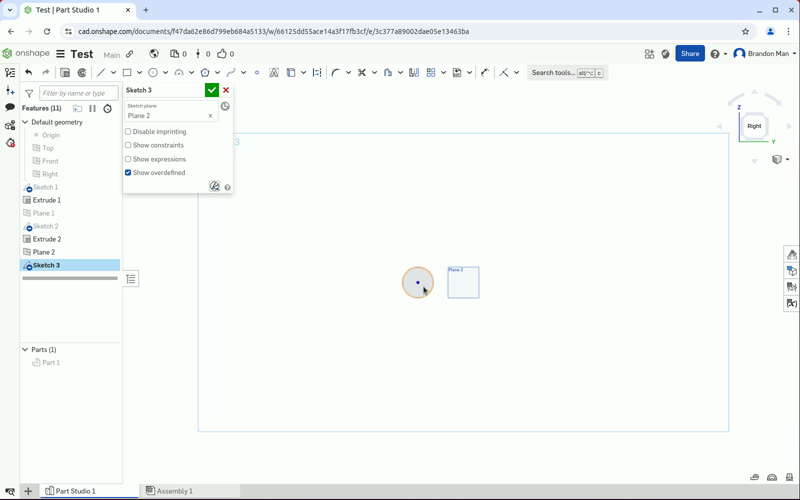
scroll(6)
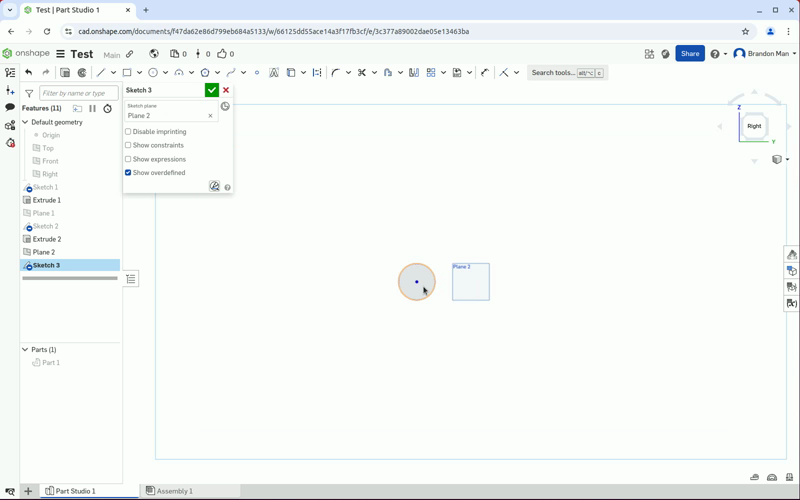
scroll(6)
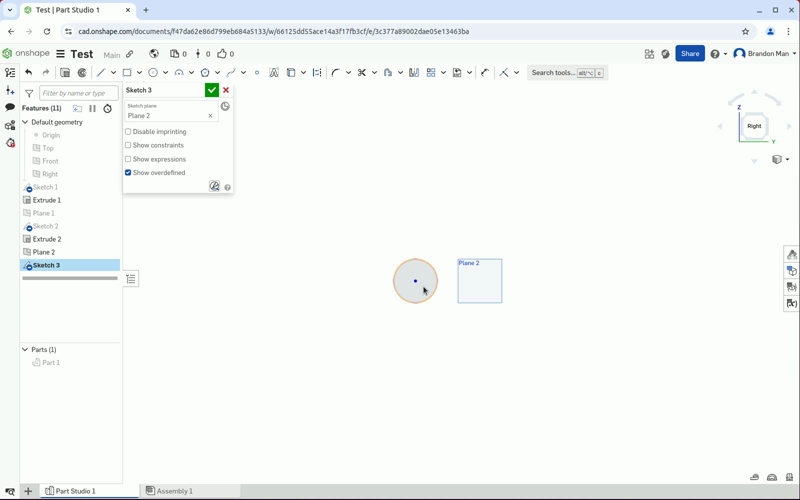
scroll(6)
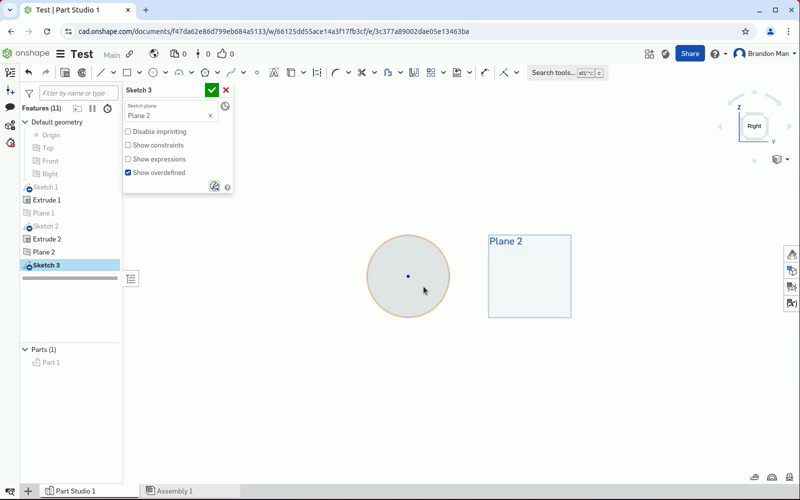
scroll(6)
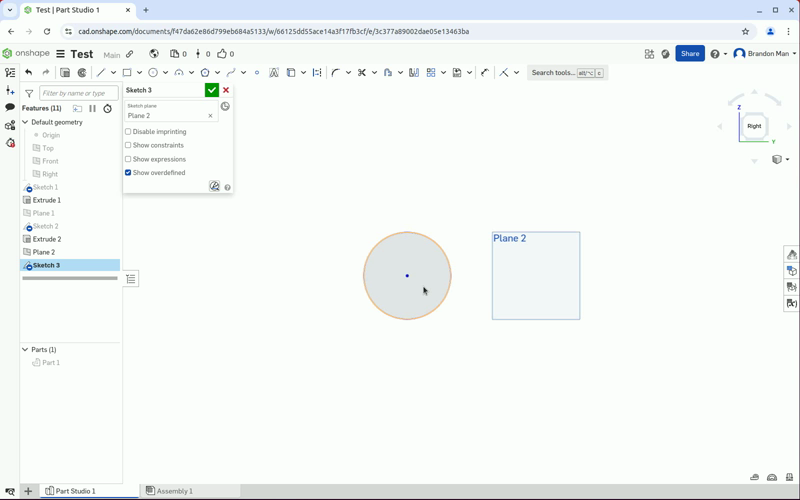
scroll(6)
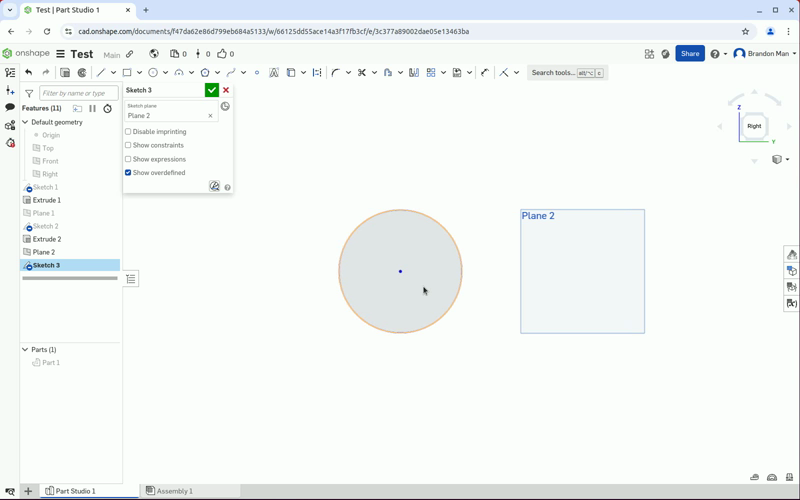
scroll(6)
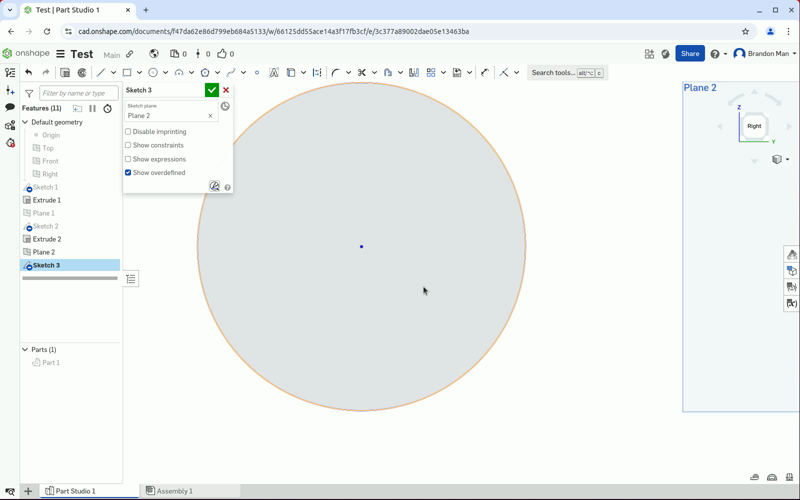
click(423, 286)
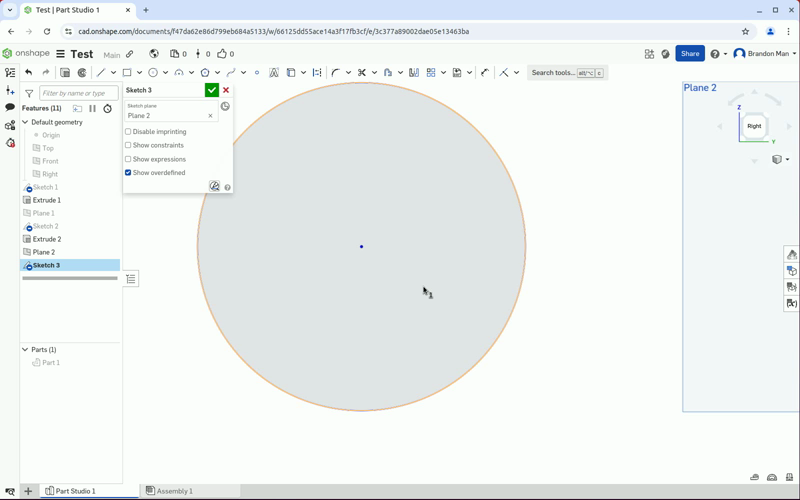
scroll(-6)
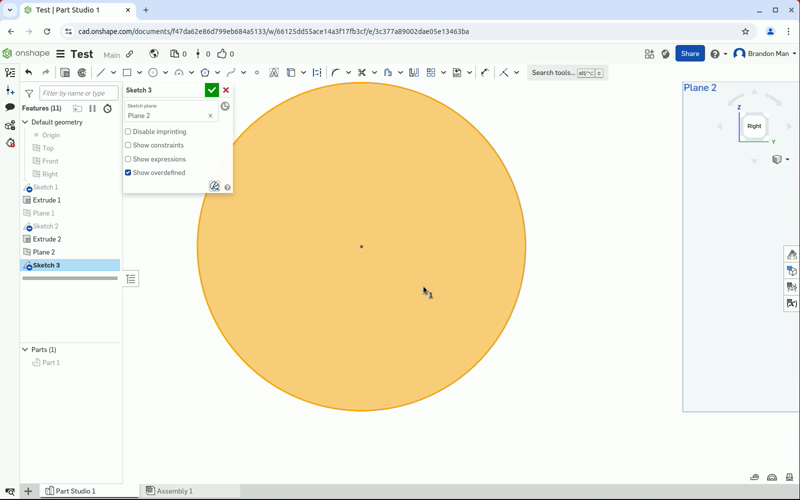
scroll(-6)
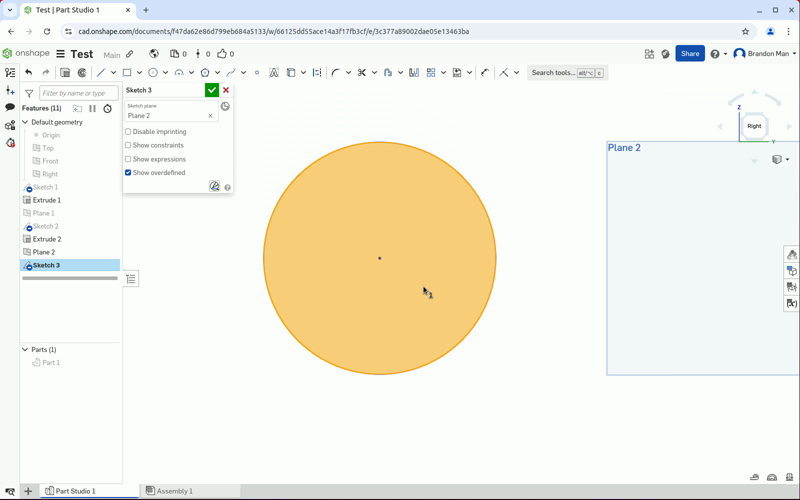
scroll(-6)
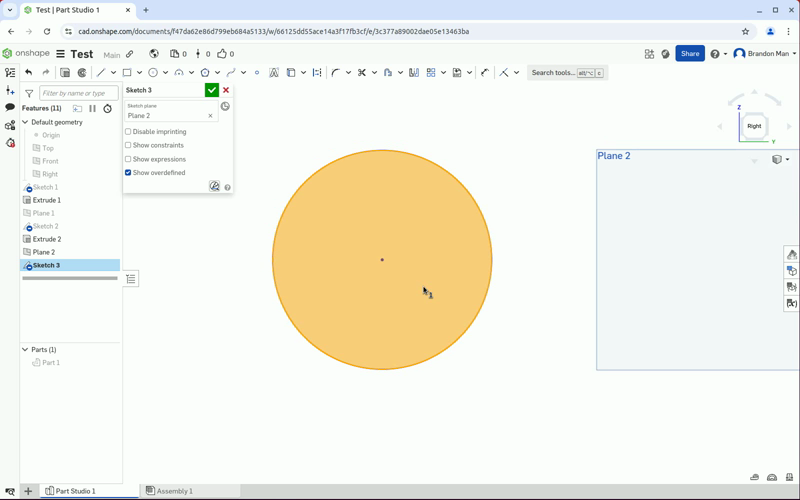
scroll(-6)
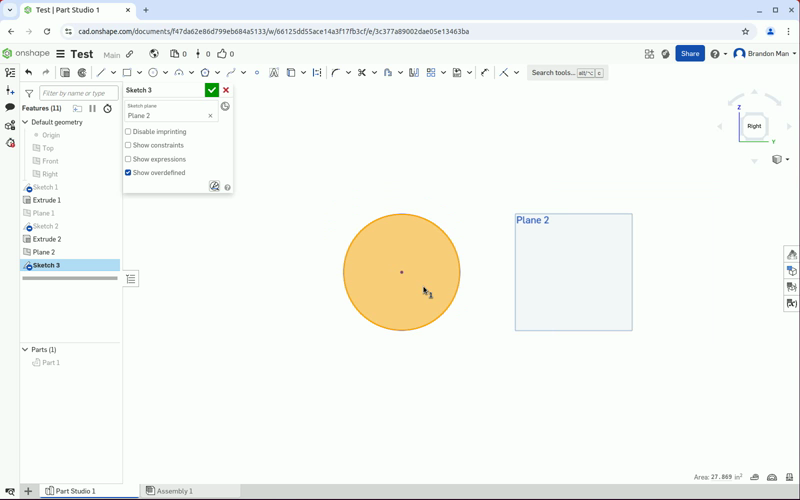
scroll(-6)
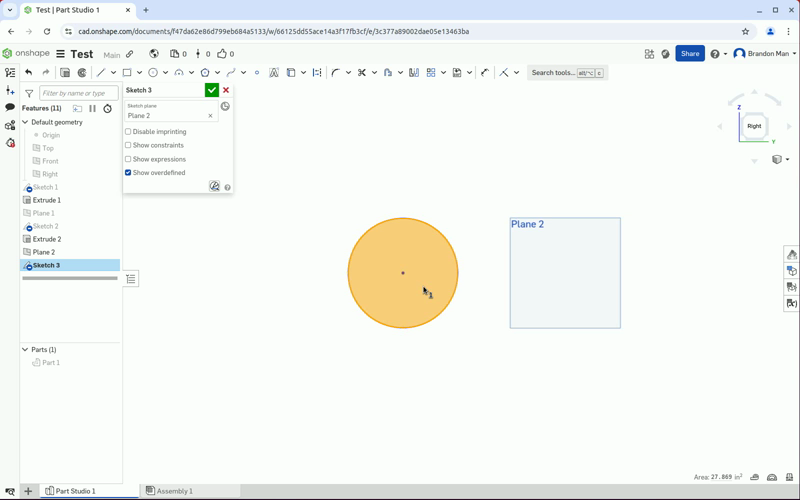
scroll(-6)
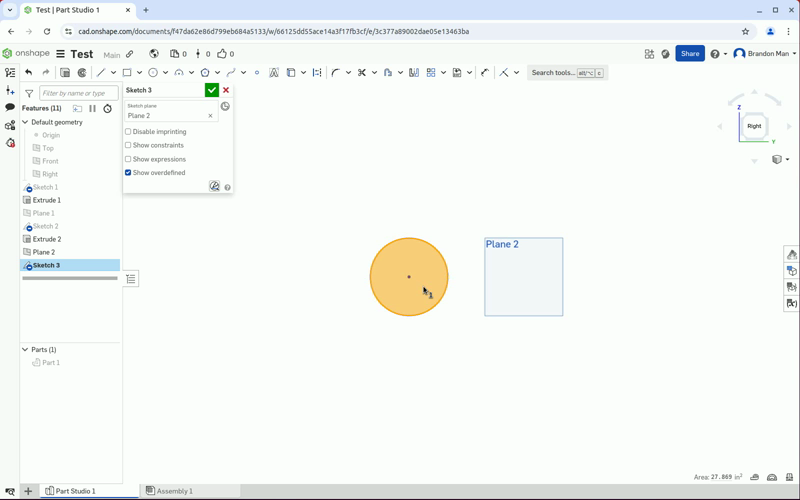
scroll(-6)
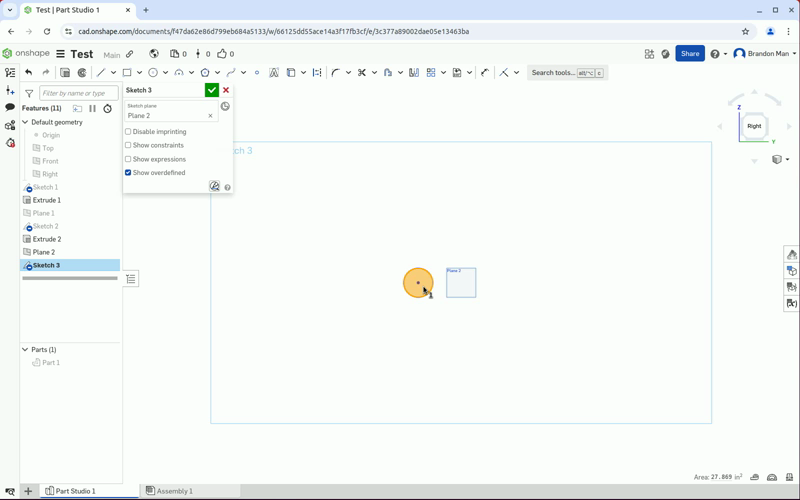
mouse_move(73, 352)
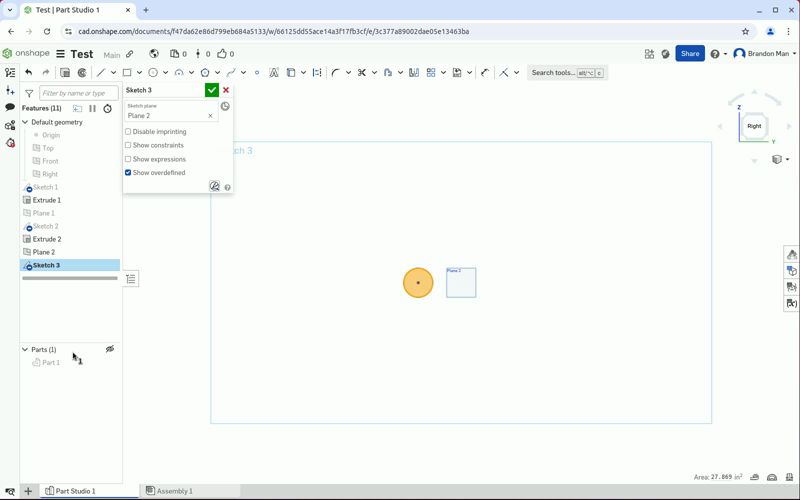
key(shift+y)
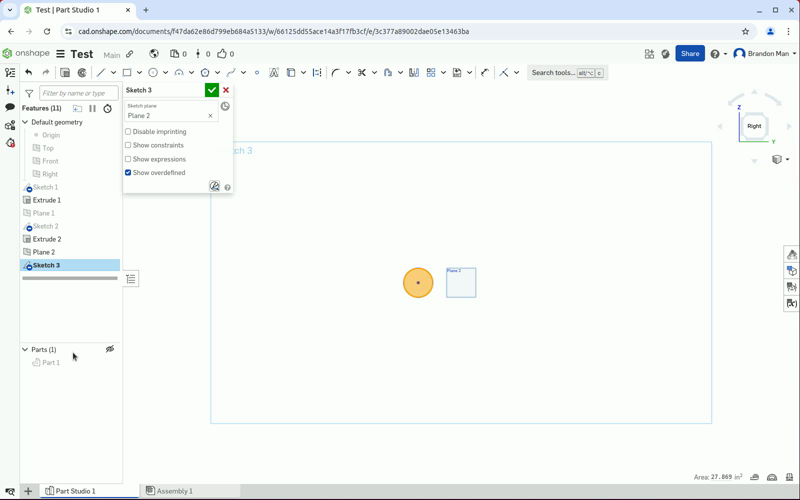
key(shift+e)
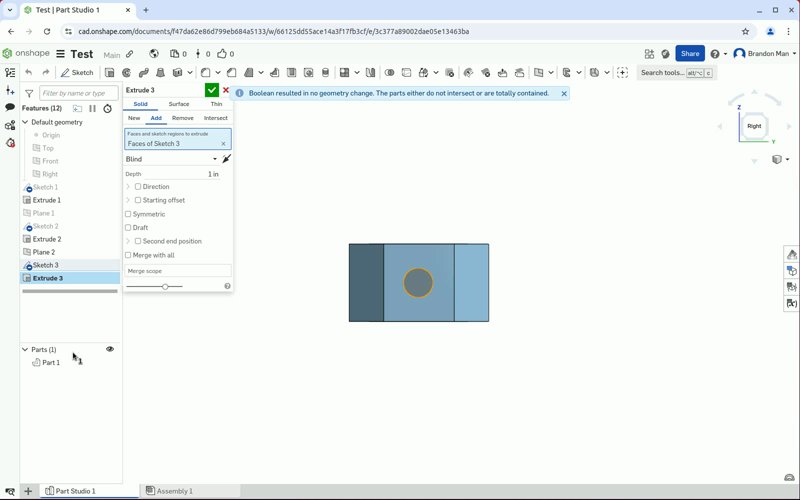
mouse_move(143, 106)
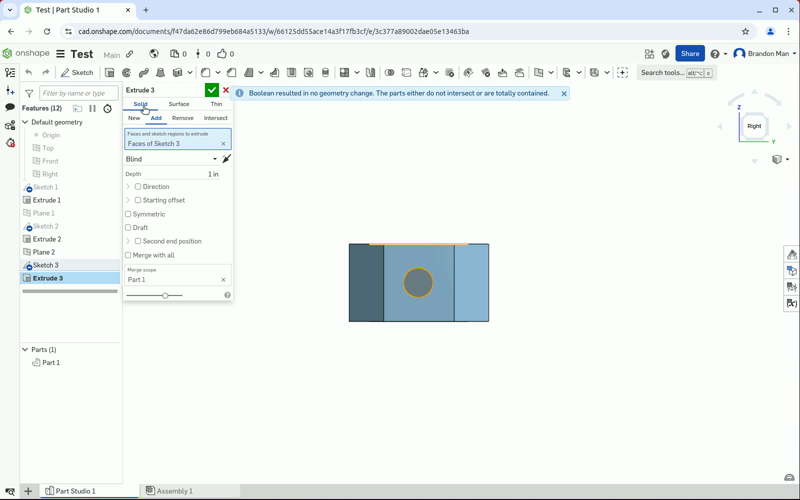
click(143, 106)
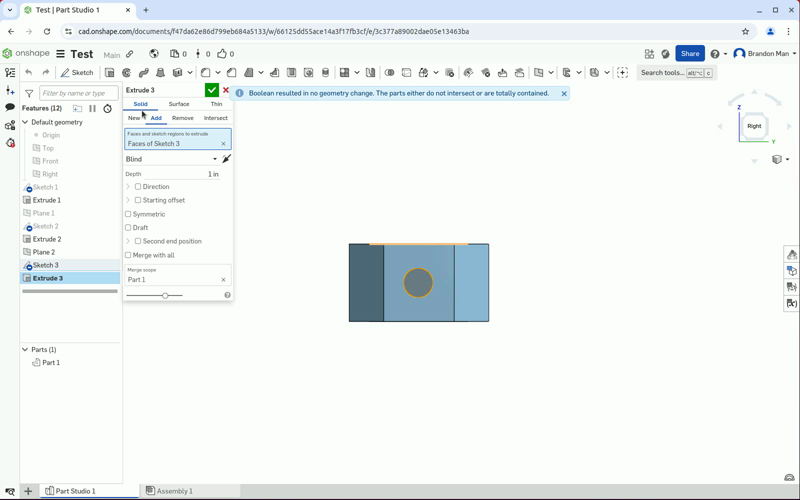
mouse_move(137, 120)
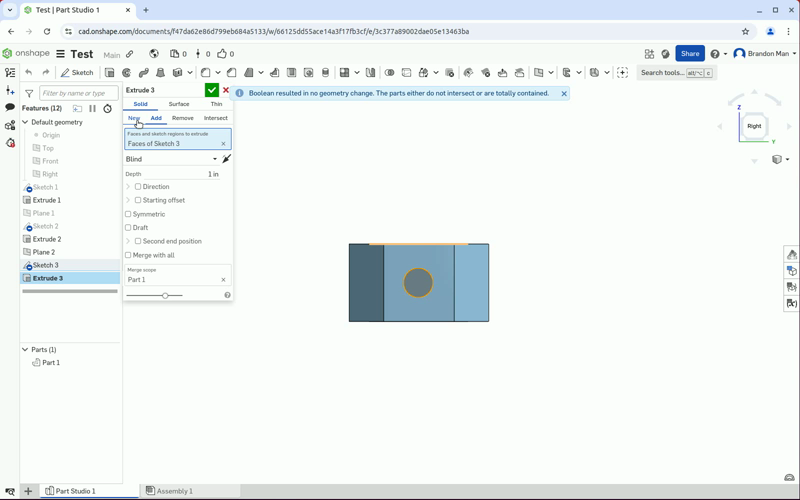
click(137, 120)
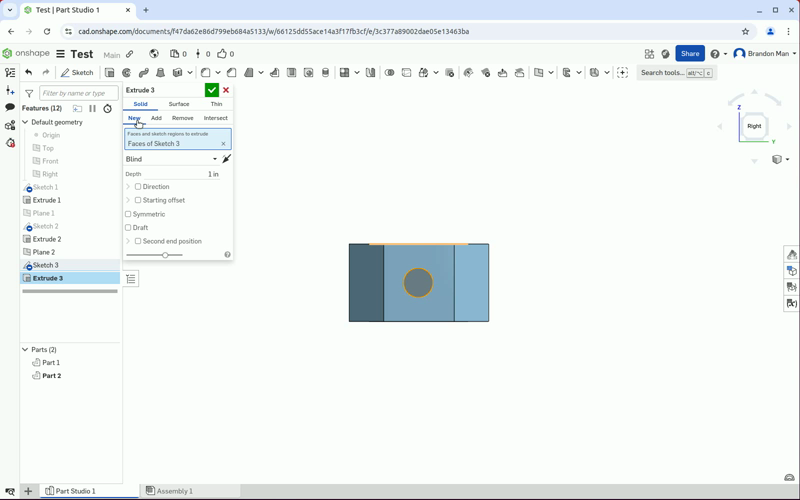
key(tab, 4)
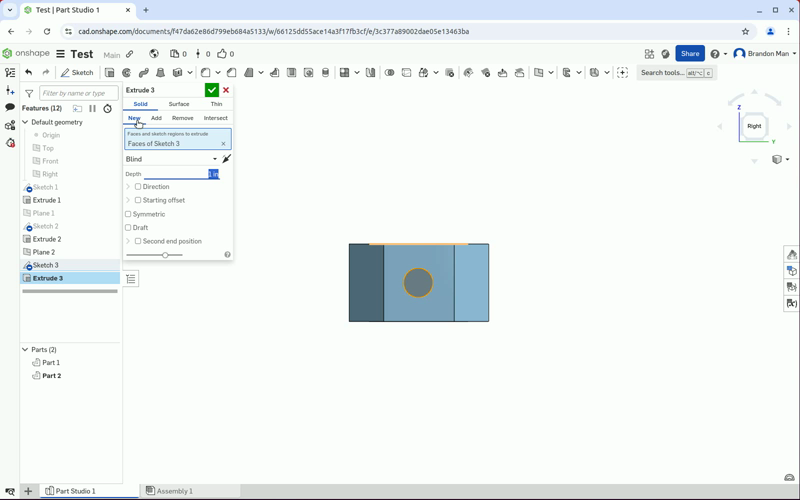
text(7.943)
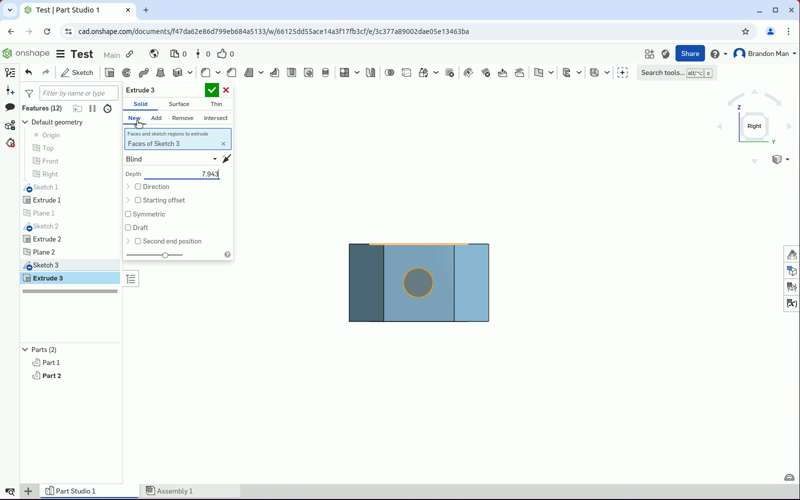
key(enter)
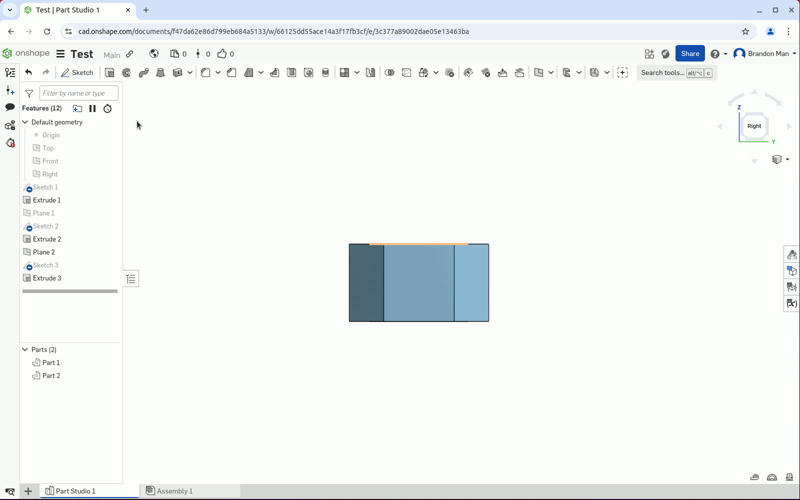
key(shift+h)
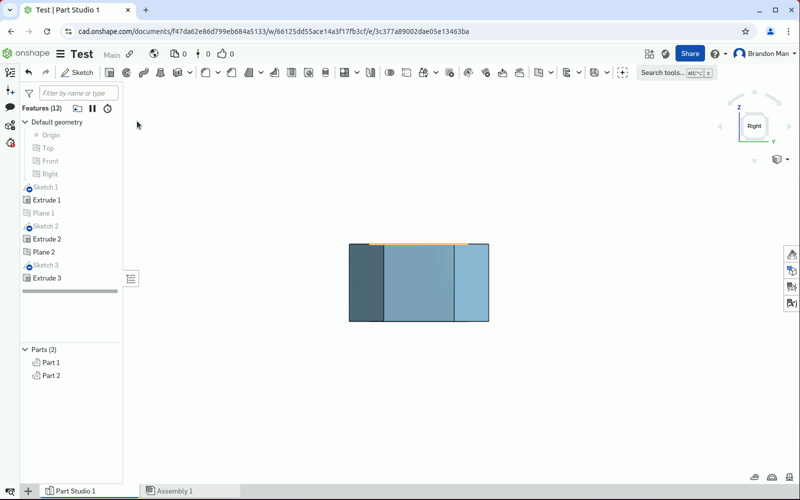
key(shift+h)
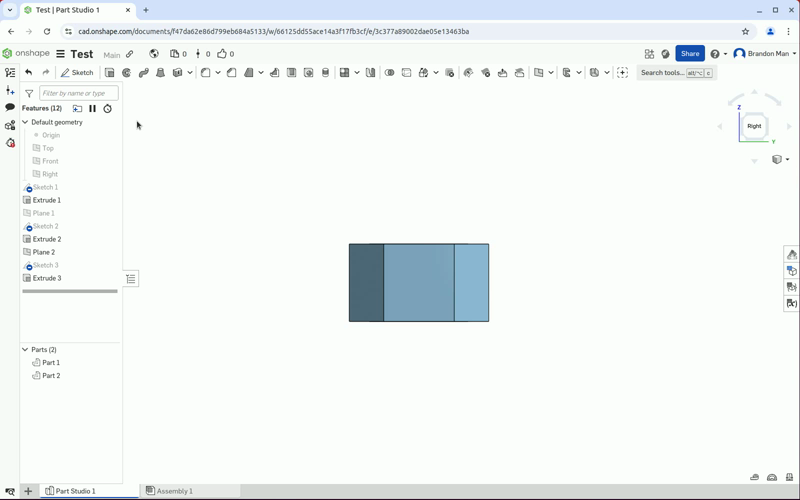
mouse_move(73, 189)
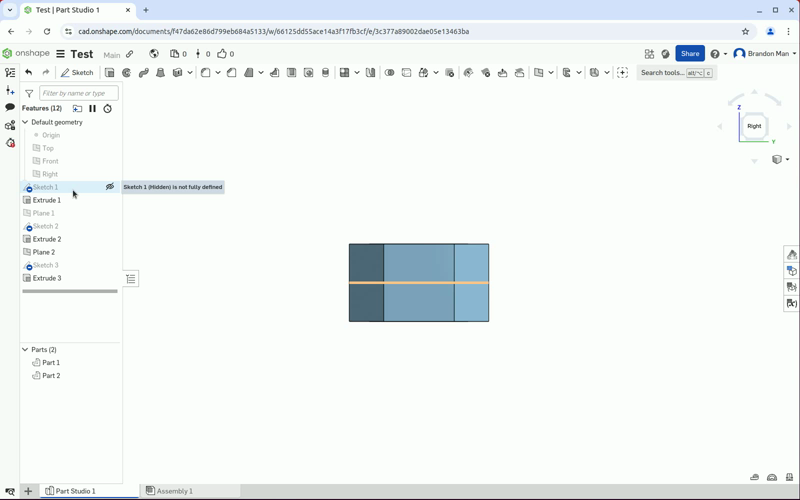
click(73, 189)
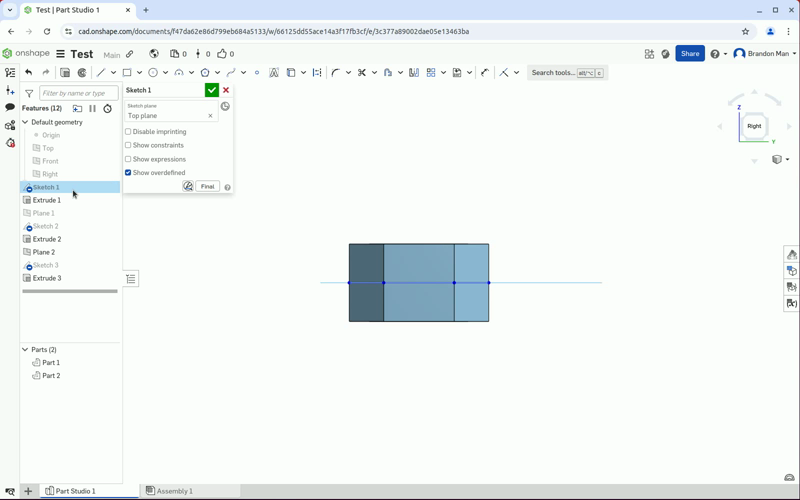
mouse_move(229, 92)
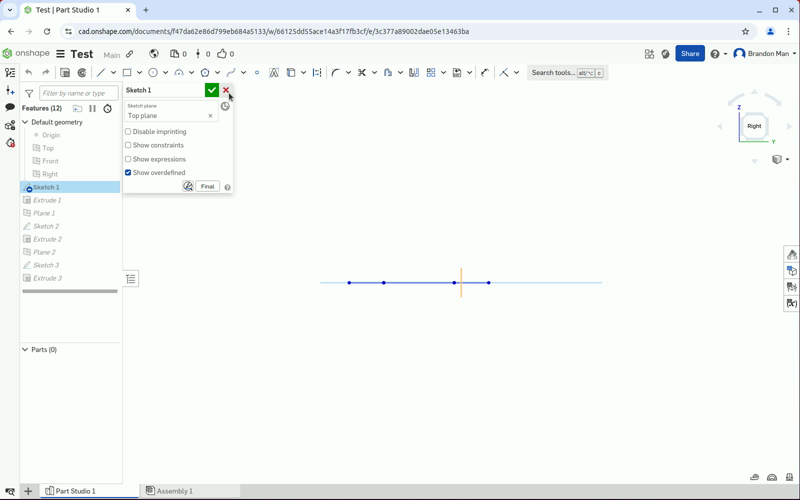
click(229, 92)
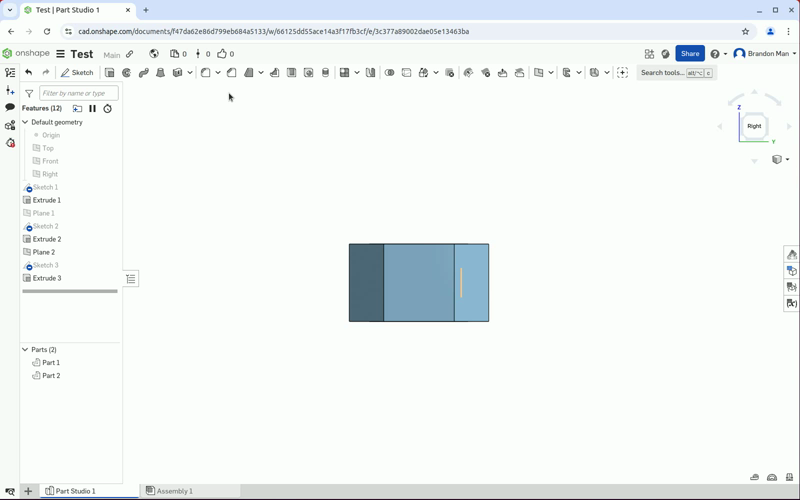
mouse_move(541, 75)
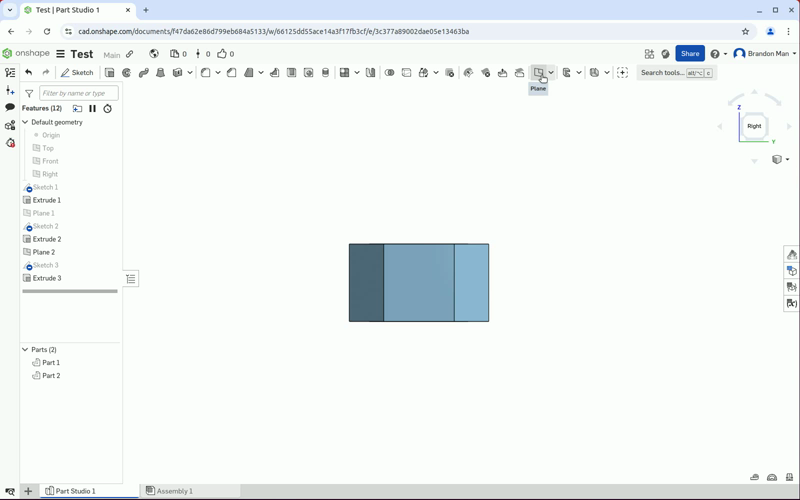
click(541, 75)
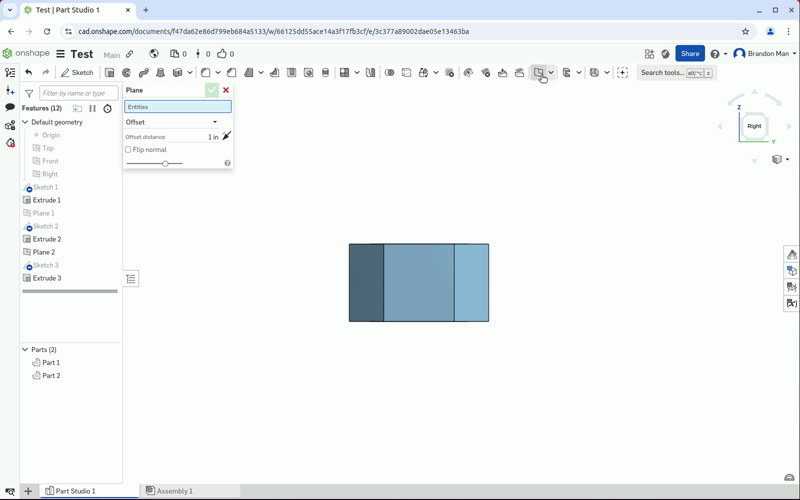
mouse_move(73, 176)
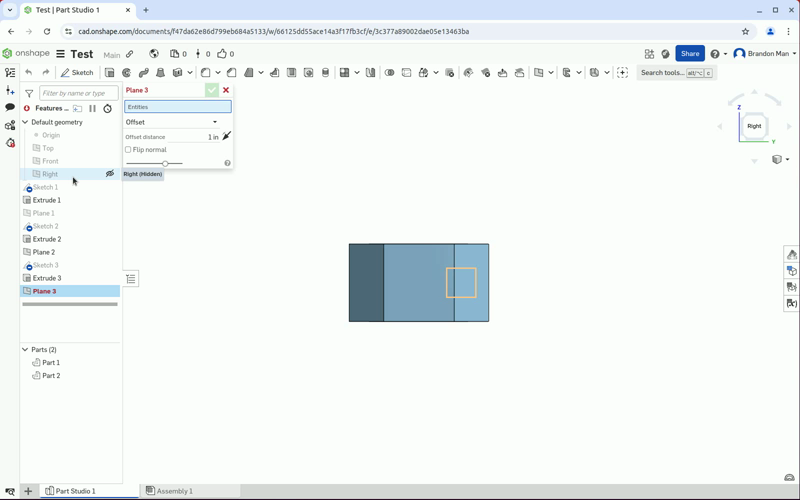
click(73, 176)
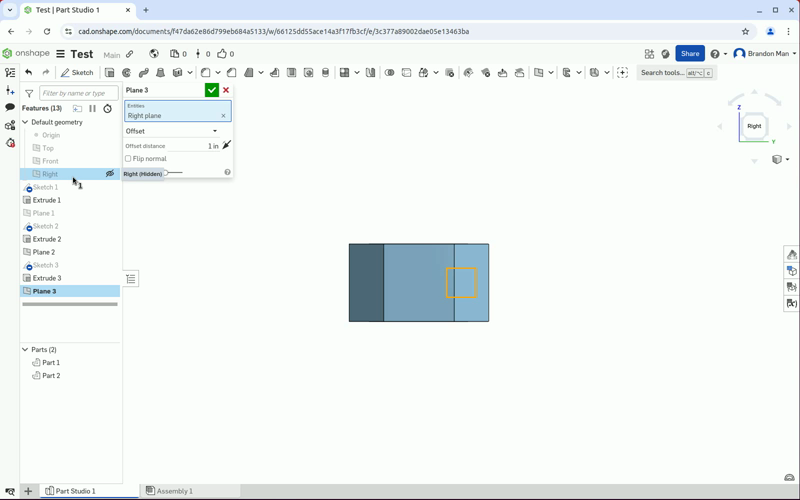
key(tab, 2)
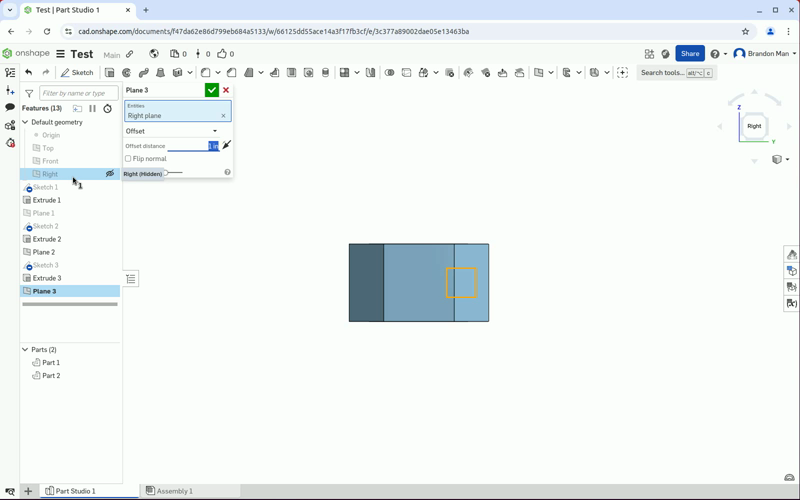
text(12.509)
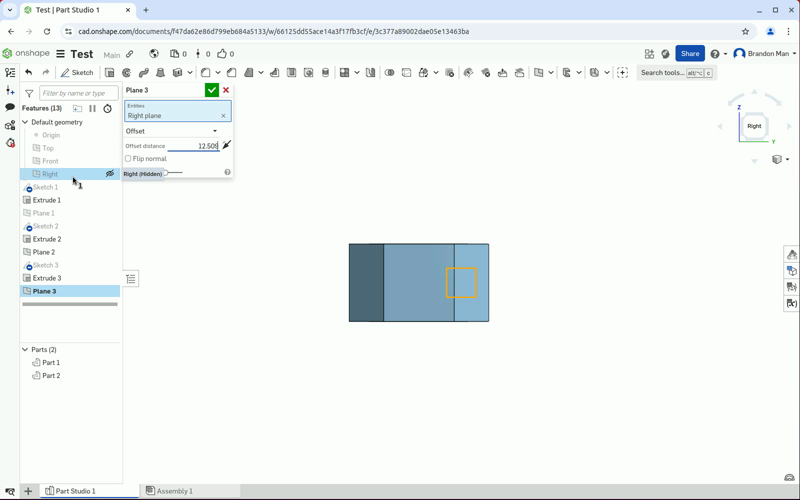
key(enter, 2)
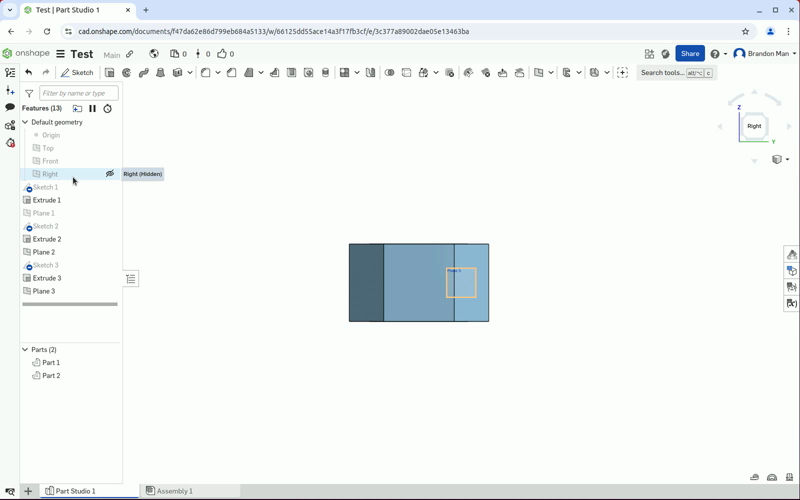
key(shift+s)
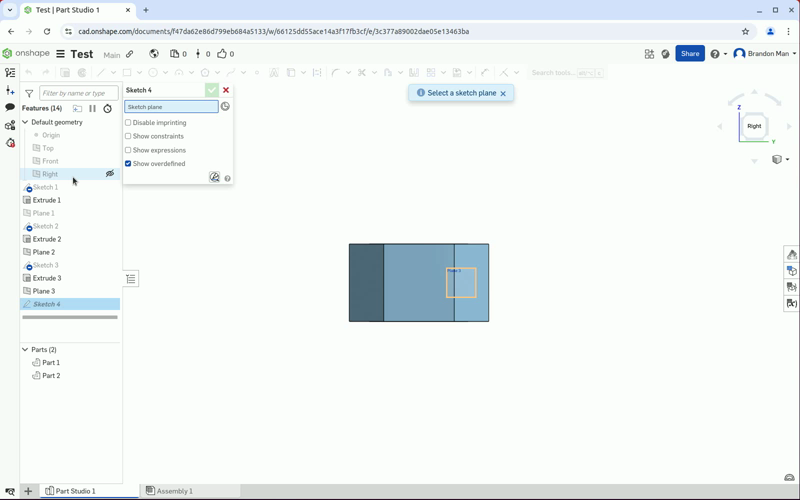
mouse_move(73, 293)
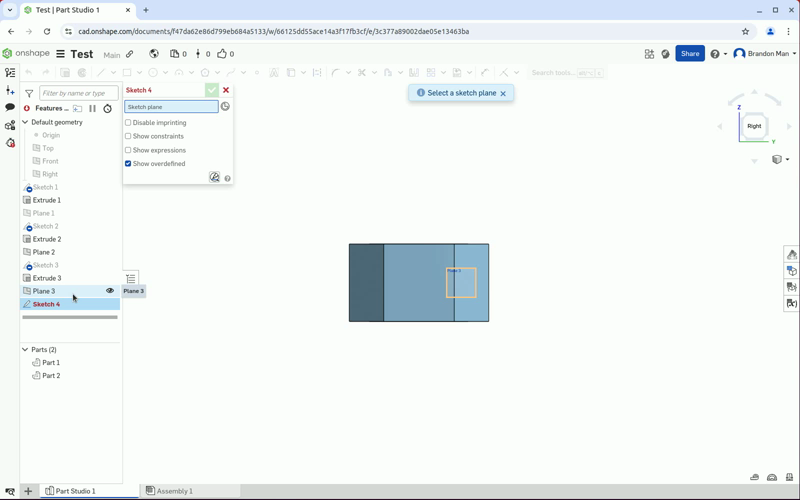
click(73, 293)
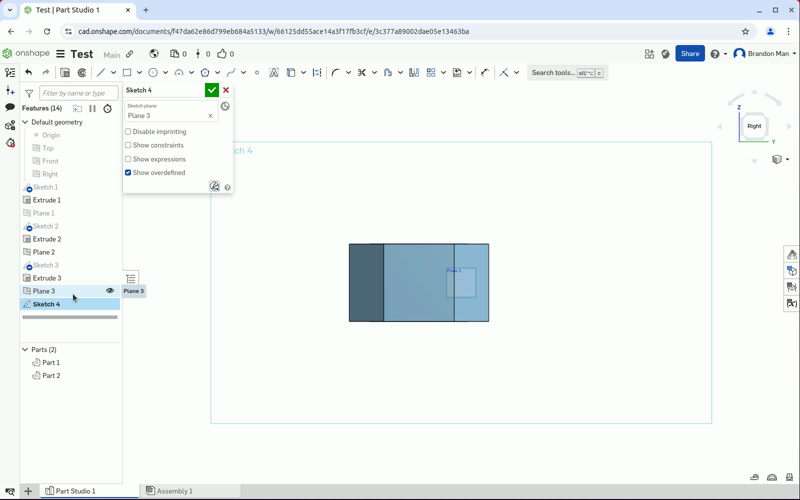
mouse_move(73, 352)
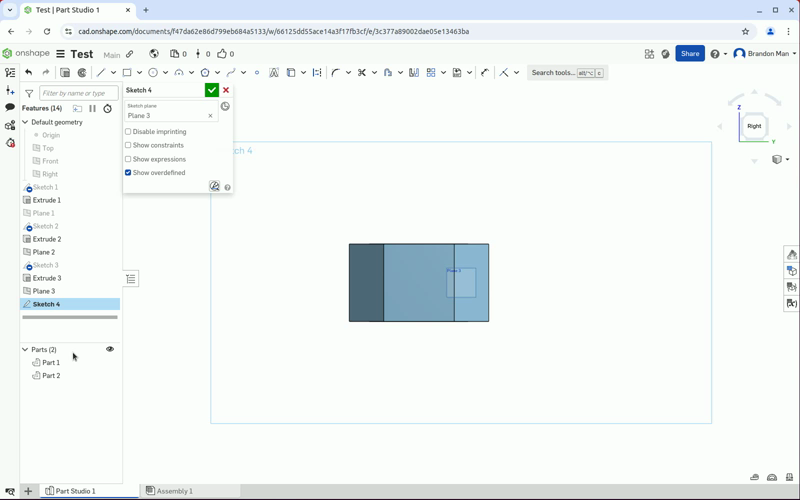
key(y)
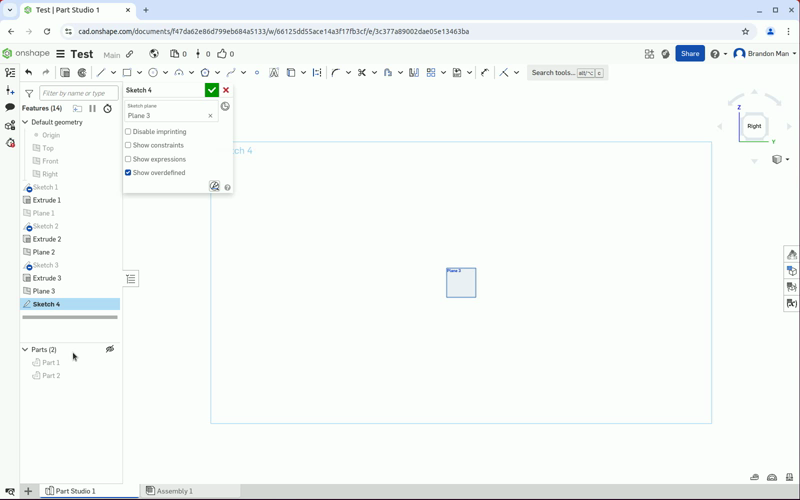
key(c)
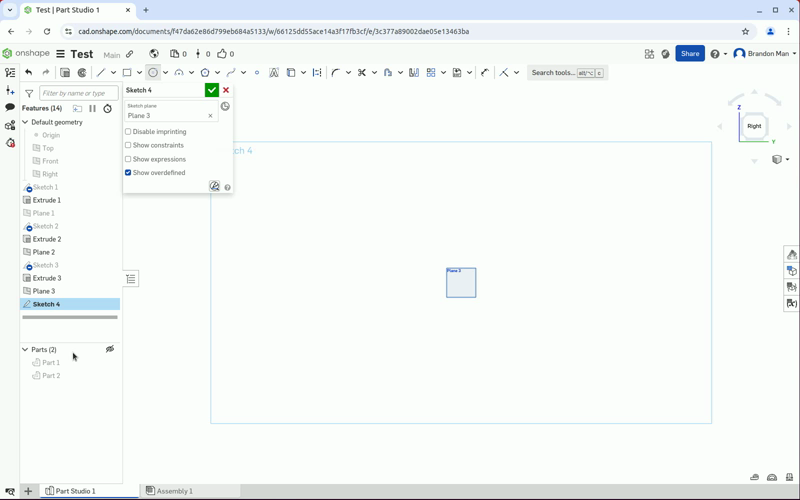
key_down(shift)
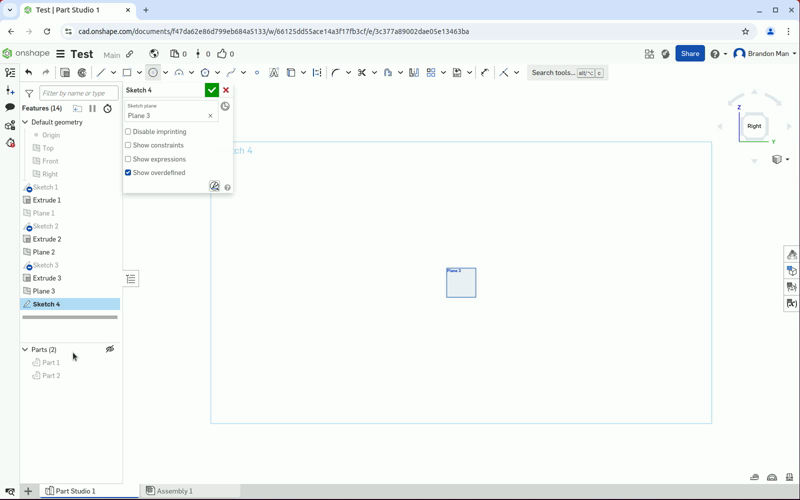
mouse_move(419, 282)
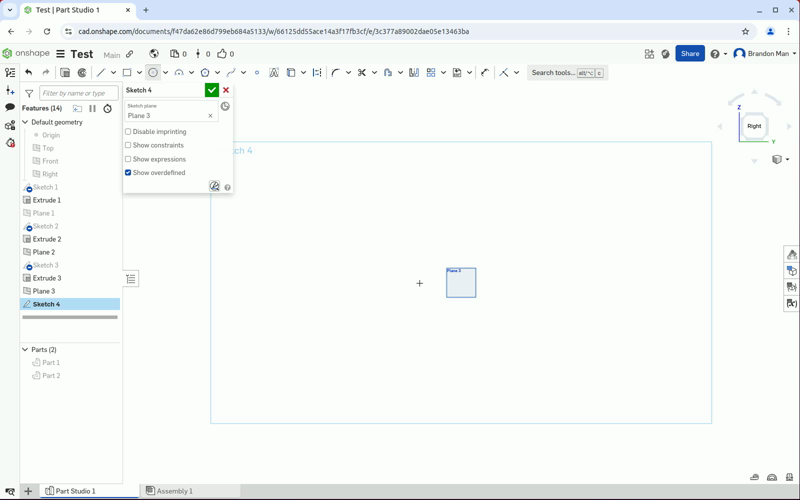
click(419, 282)
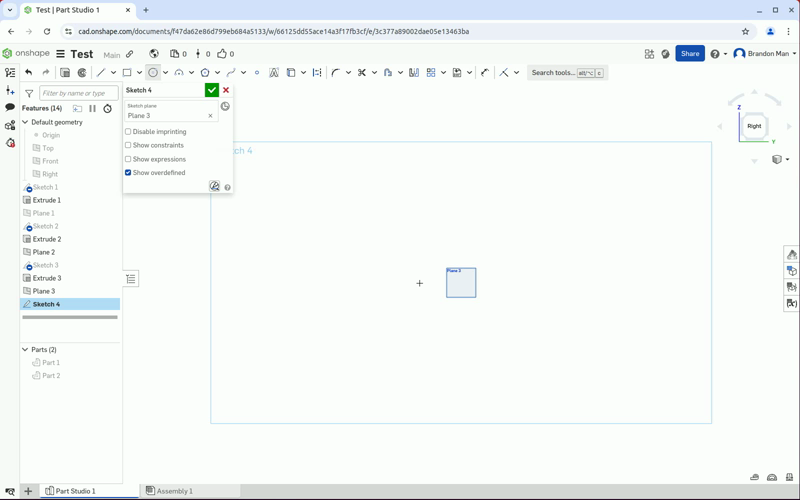
key_up(shift)
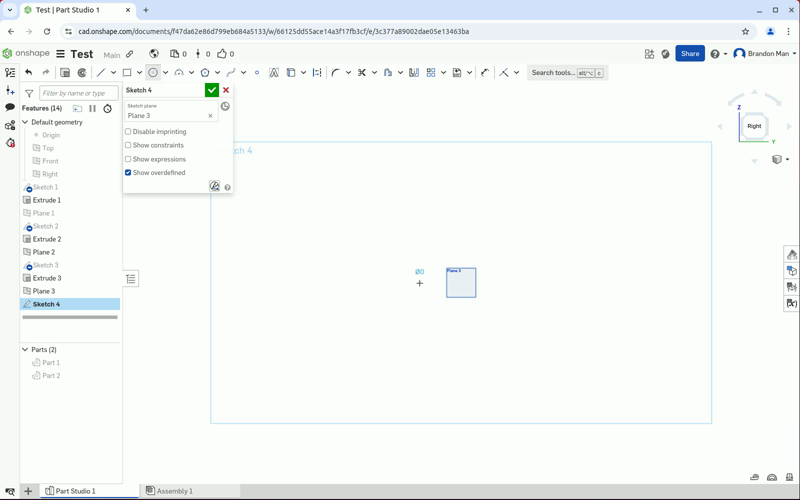
mouse_move(433, 282)
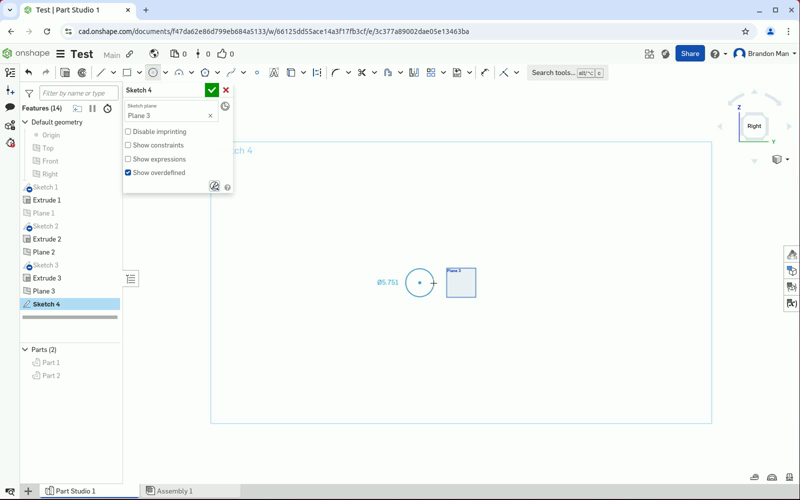
click(433, 282)
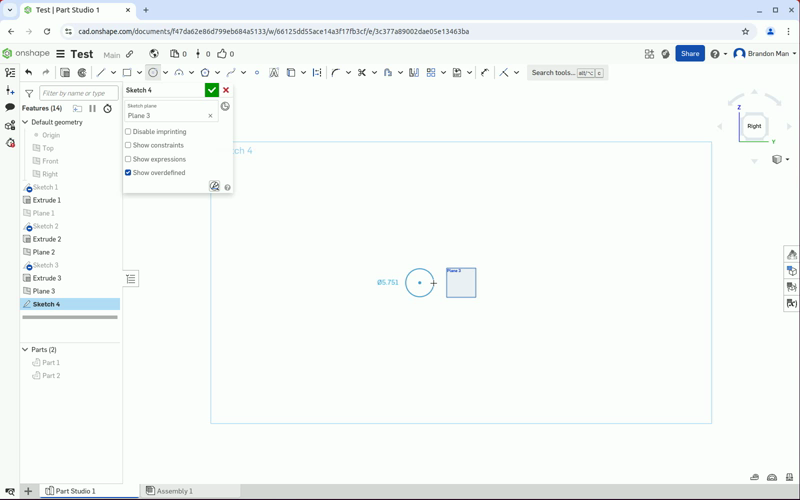
key(esc)
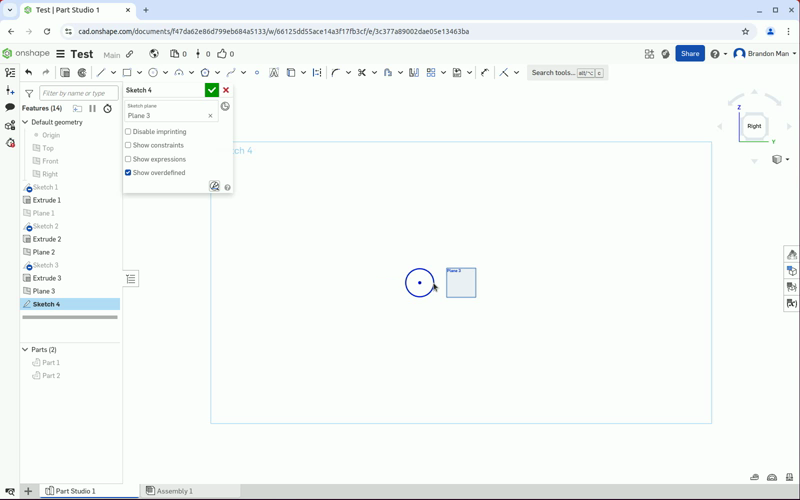
mouse_move(428, 278)
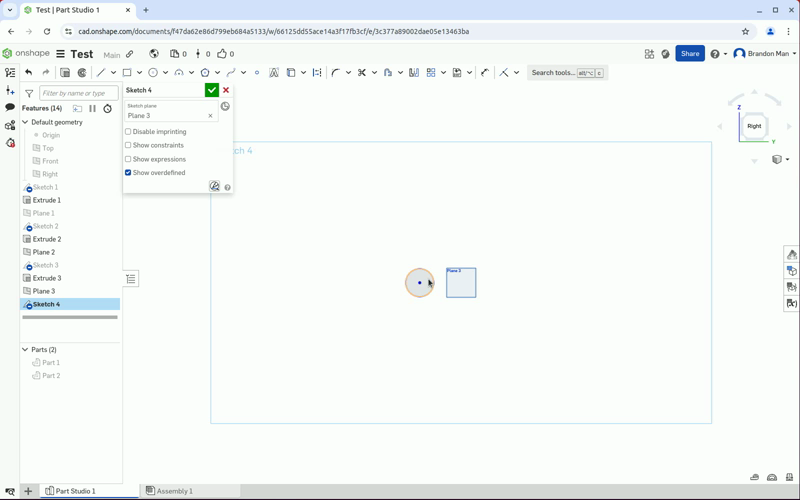
scroll(6)
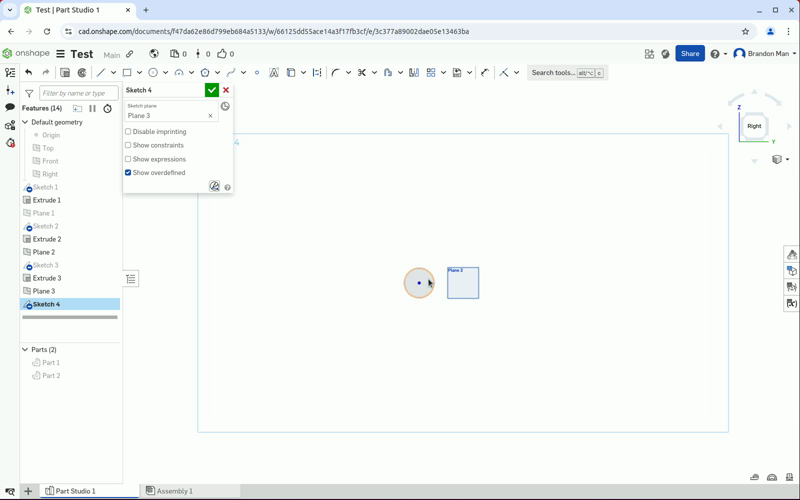
scroll(6)
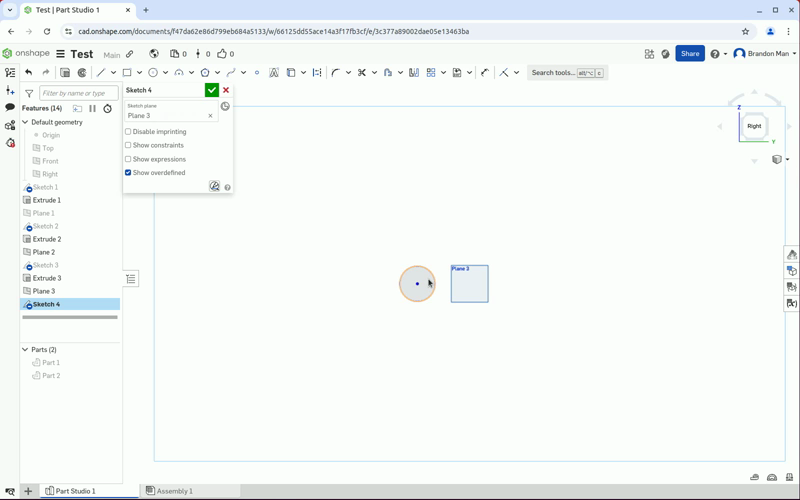
scroll(6)
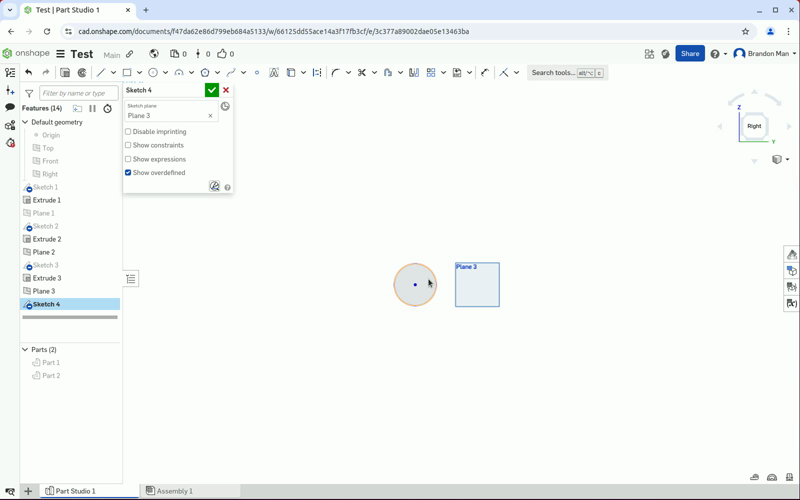
scroll(6)
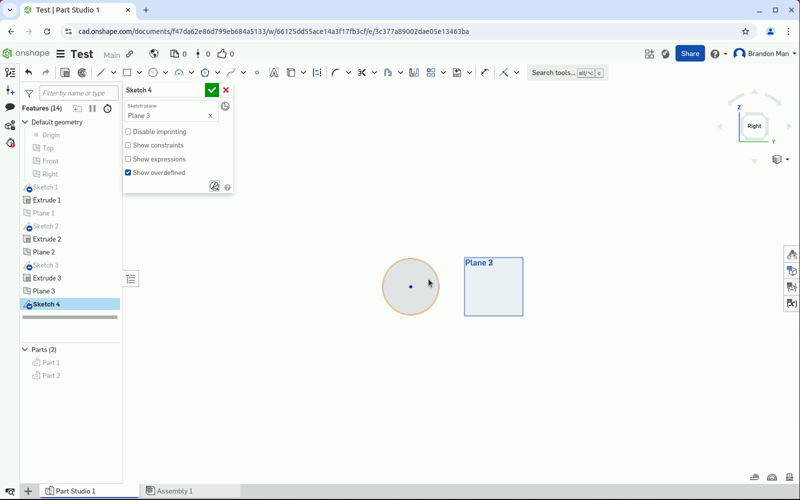
scroll(6)
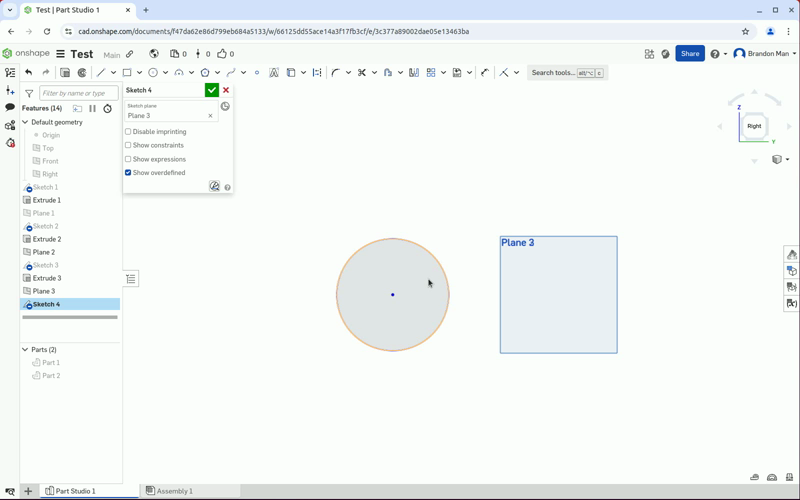
scroll(6)
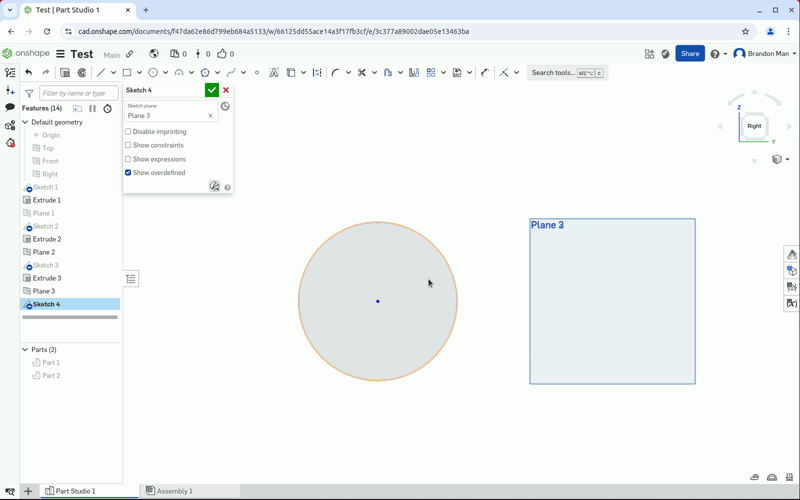
scroll(6)
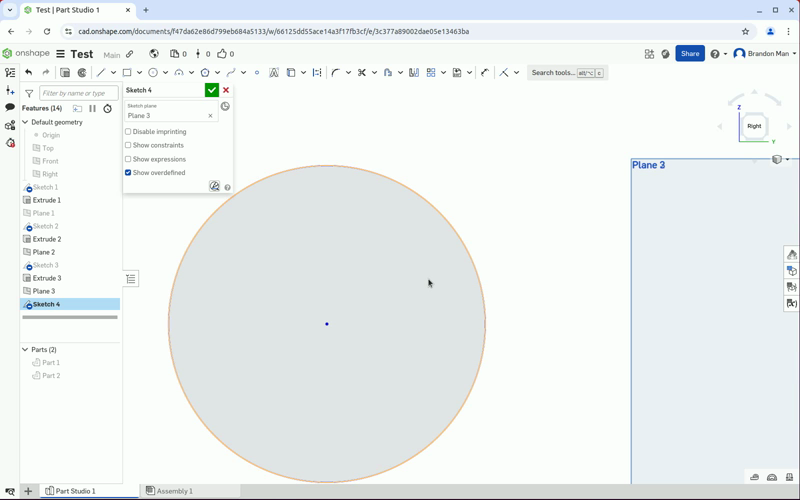
click(428, 278)
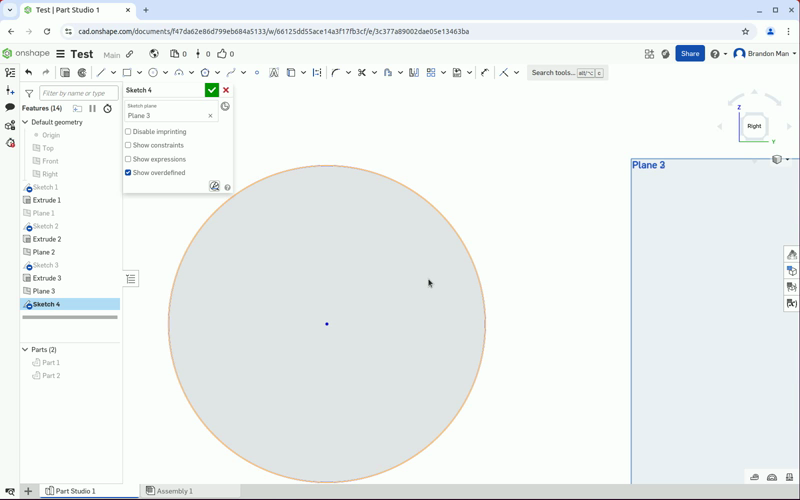
scroll(-6)
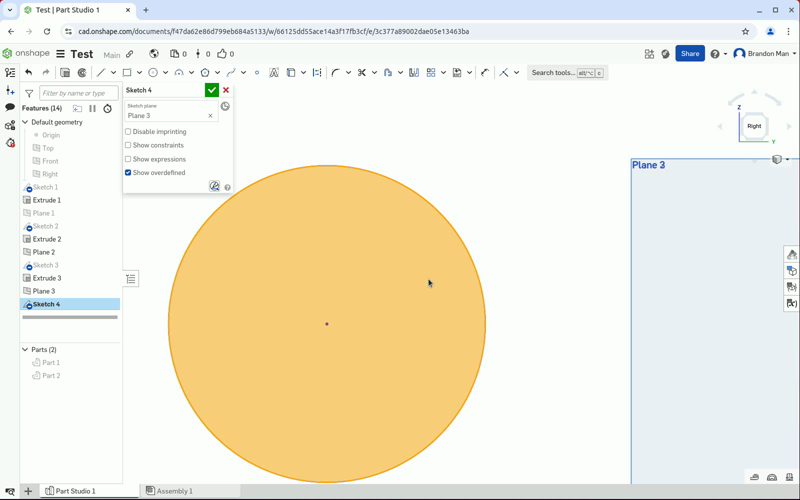
scroll(-6)
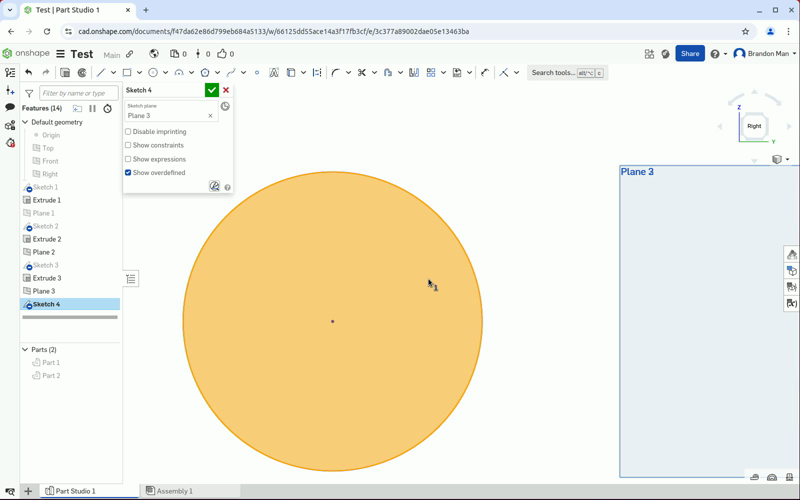
scroll(-6)
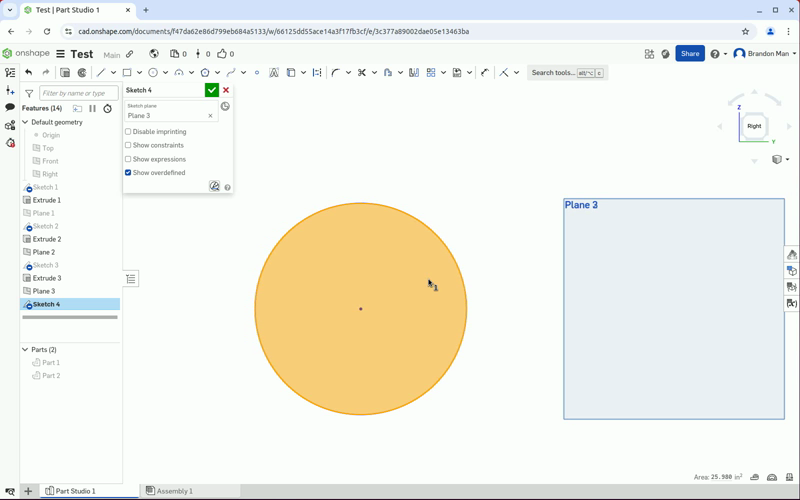
scroll(-6)
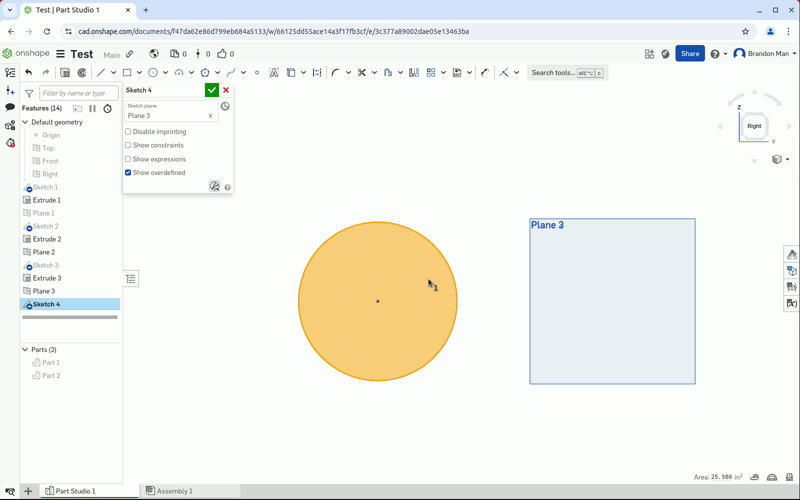
scroll(-6)
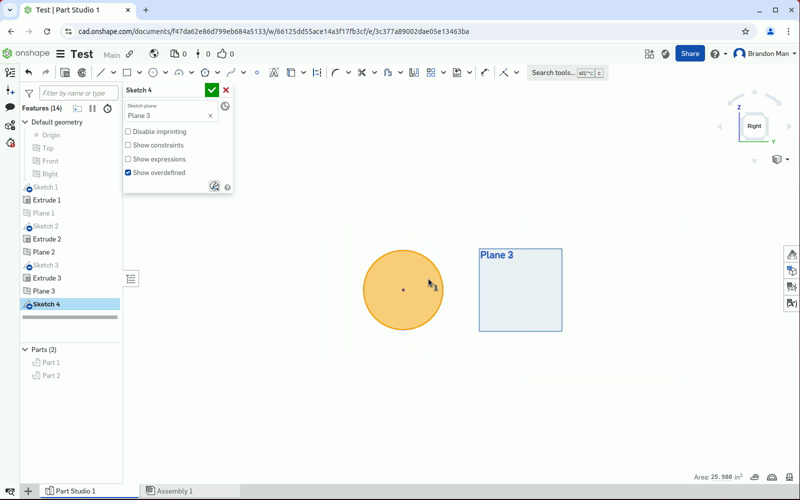
scroll(-6)
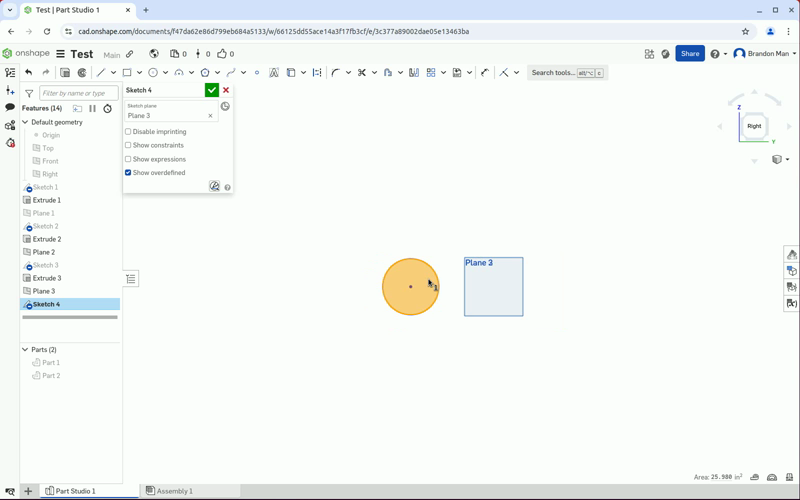
scroll(-6)
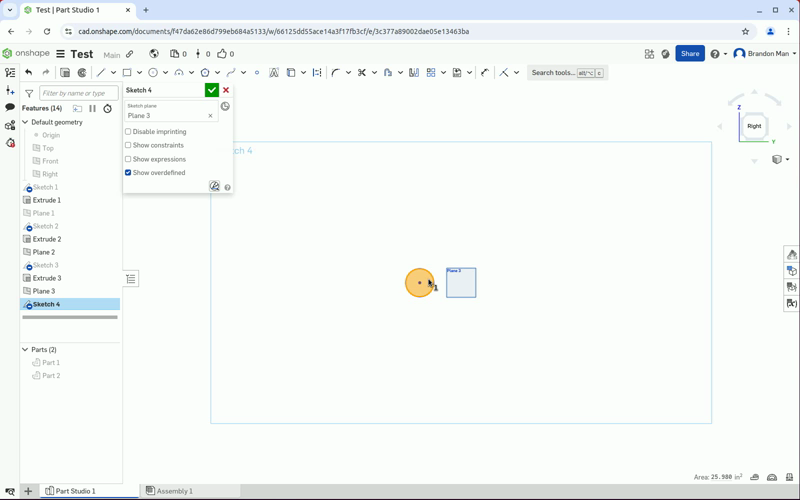
mouse_move(73, 352)
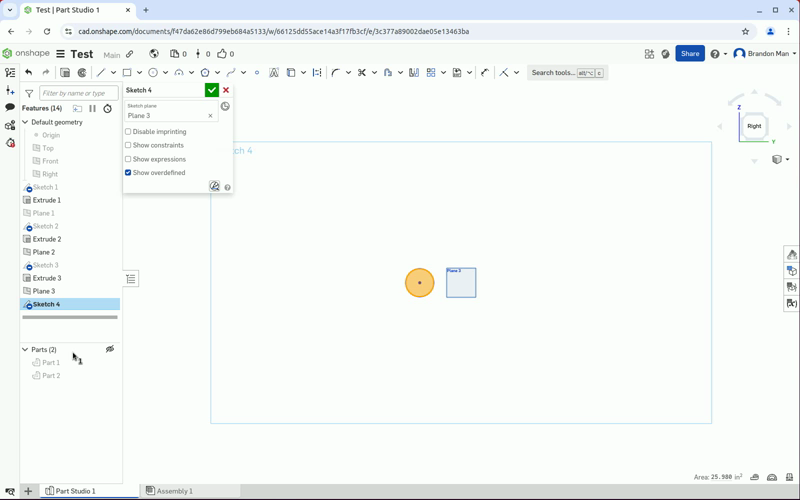
key(shift+y)
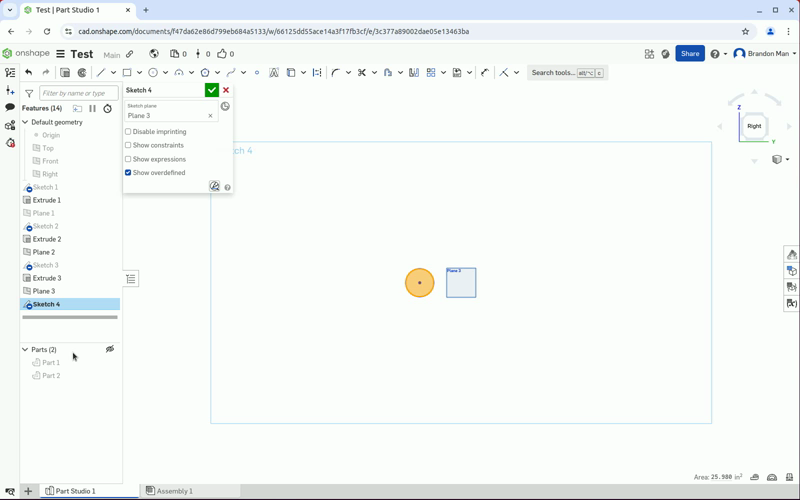
key(shift+e)
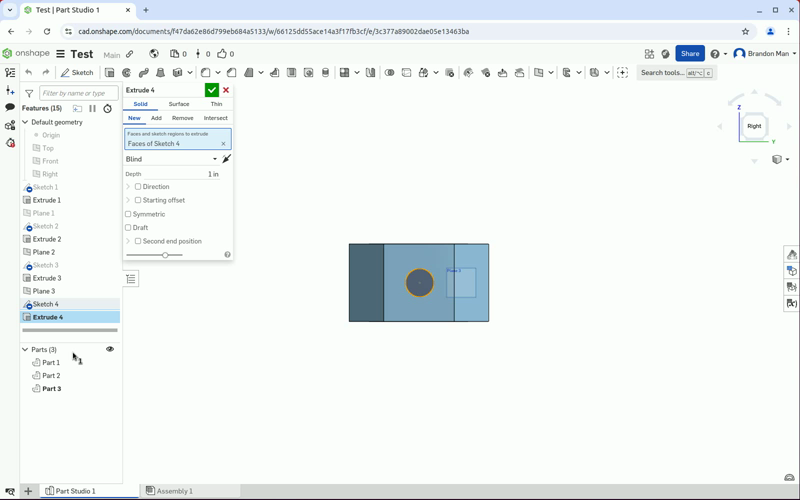
mouse_move(143, 106)
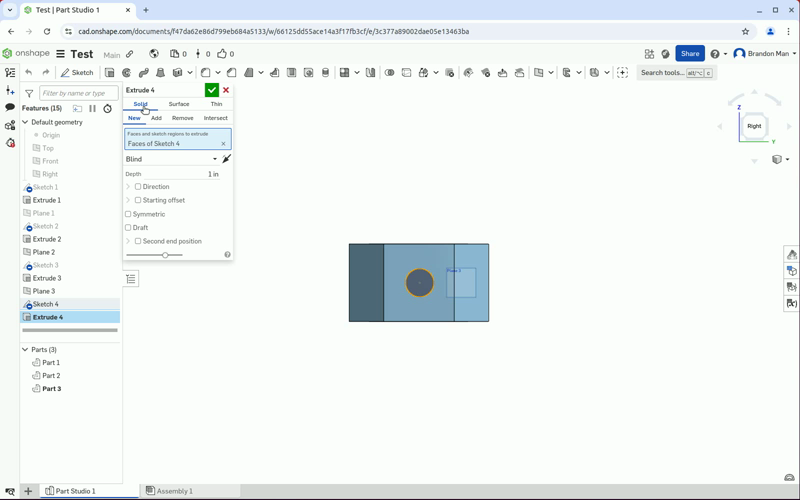
click(143, 106)
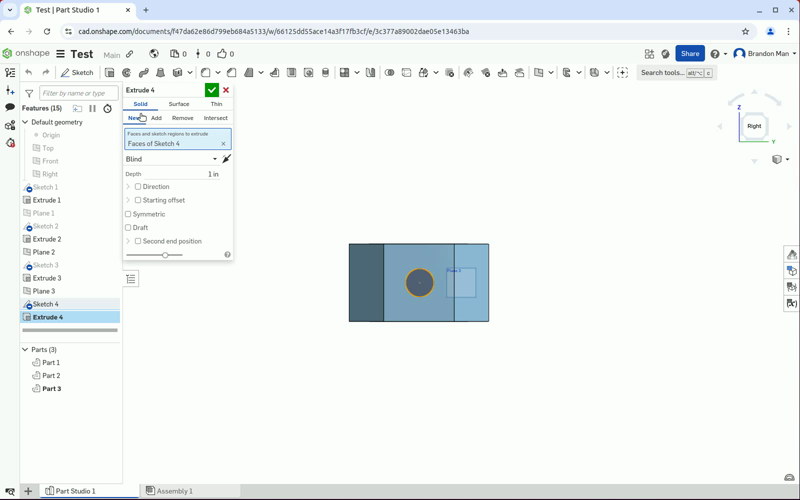
mouse_move(137, 120)
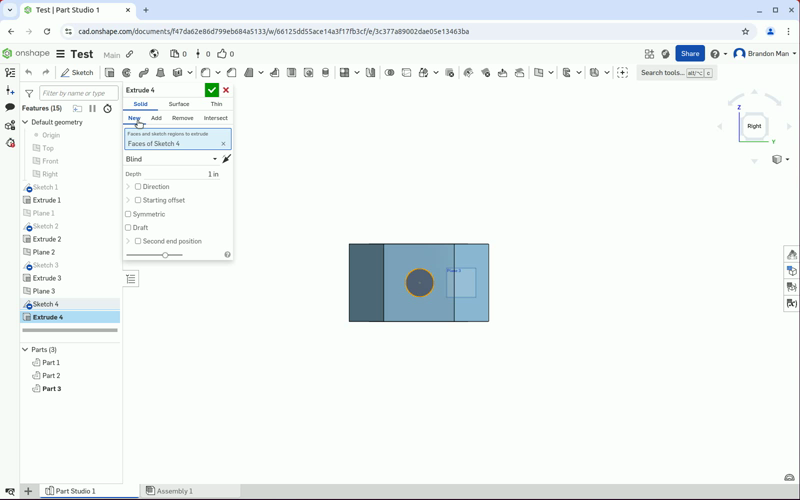
click(137, 120)
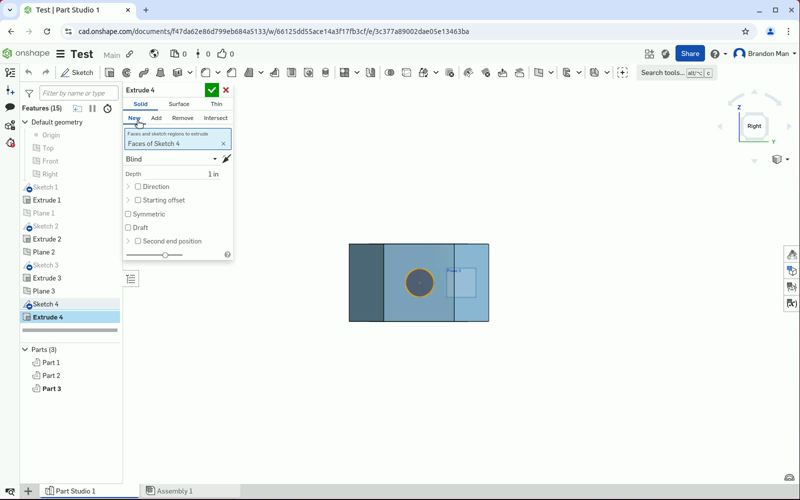
key(tab, 4)
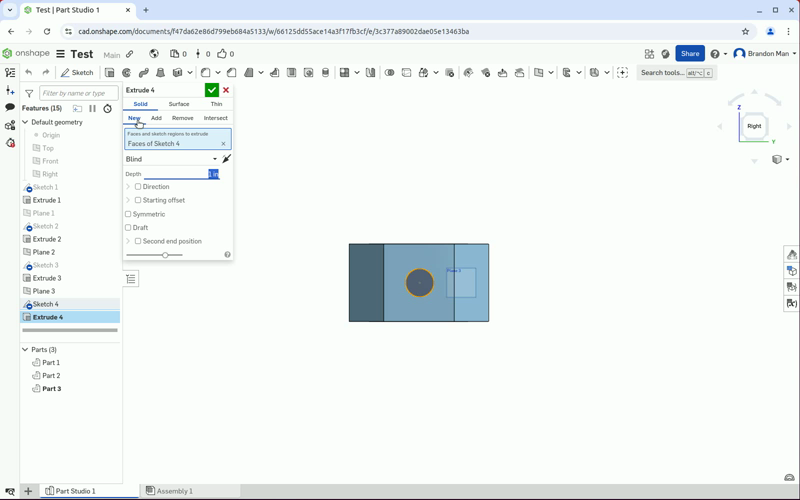
text(7.943)
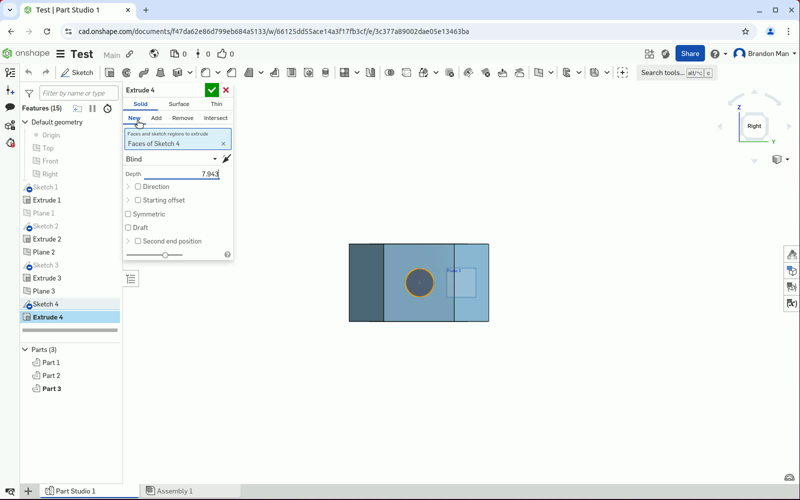
key(enter)
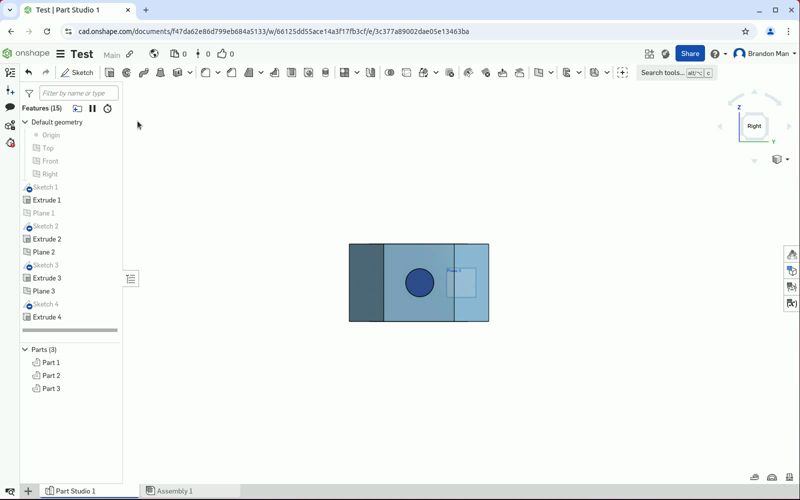
key(shift+h)
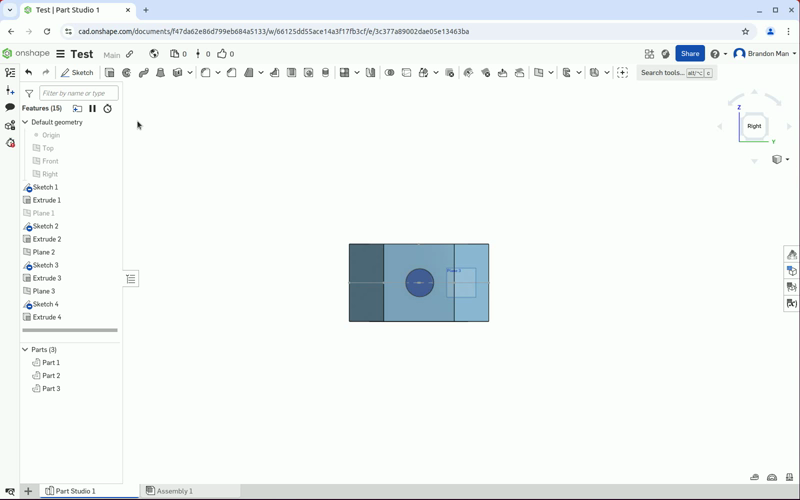
key(shift+h)
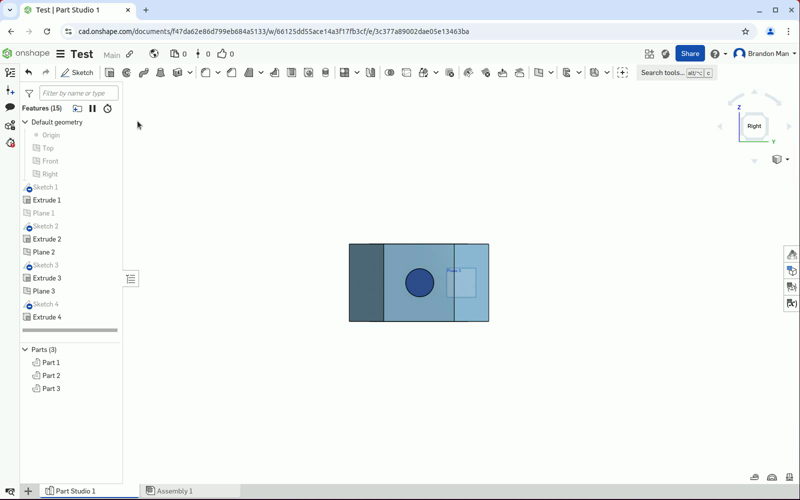
mouse_move(73, 189)
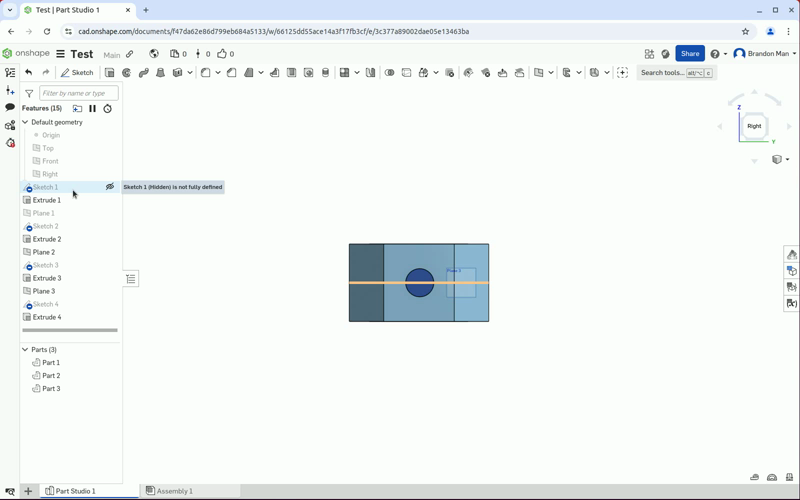
click(73, 189)
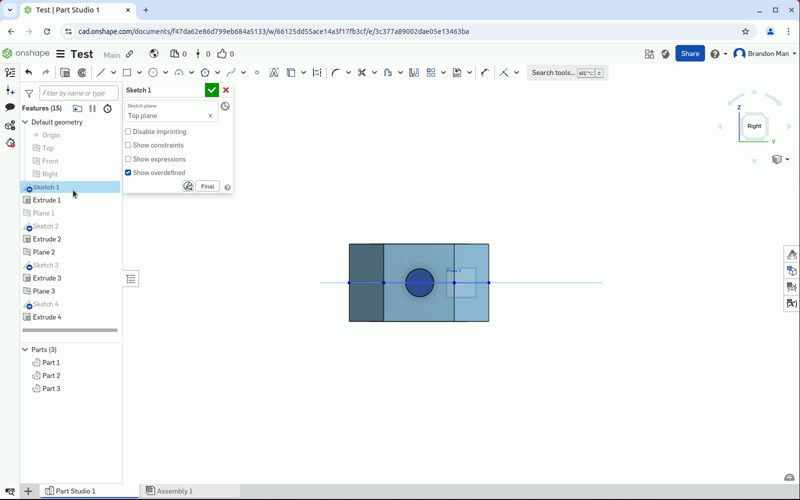
mouse_move(229, 92)
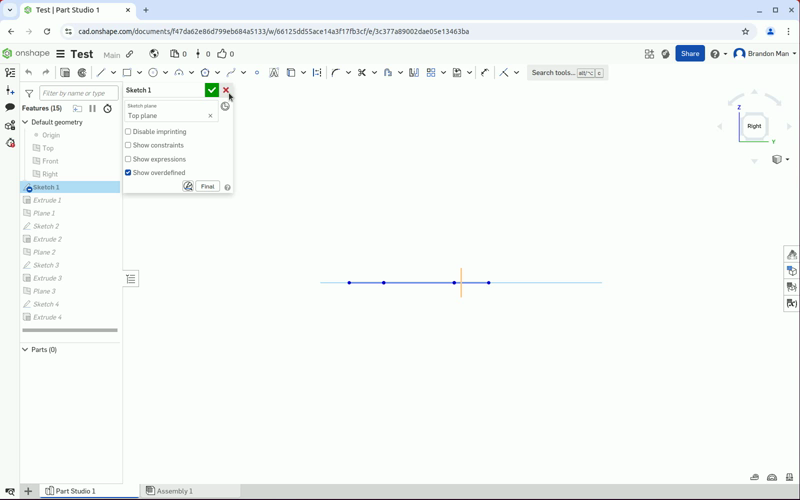
click(229, 92)
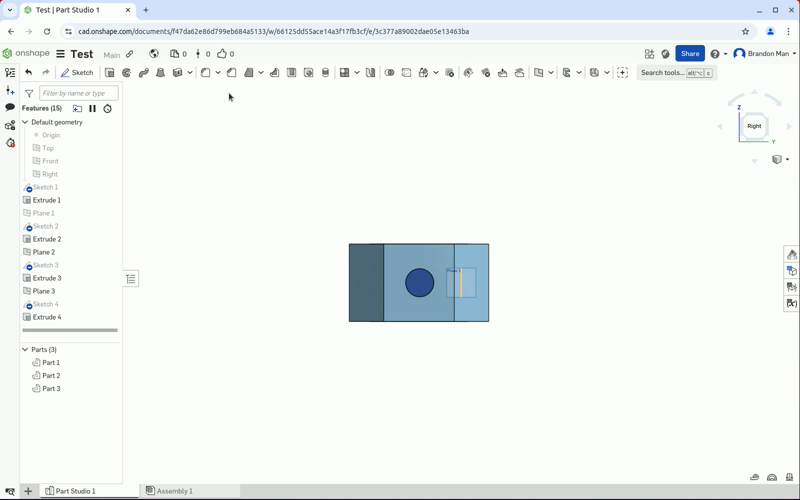
mouse_move(541, 75)
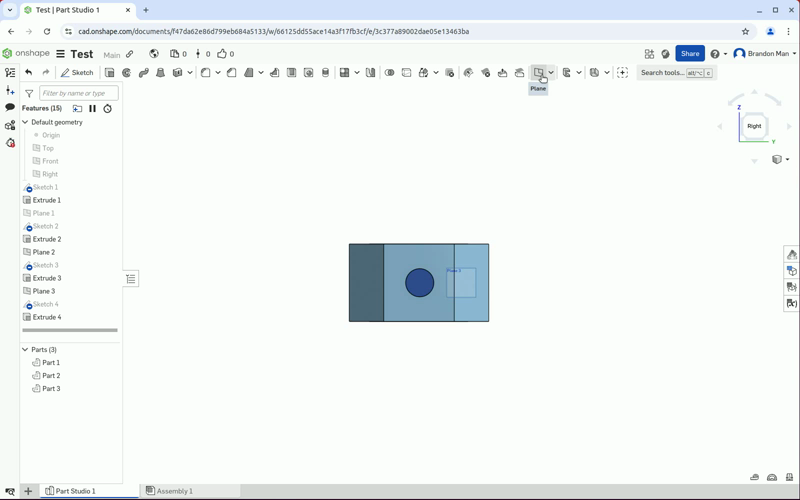
click(541, 75)
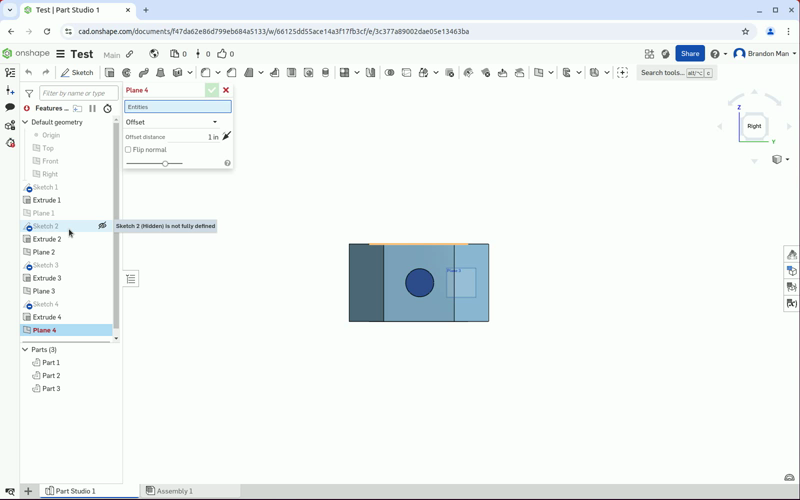
scroll(3)
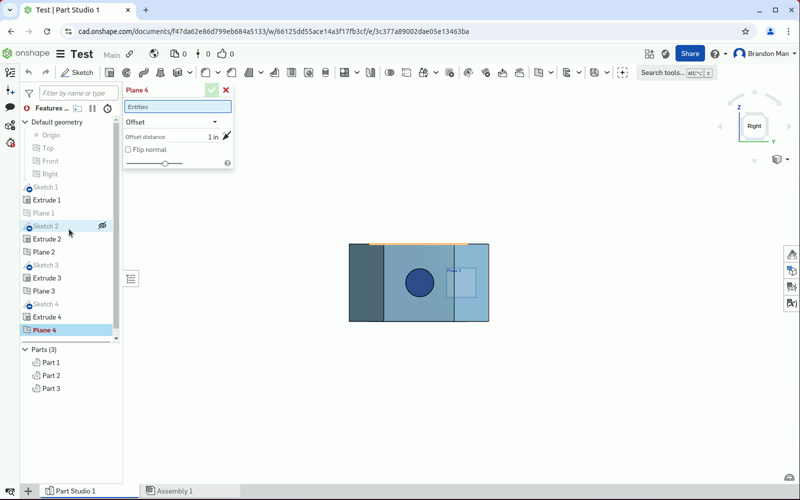
mouse_move(69, 176)
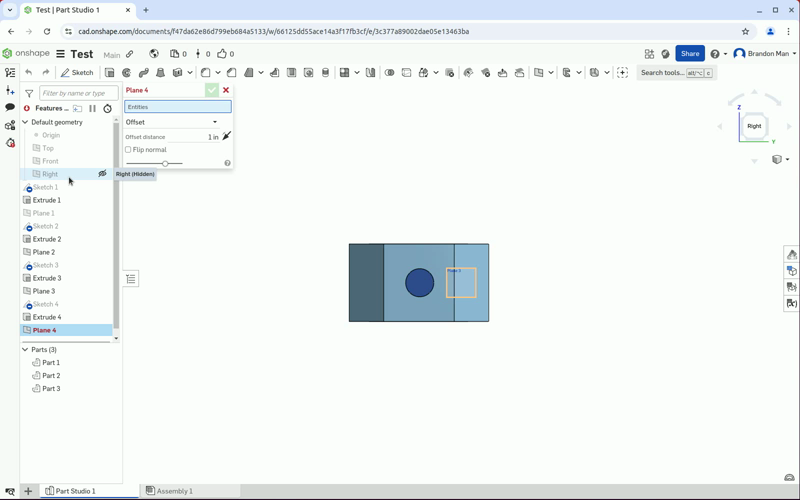
click(69, 176)
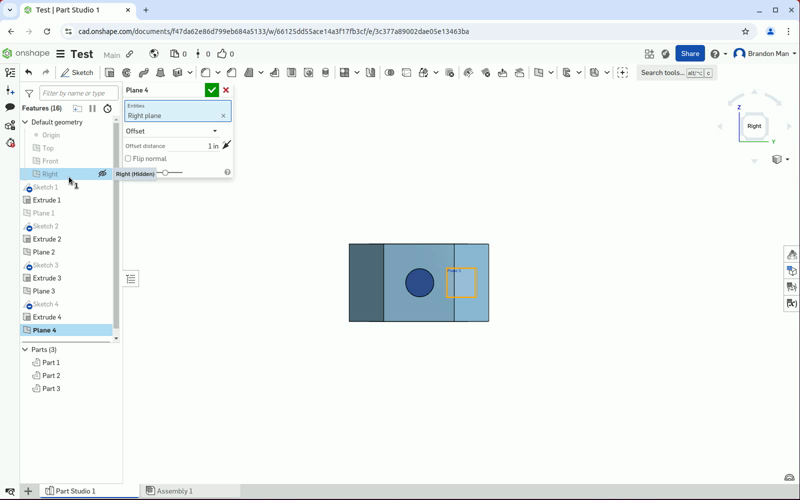
key(tab, 2)
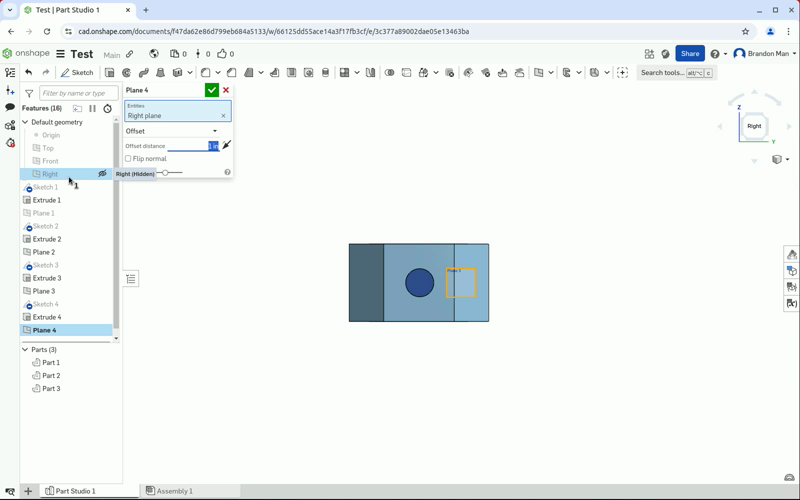
text(20.459)
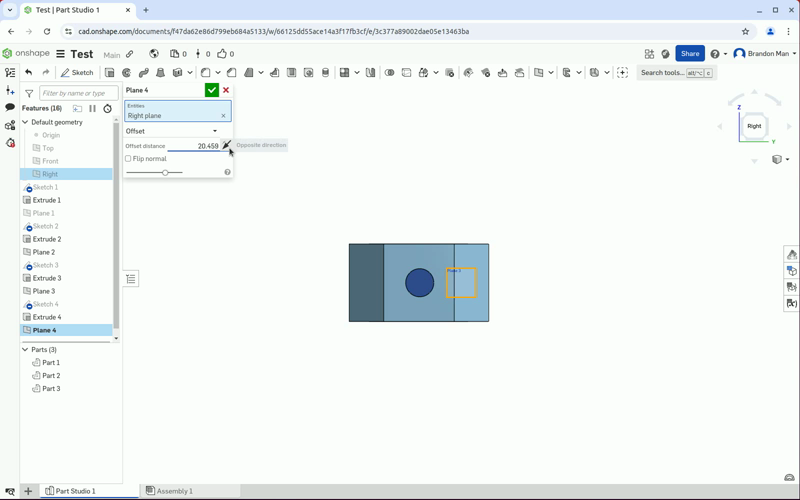
mouse_move(229, 147)
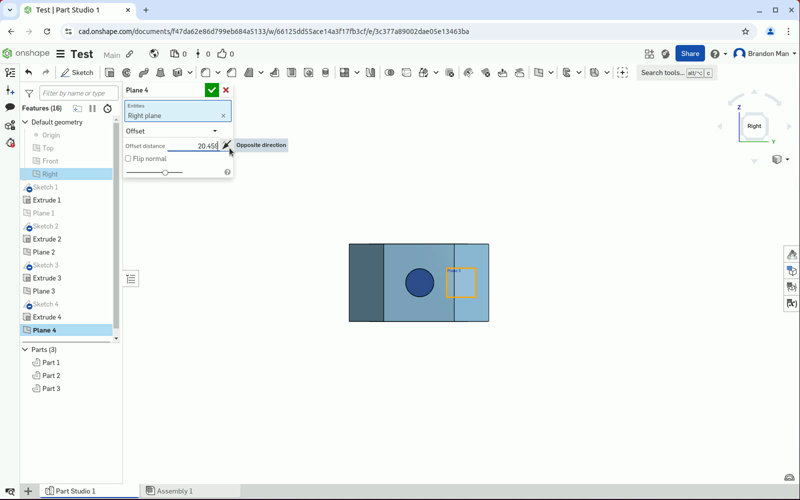
click(229, 147)
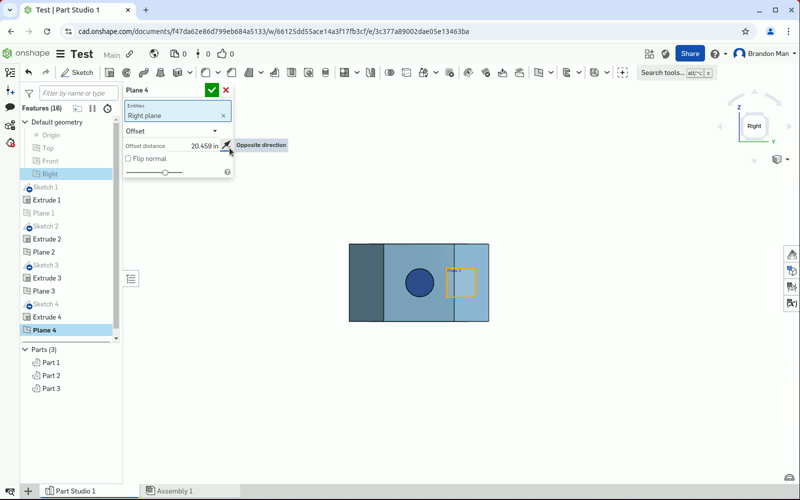
key(enter, 2)
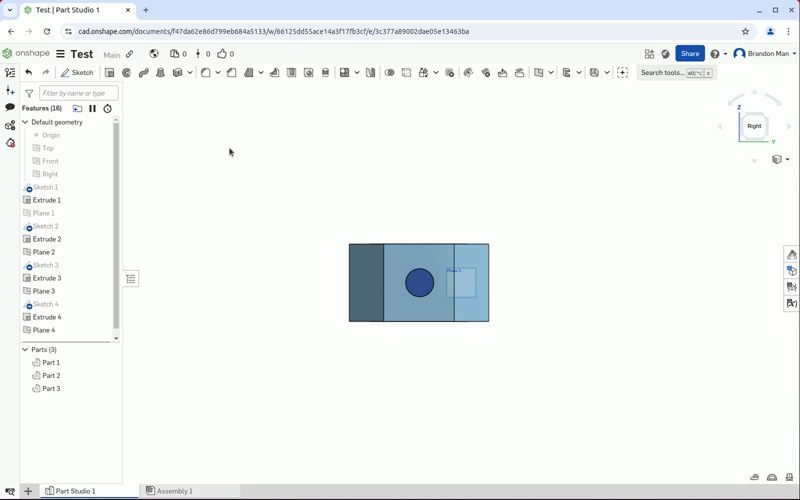
key(shift+s)
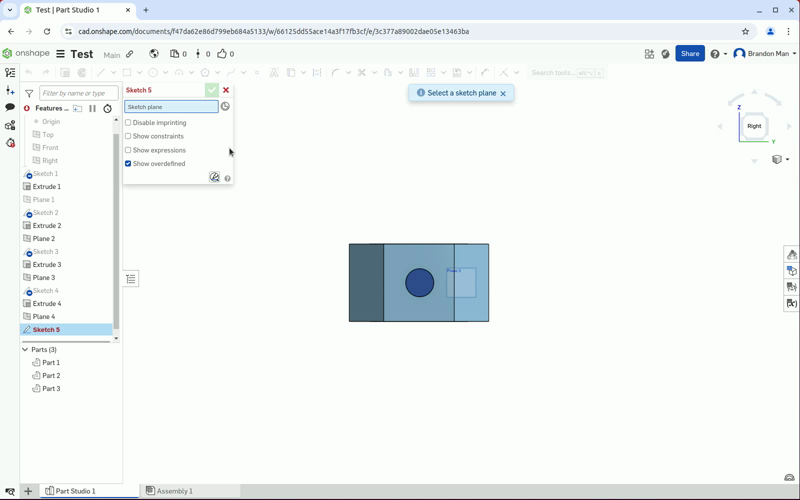
mouse_move(69, 319)
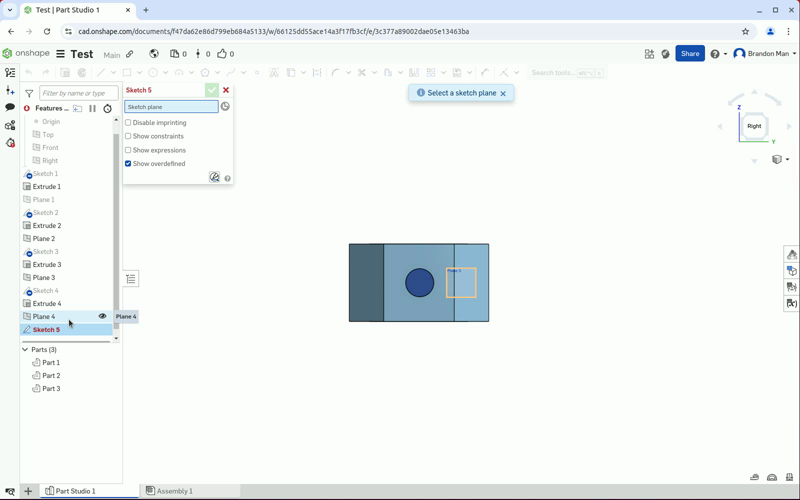
click(69, 319)
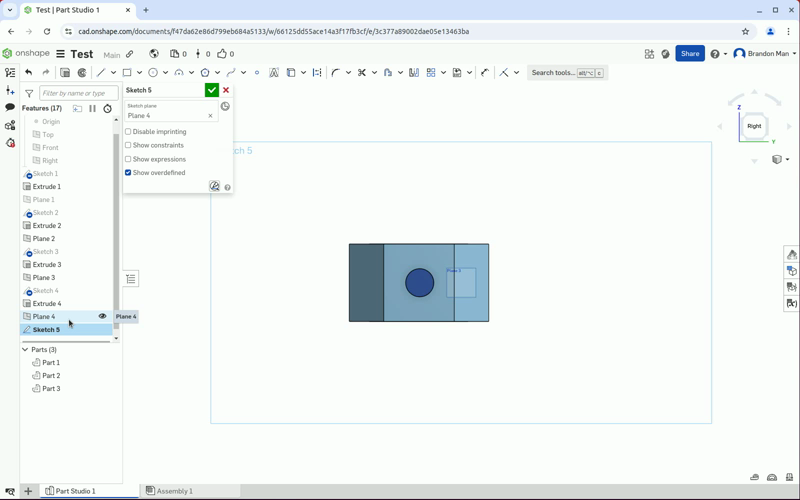
mouse_move(73, 352)
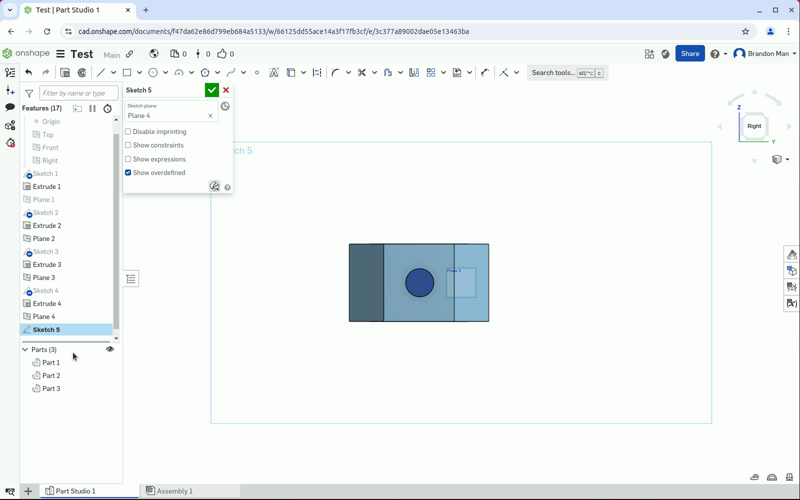
key(y)
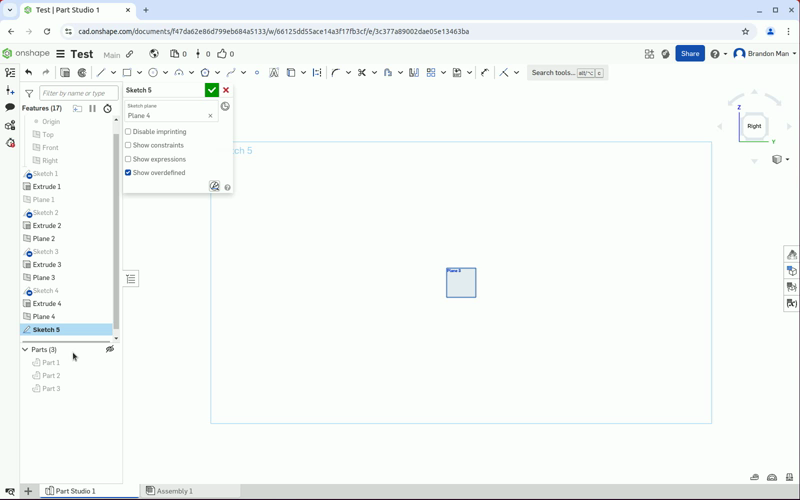
key(c)
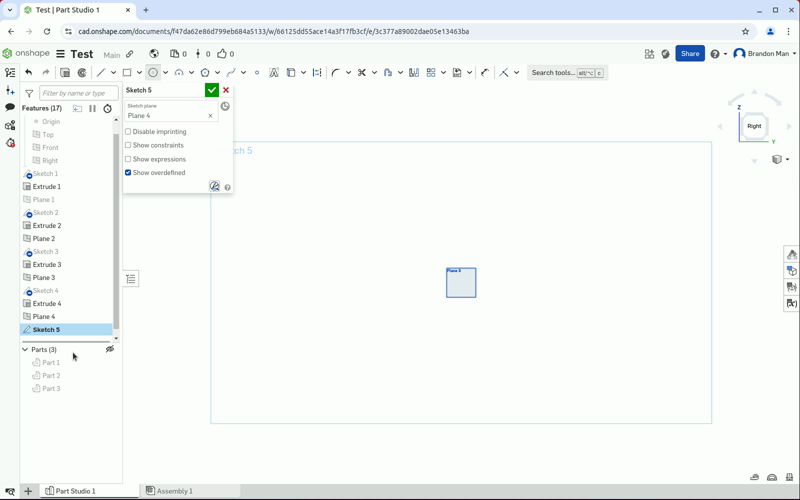
key_down(shift)
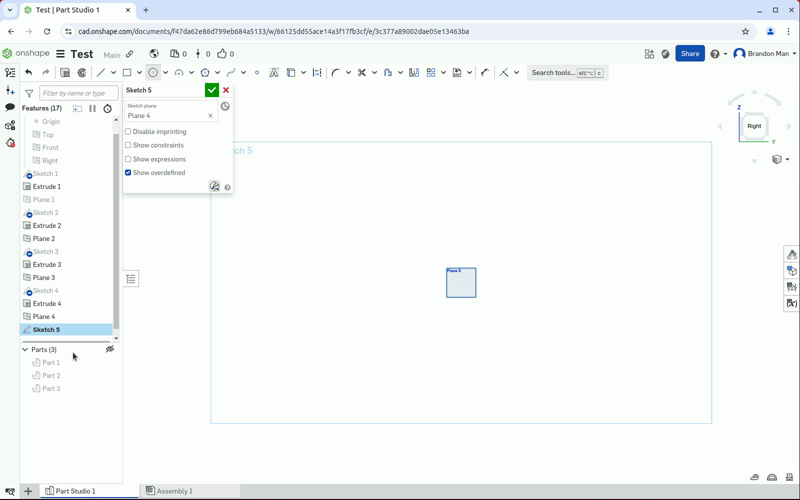
mouse_move(419, 282)
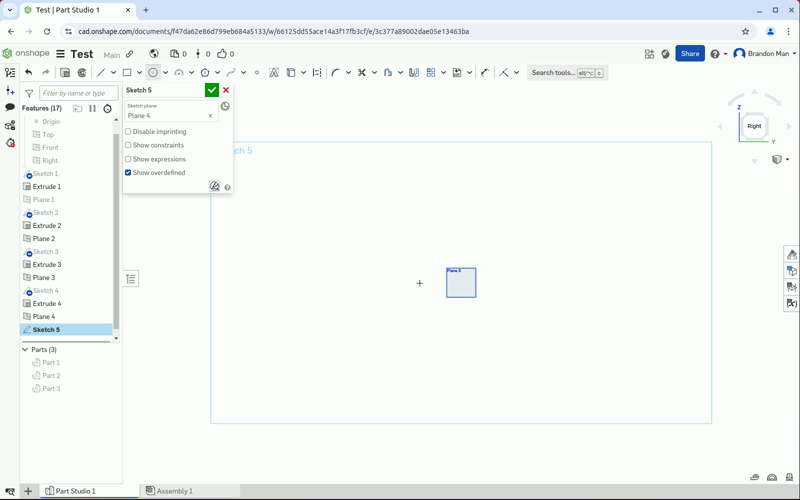
click(419, 282)
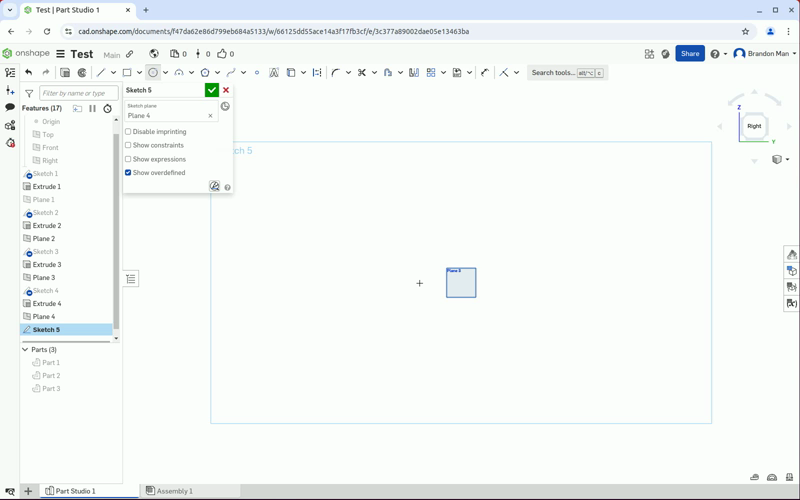
key_up(shift)
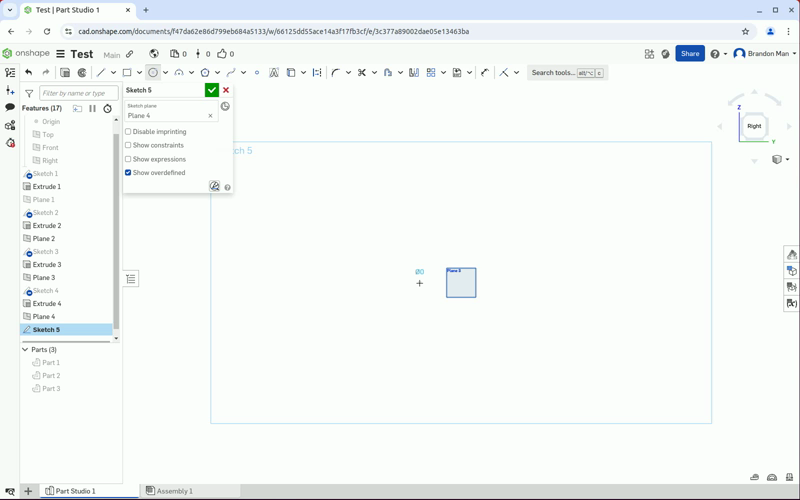
mouse_move(430, 282)
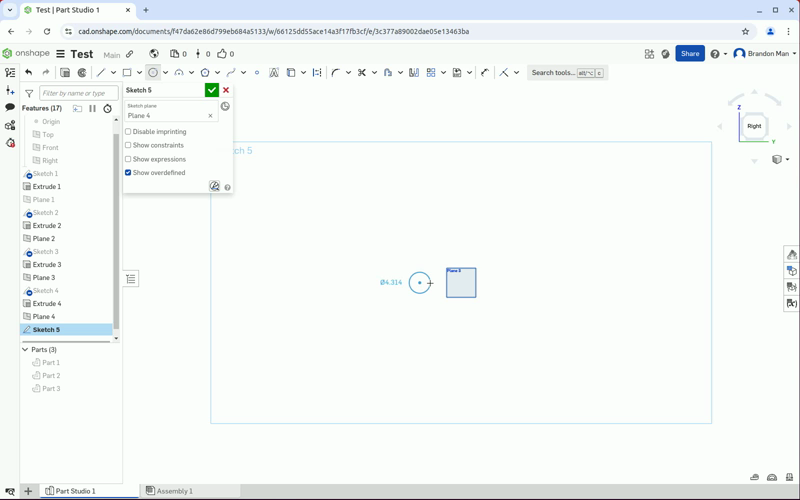
click(430, 282)
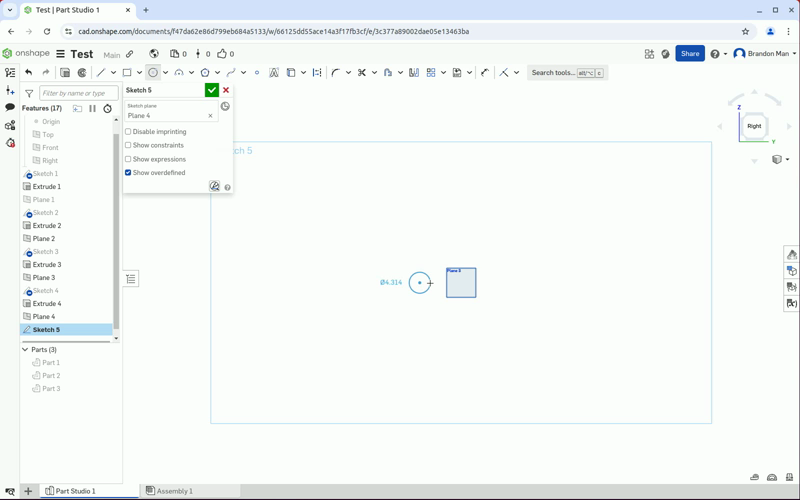
key(esc)
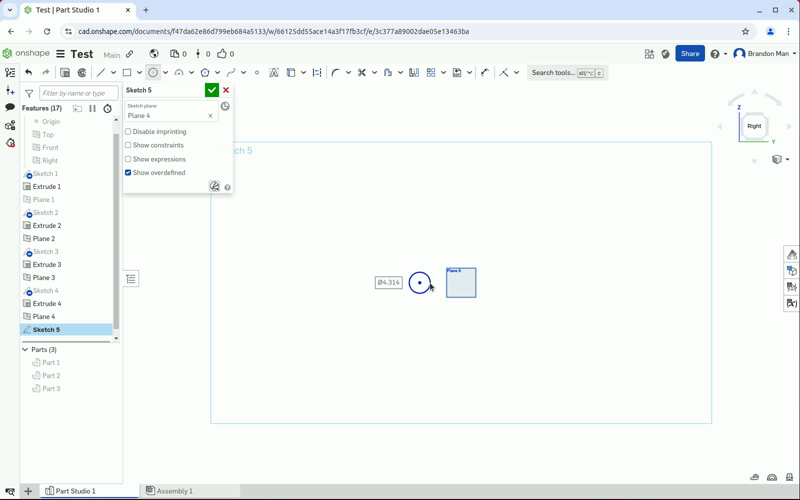
mouse_move(413, 285)
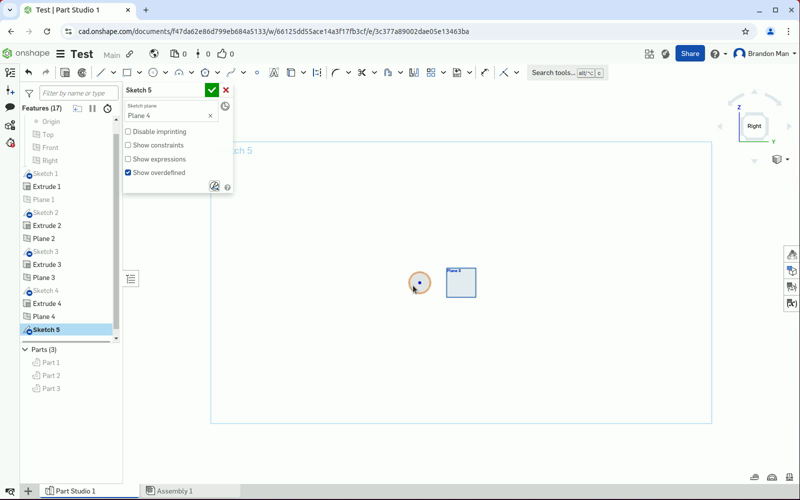
scroll(6)
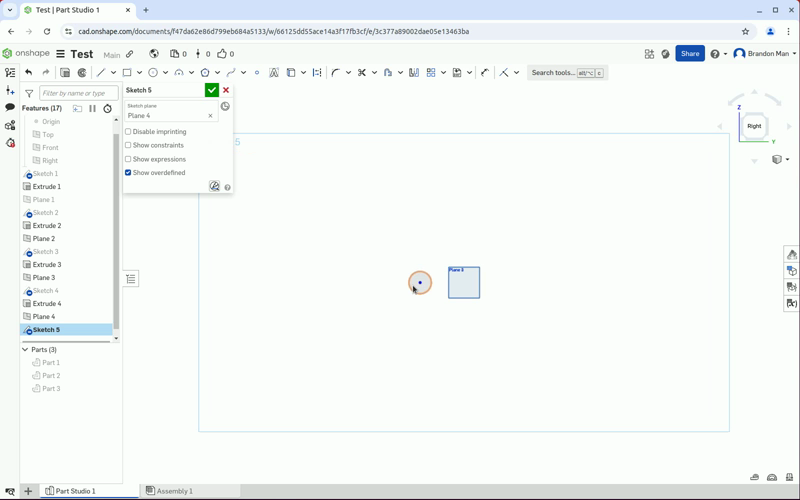
scroll(6)
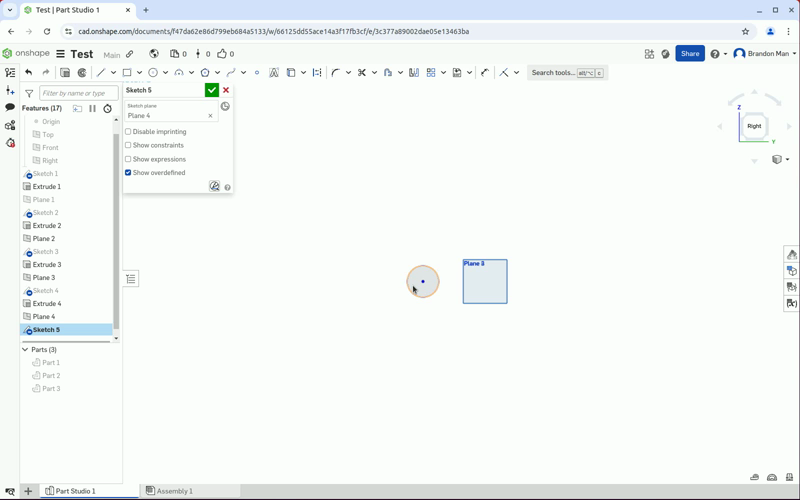
scroll(6)
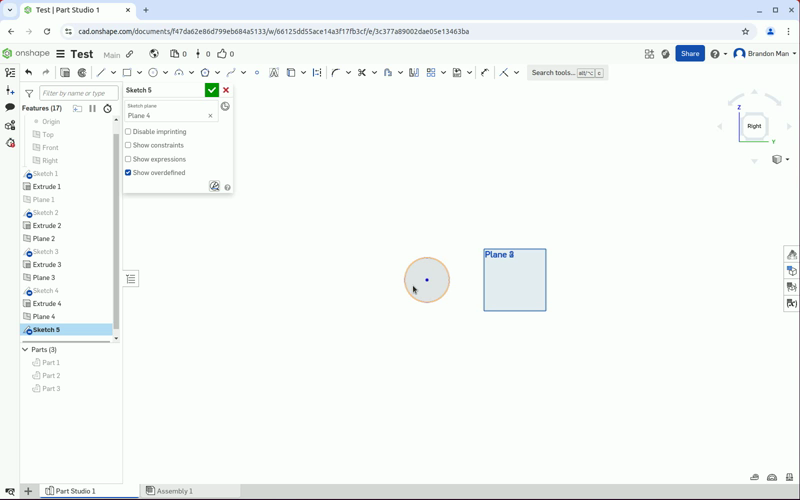
scroll(6)
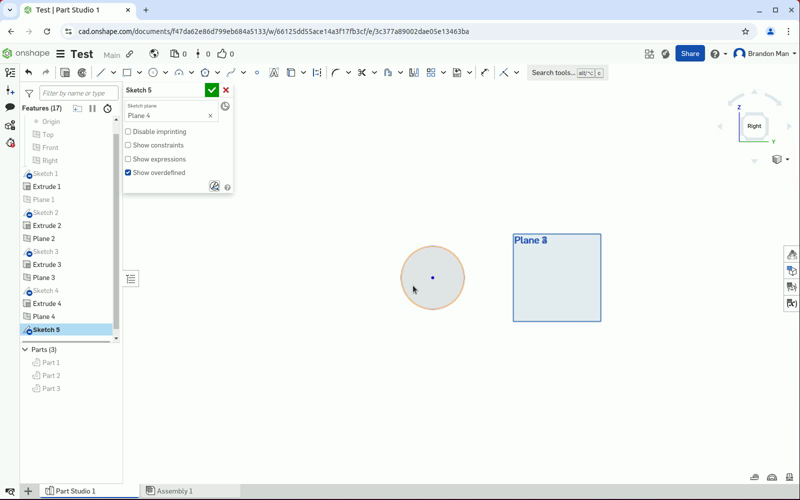
scroll(6)
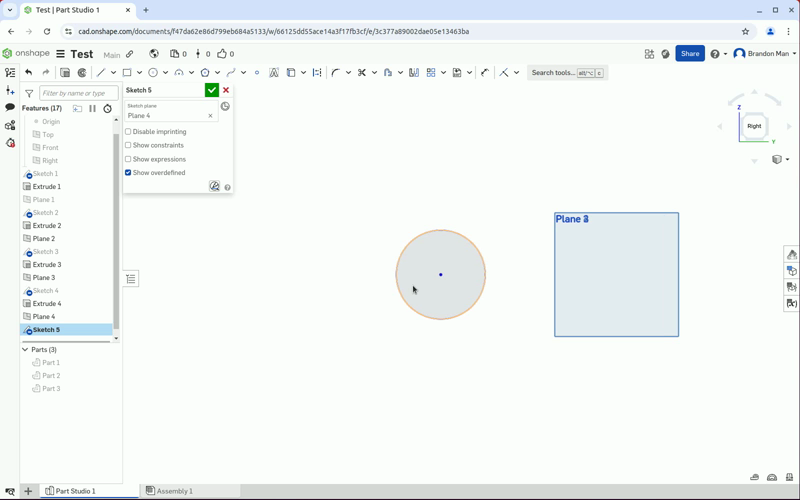
scroll(6)
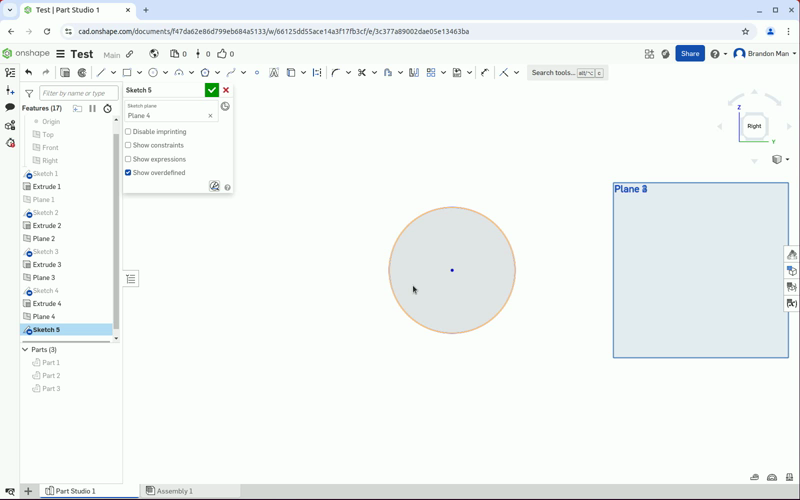
scroll(6)
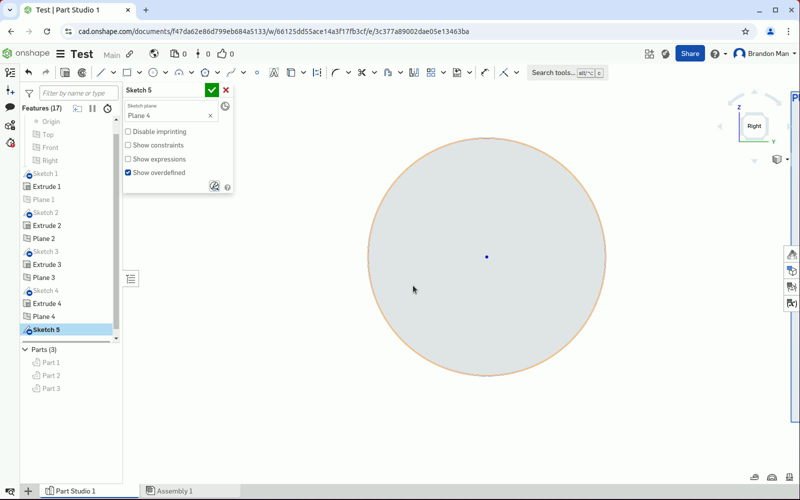
click(413, 285)
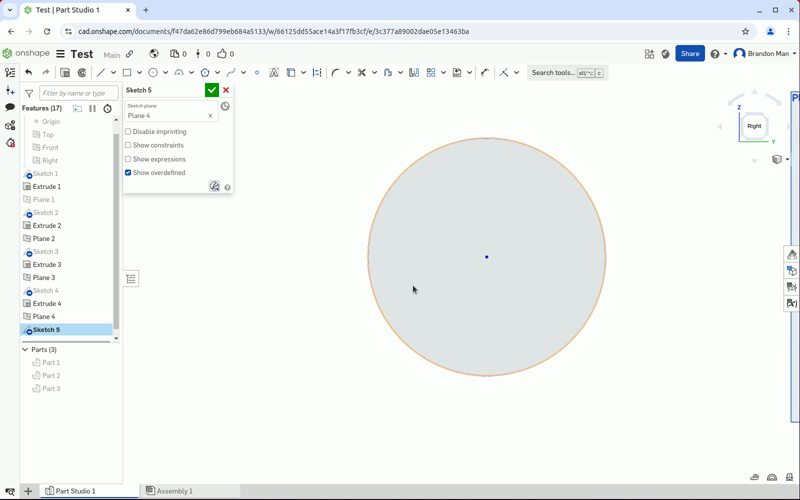
scroll(-6)
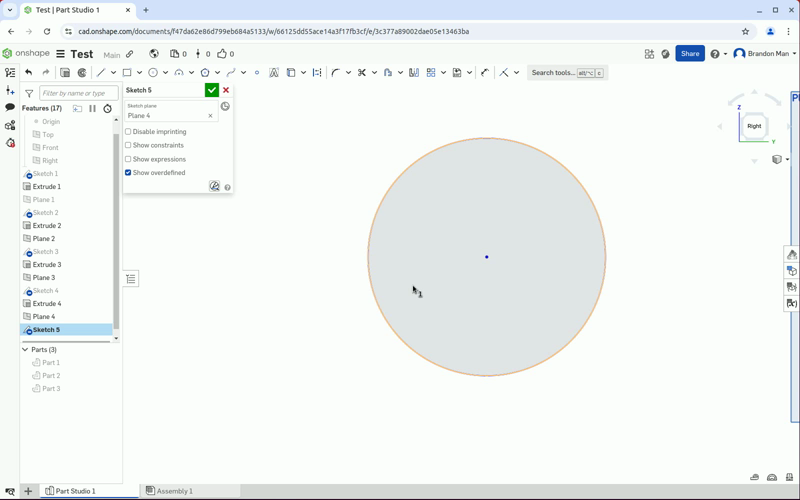
scroll(-6)
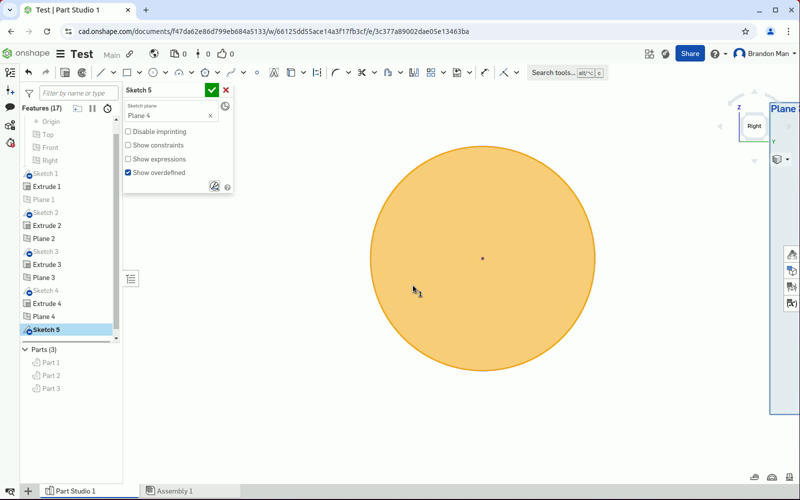
scroll(-6)
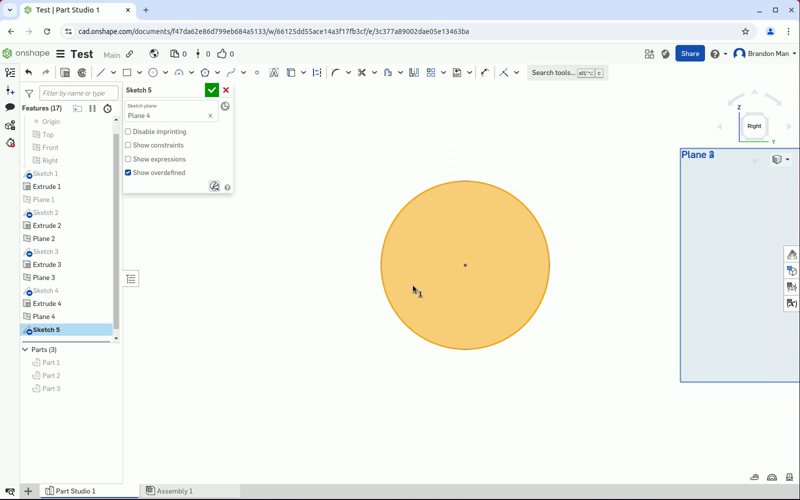
scroll(-6)
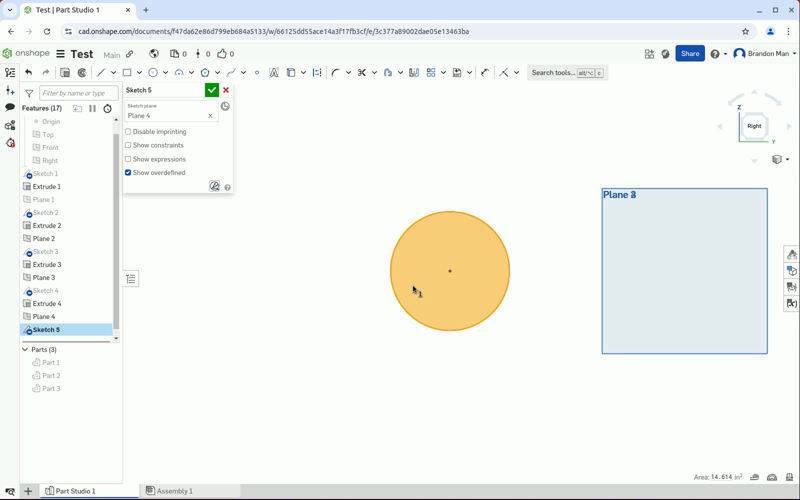
scroll(-6)
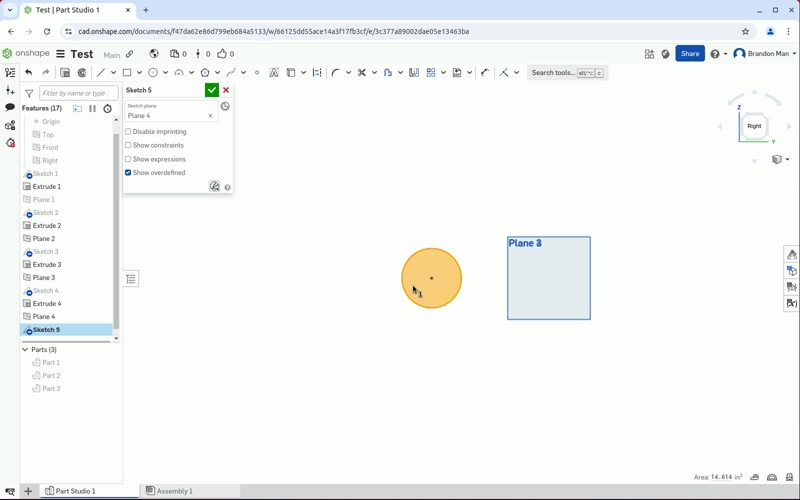
scroll(-6)
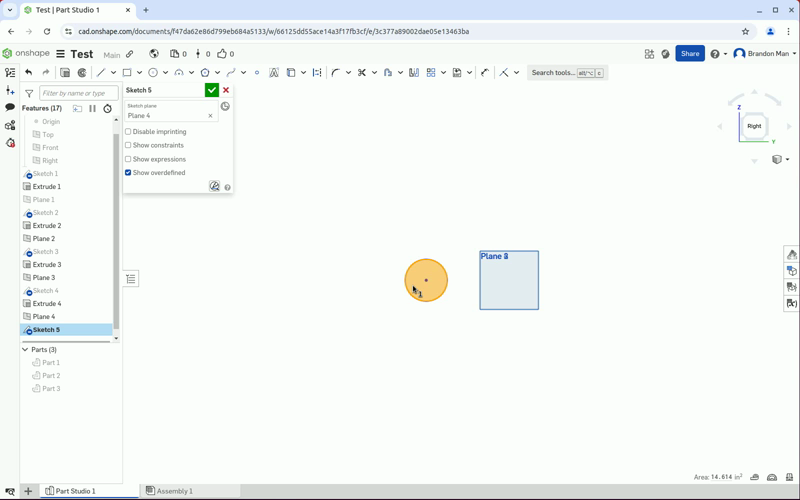
scroll(-6)
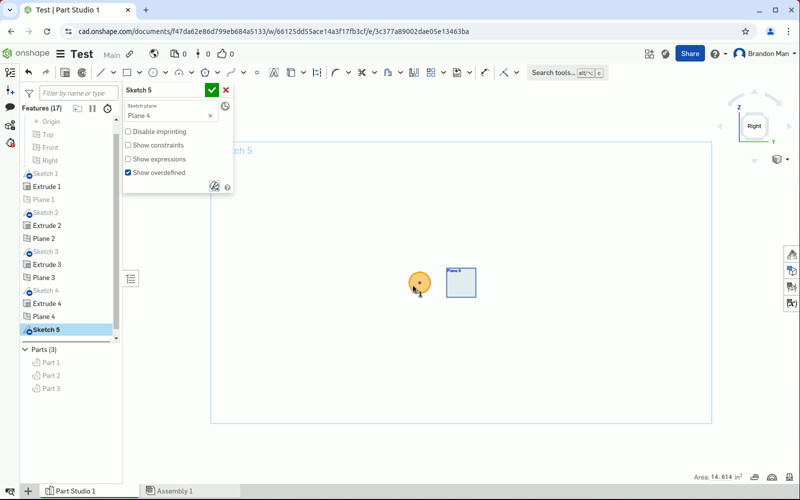
mouse_move(73, 352)
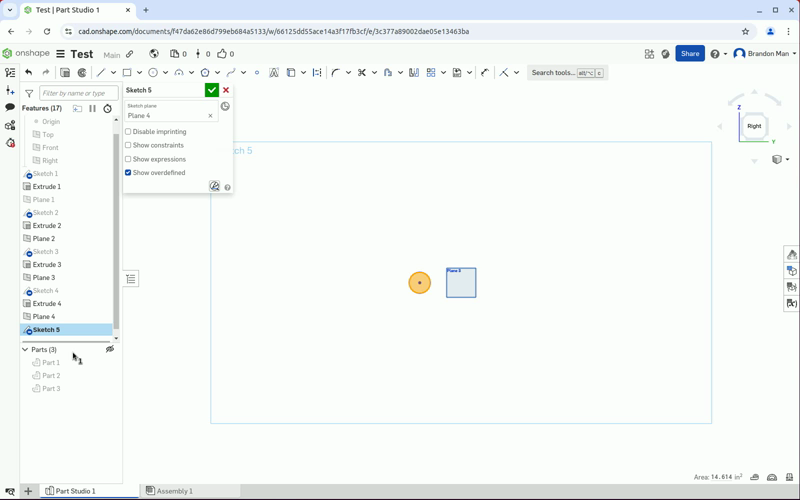
key(shift+y)
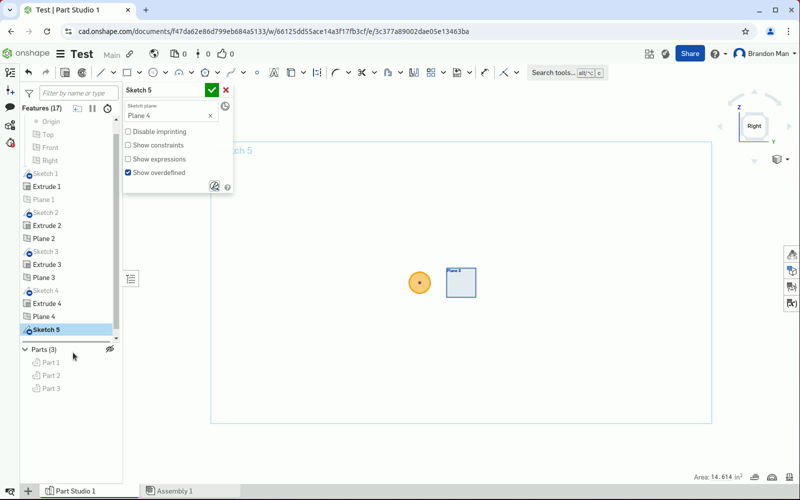
key(shift+e)
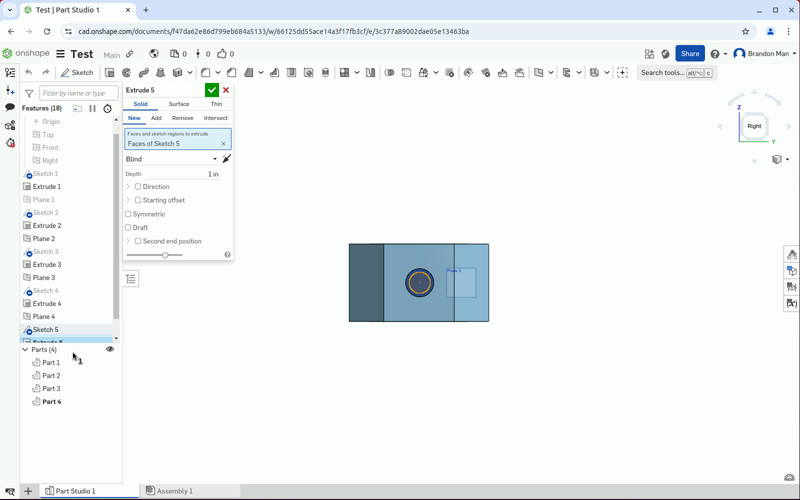
mouse_move(143, 106)
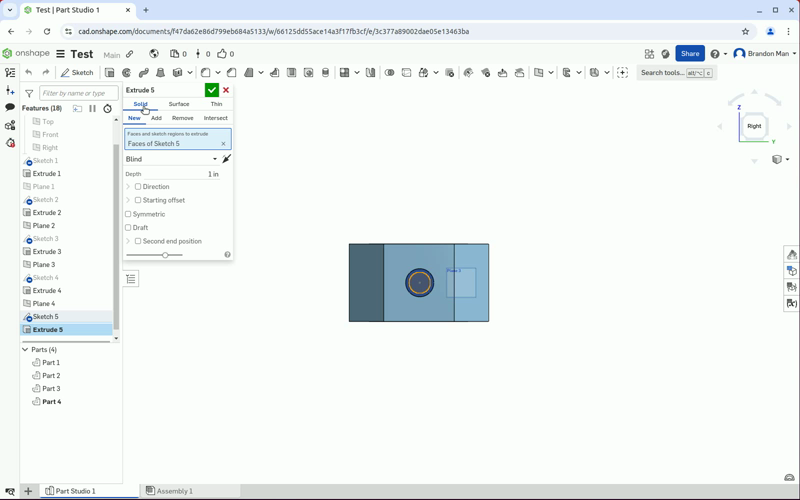
click(143, 106)
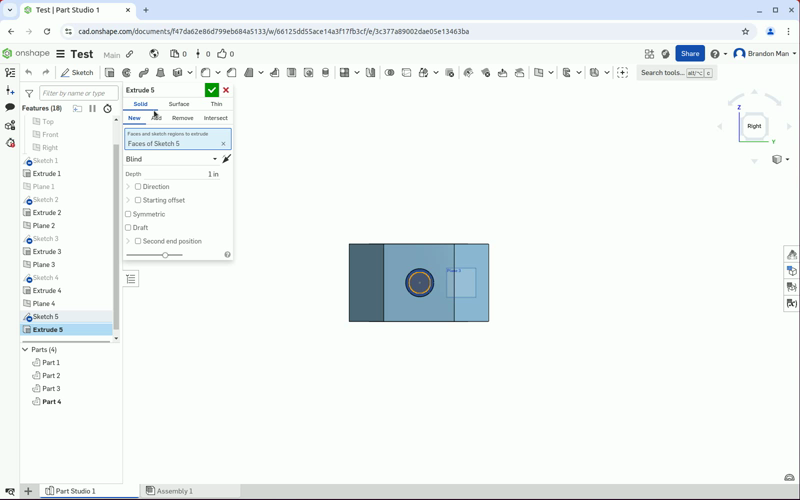
mouse_move(186, 120)
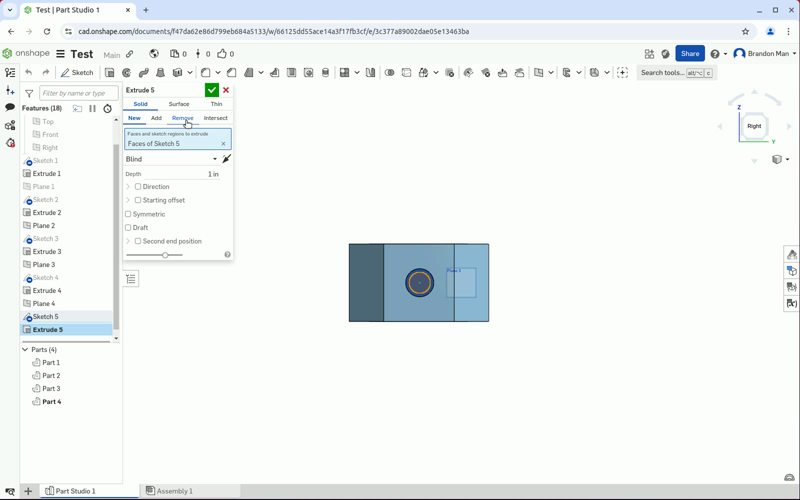
click(186, 120)
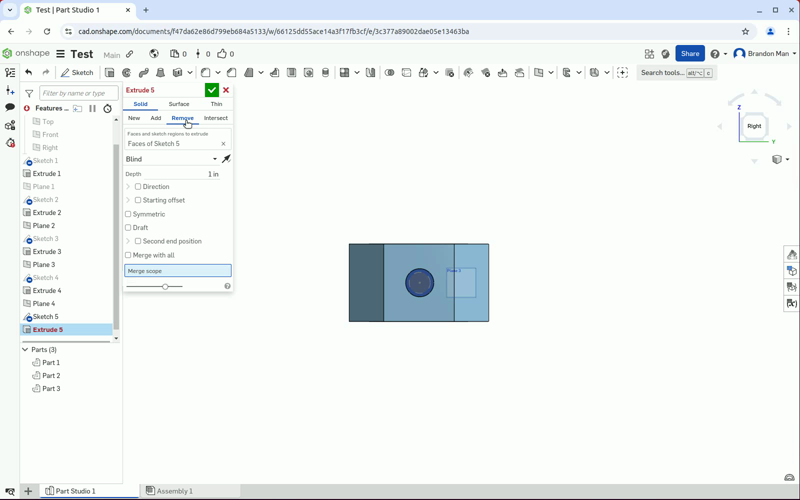
key(tab, 4)
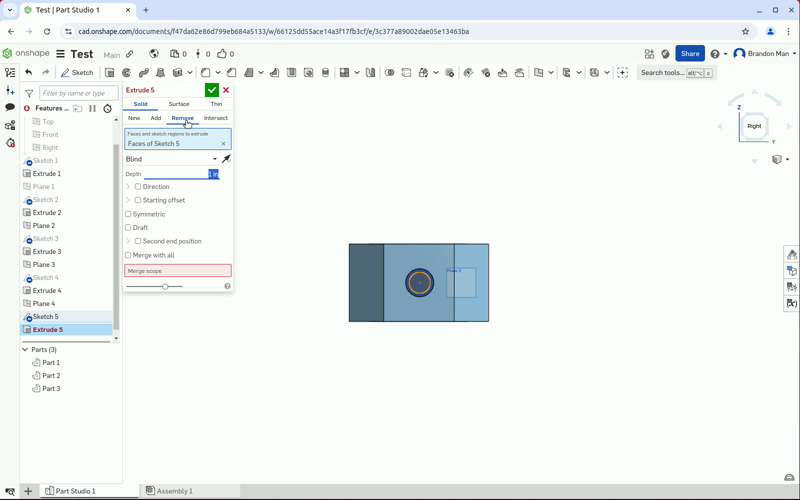
text(4.814)
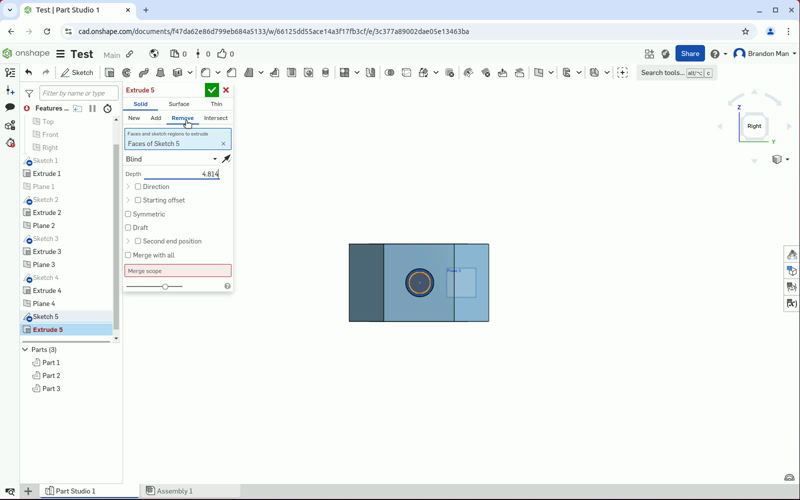
key(tab, 6)
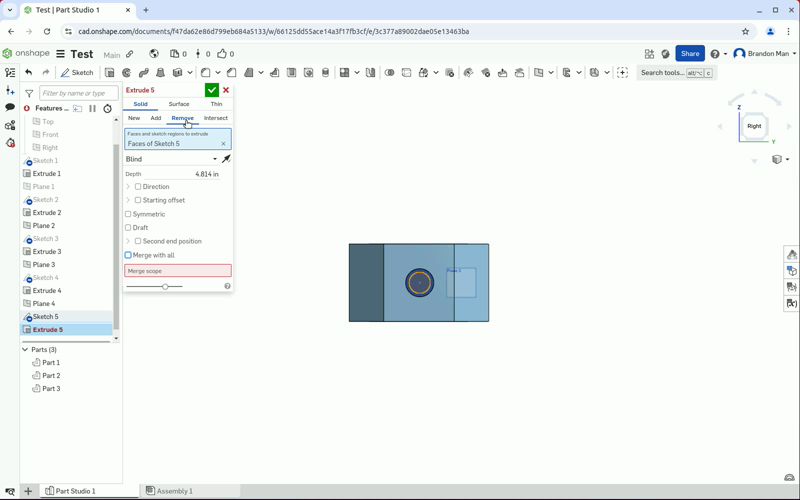
key(space)
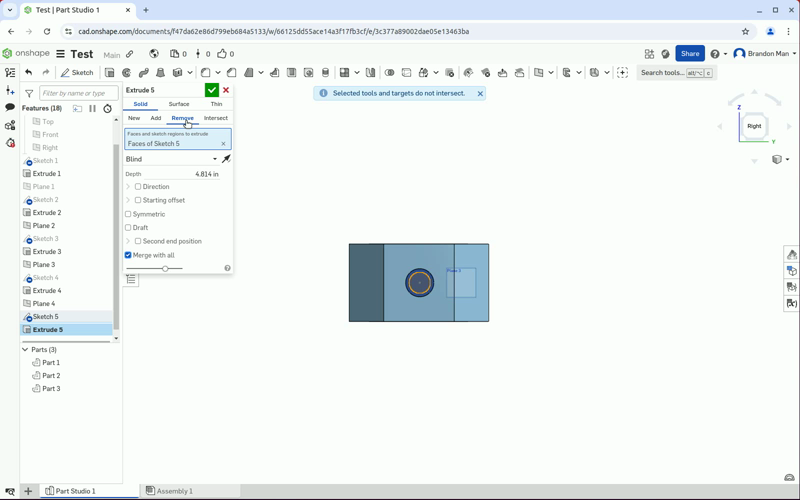
key(enter)
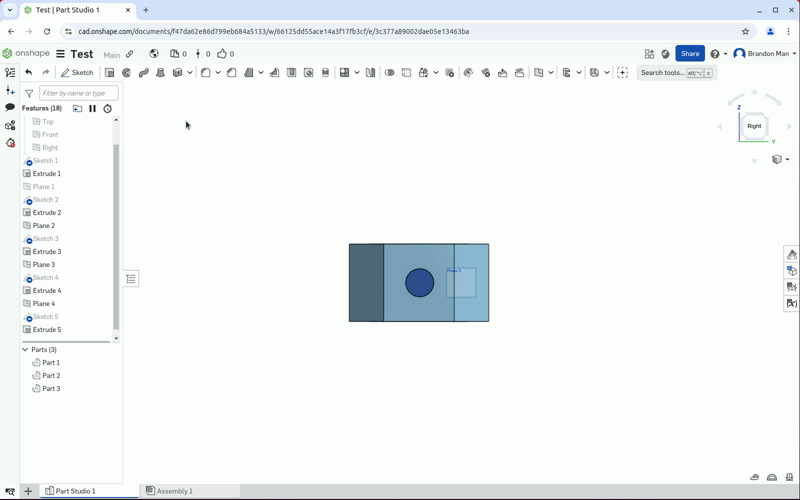
key(shift+h)
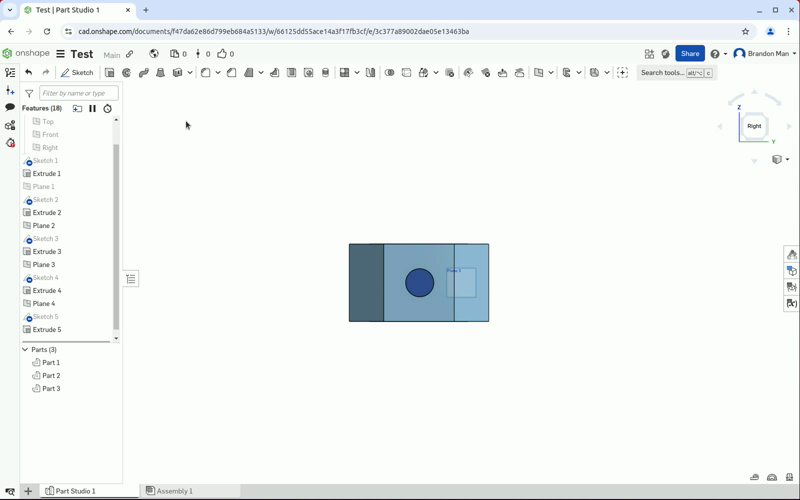
key(shift+h)
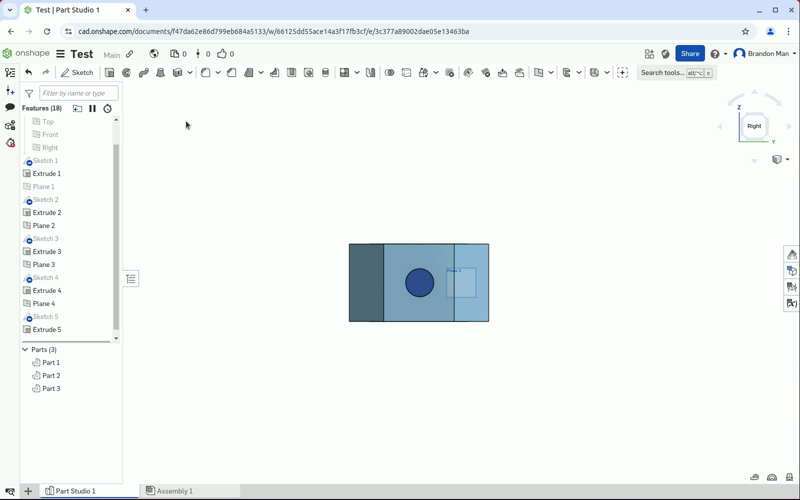
mouse_move(69, 163)
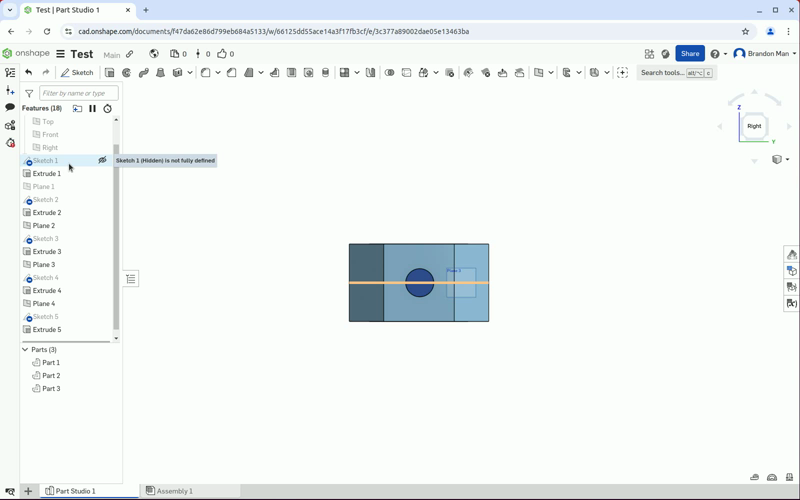
click(69, 163)
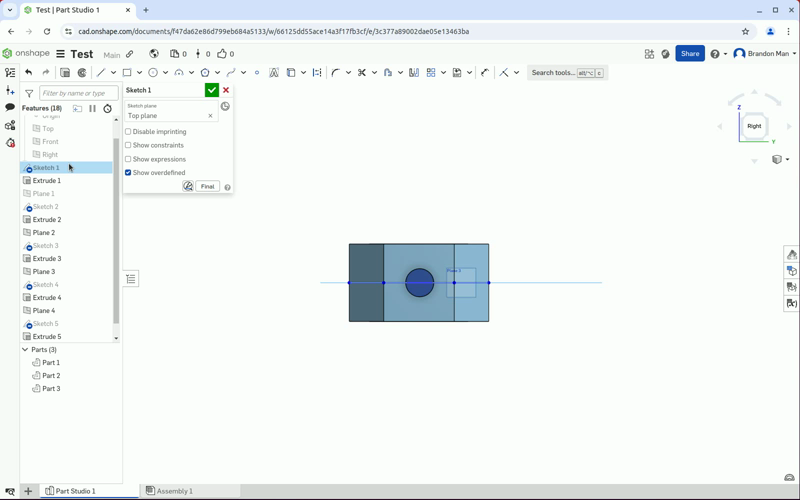
mouse_move(229, 92)
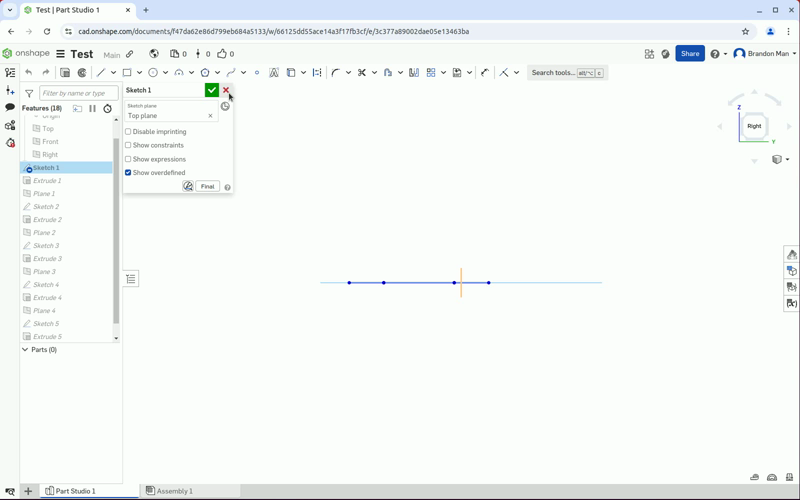
click(229, 92)
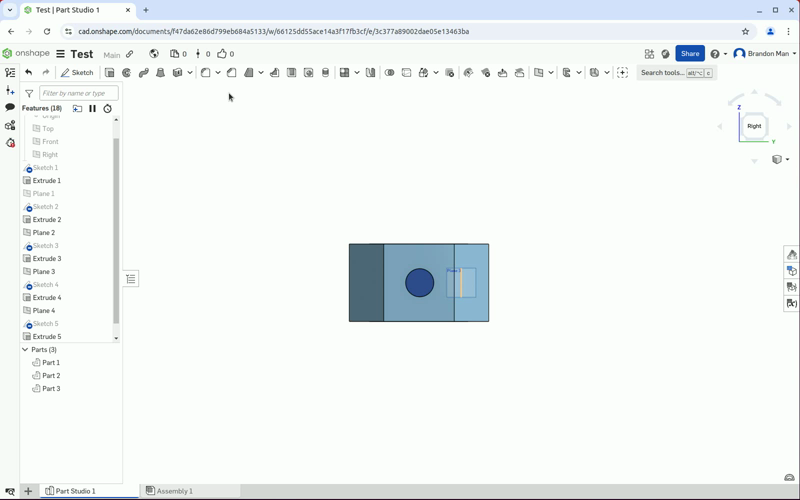
mouse_move(541, 75)
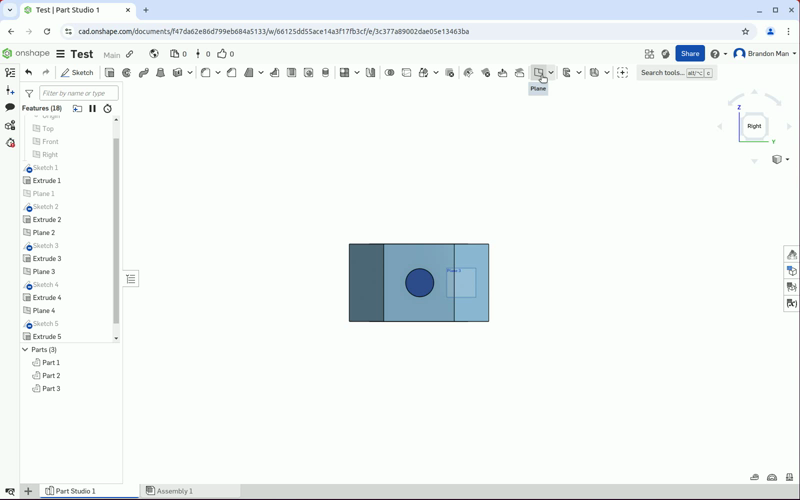
click(541, 75)
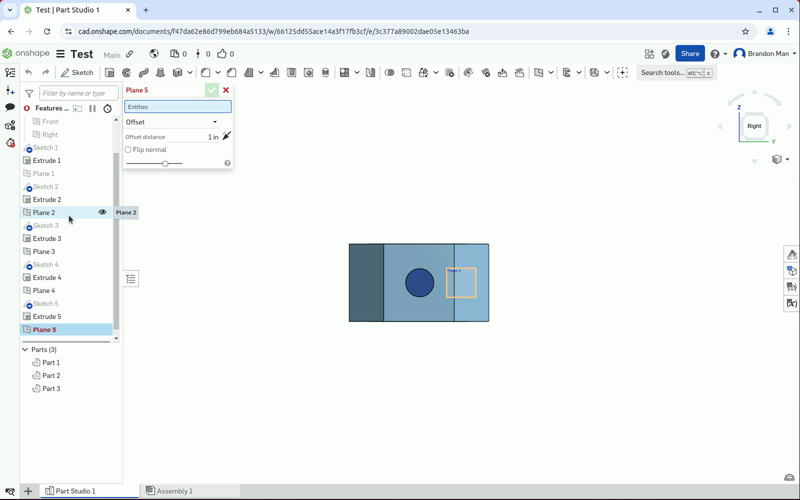
scroll(3)
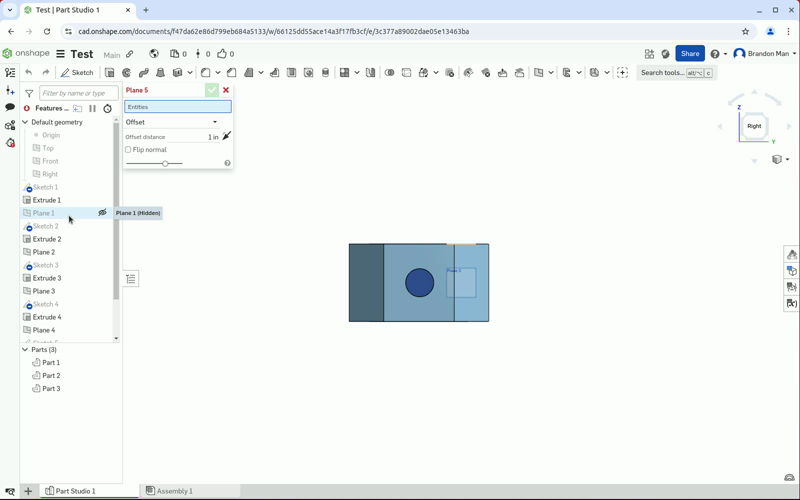
mouse_move(69, 176)
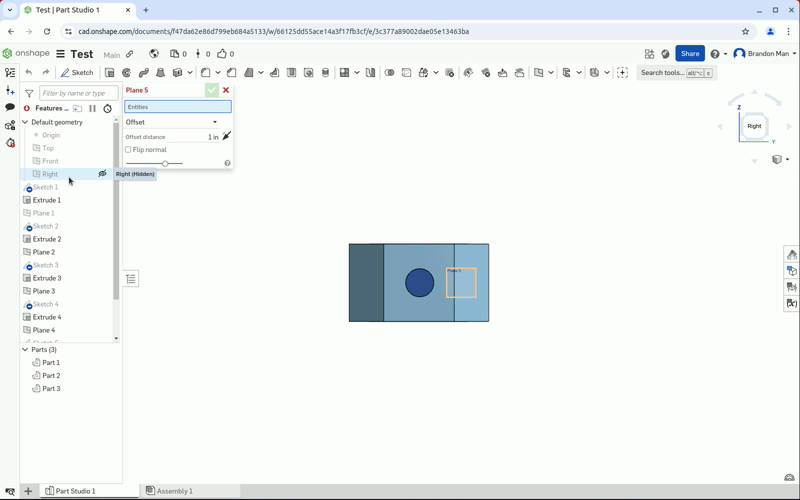
click(69, 176)
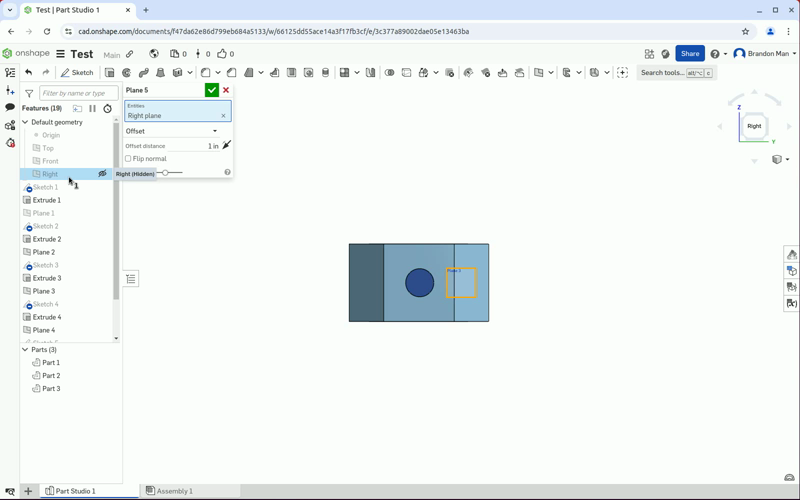
key(tab, 2)
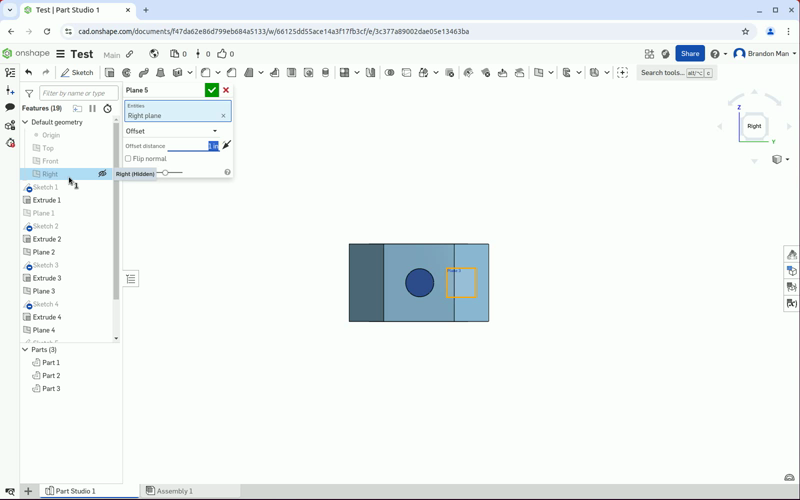
text(20.459)
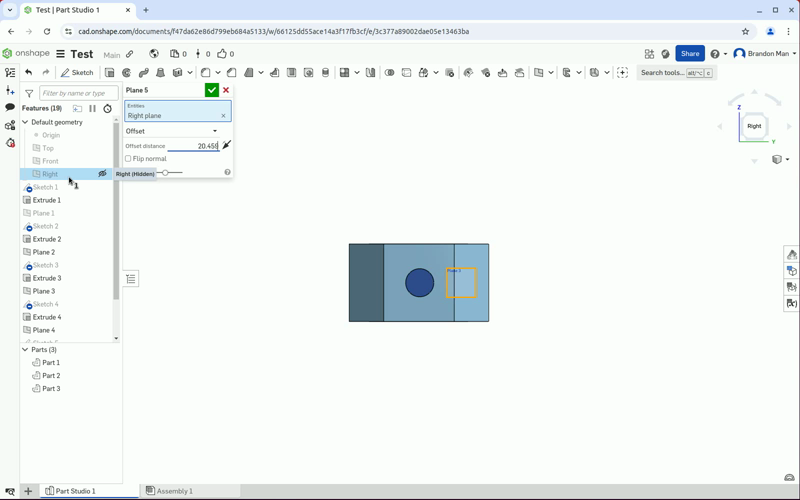
key(enter, 2)
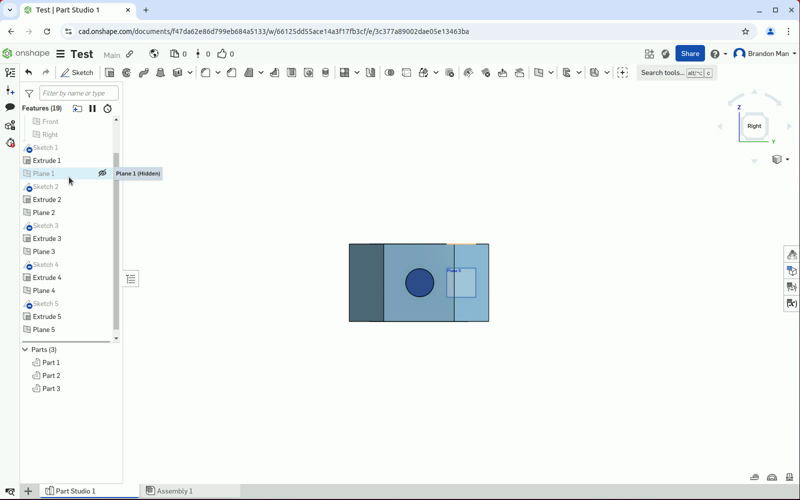
key(shift+s)
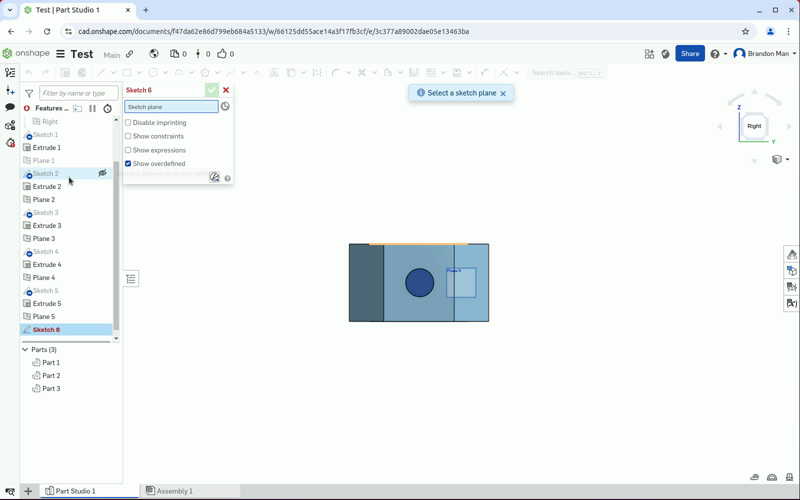
mouse_move(69, 319)
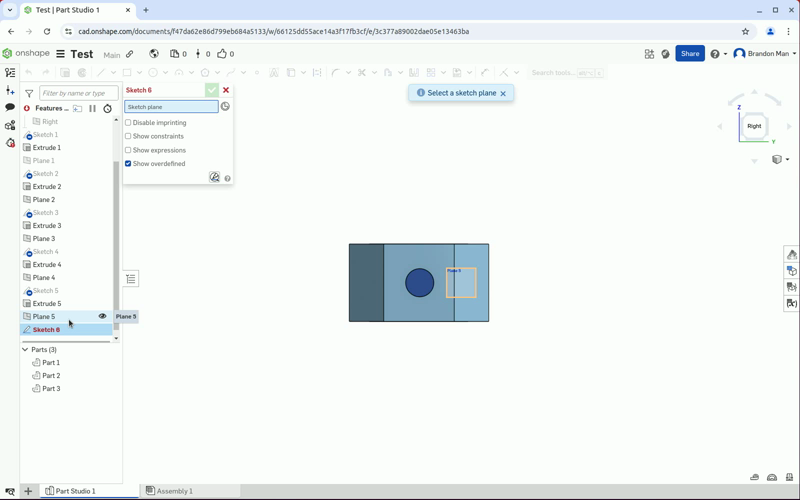
click(69, 319)
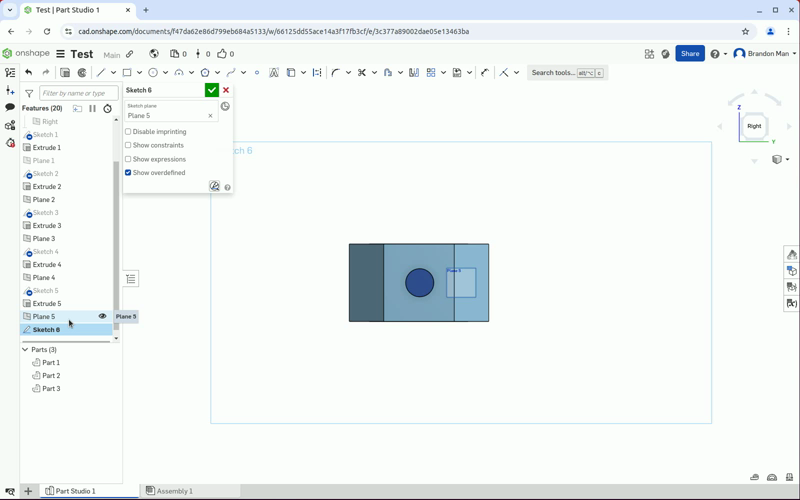
mouse_move(73, 352)
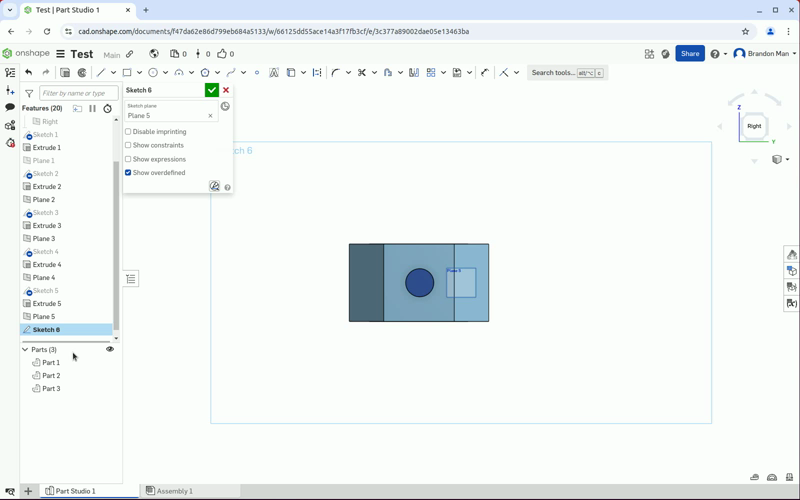
key(y)
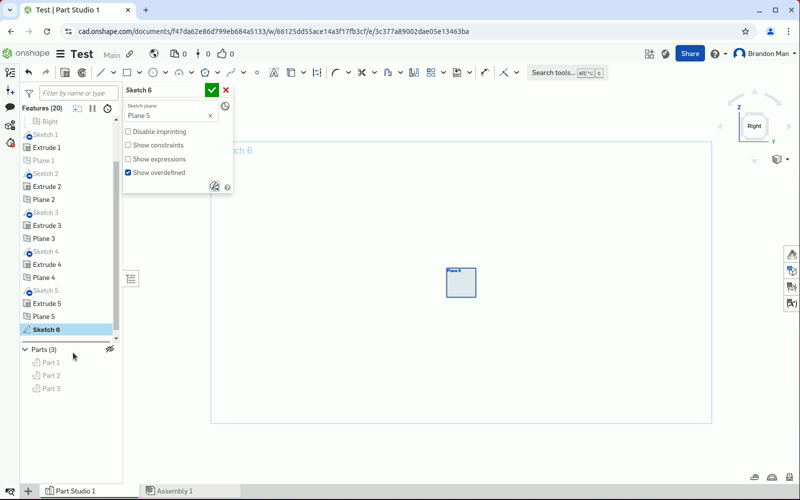
key(c)
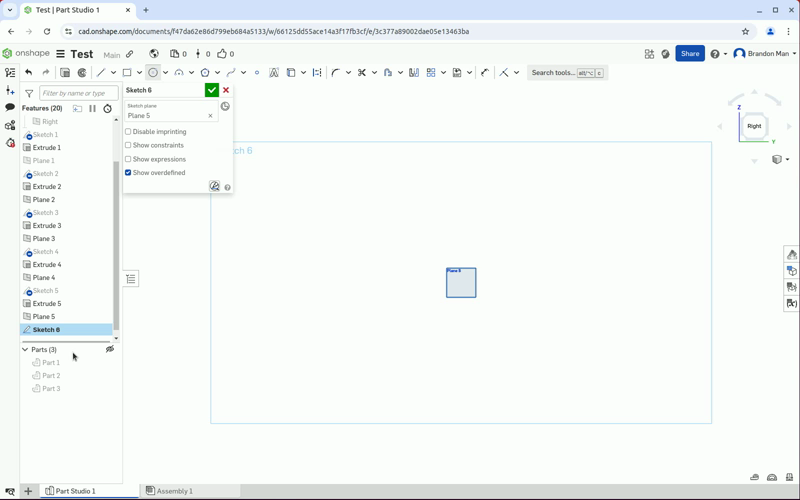
key_down(shift)
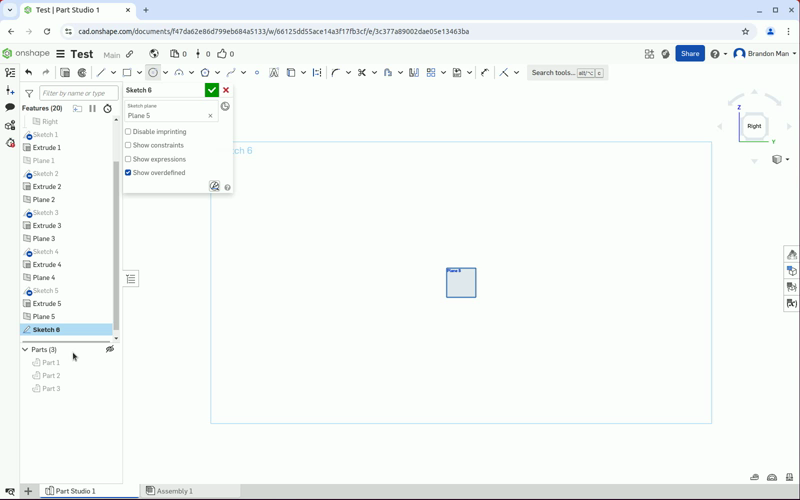
mouse_move(419, 282)
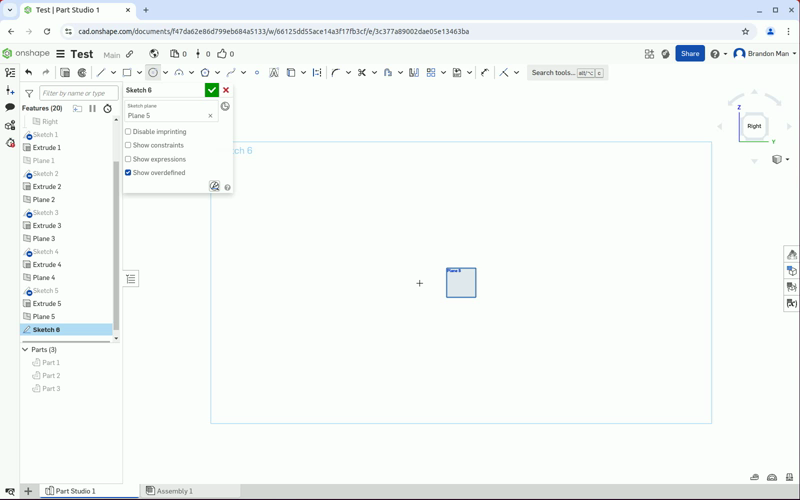
click(419, 282)
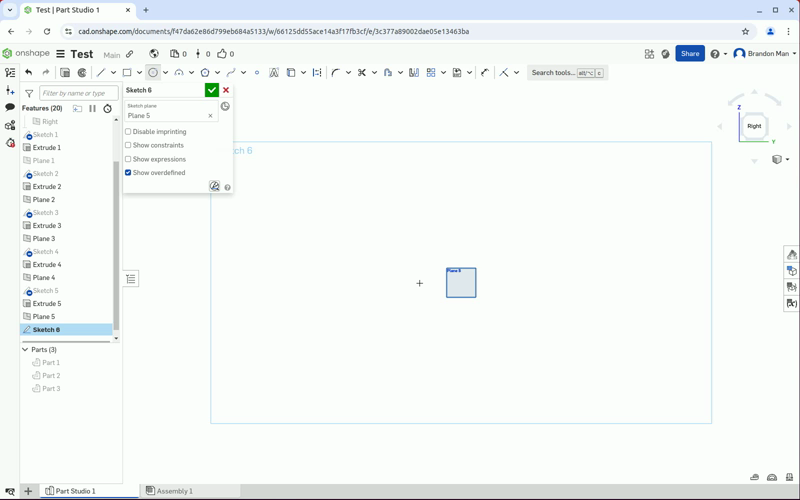
key_up(shift)
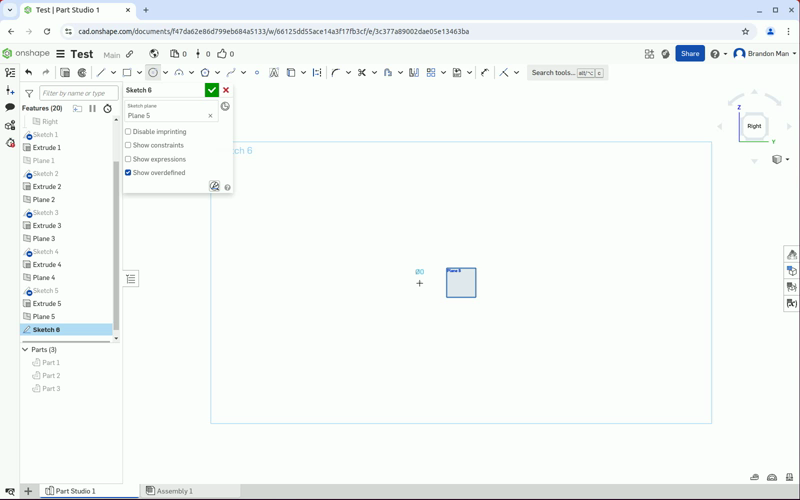
mouse_move(430, 282)
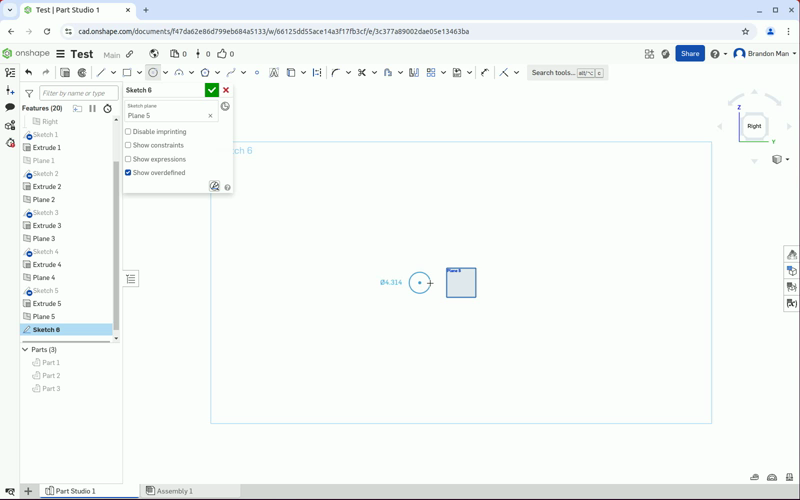
click(430, 282)
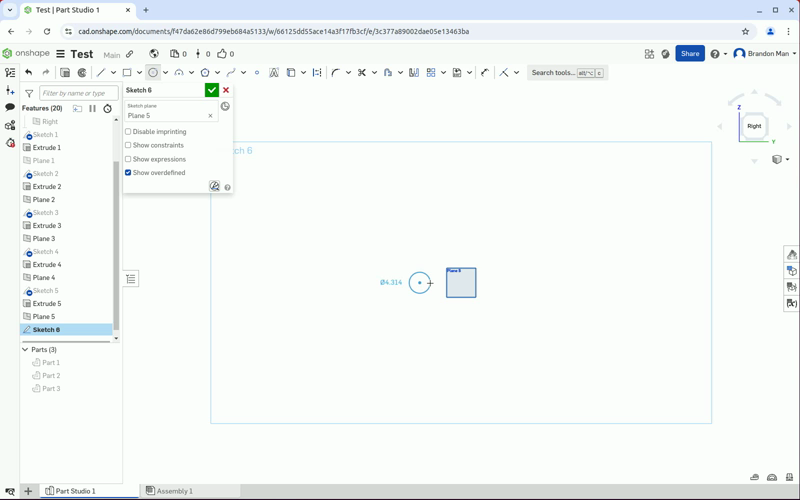
key(esc)
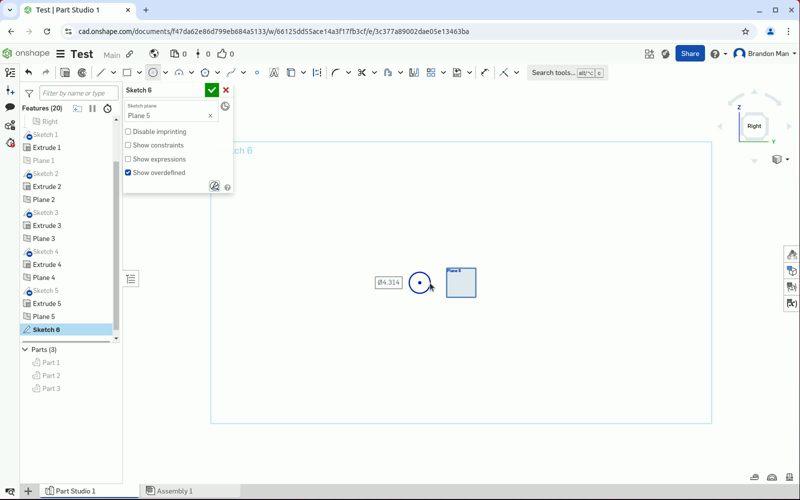
mouse_move(414, 274)
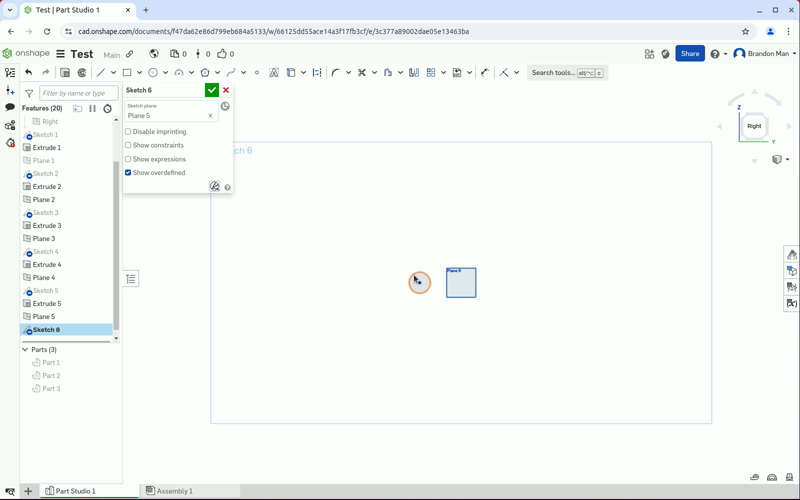
scroll(6)
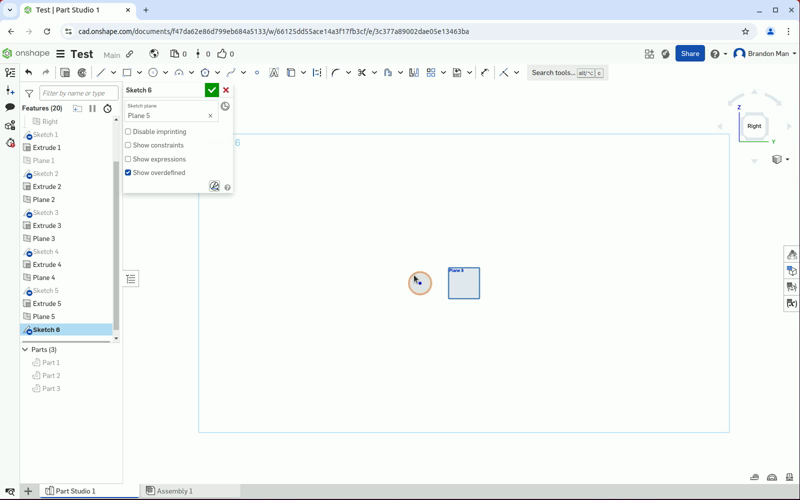
scroll(6)
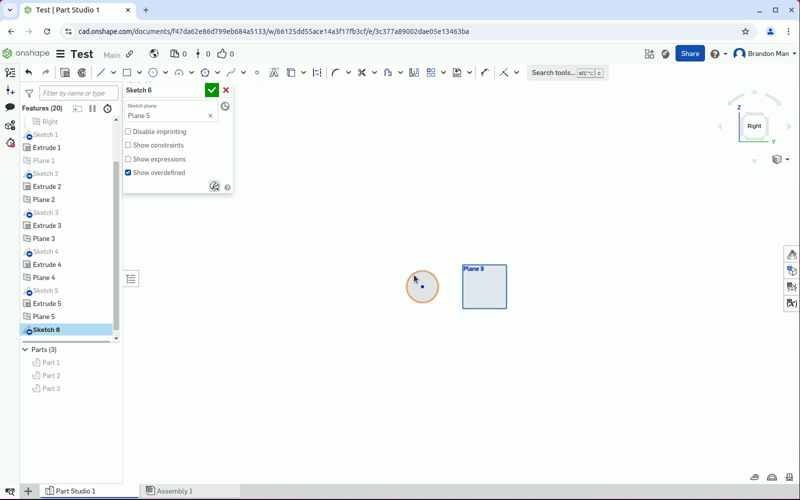
scroll(6)
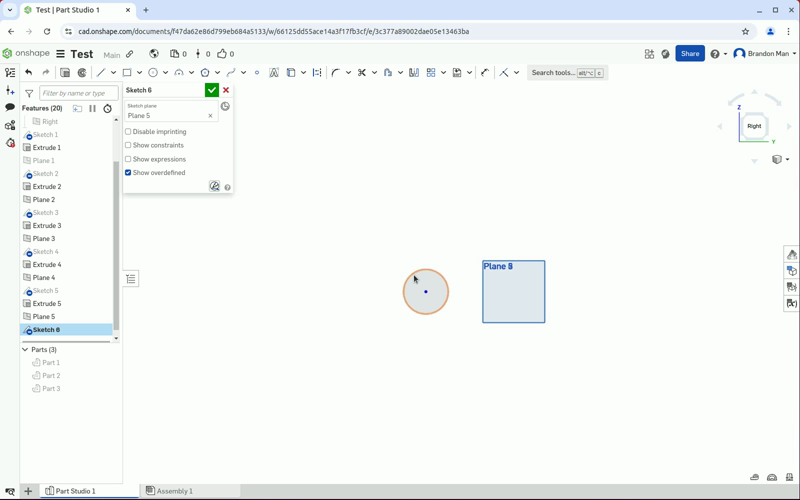
scroll(6)
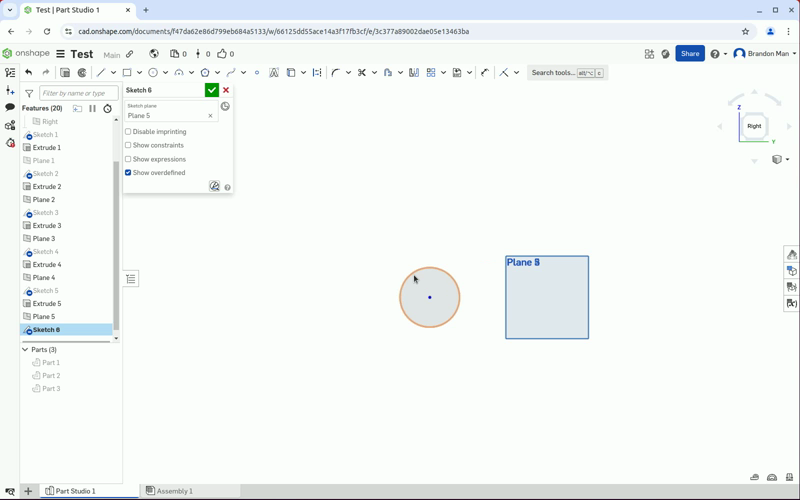
scroll(6)
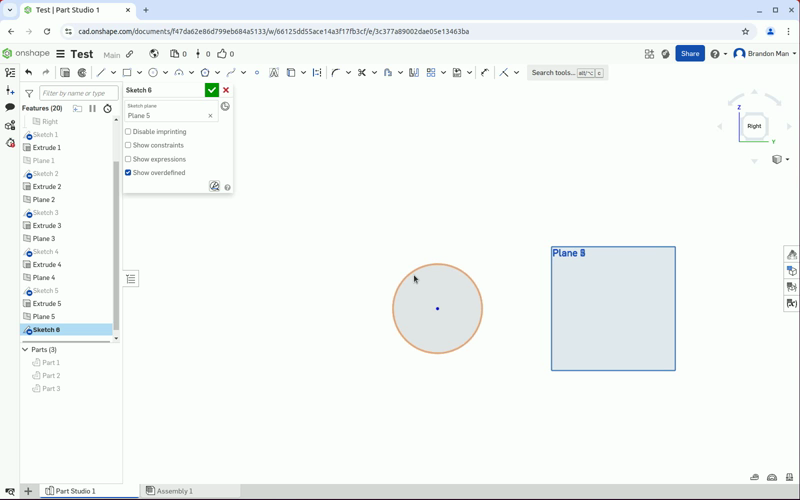
scroll(6)
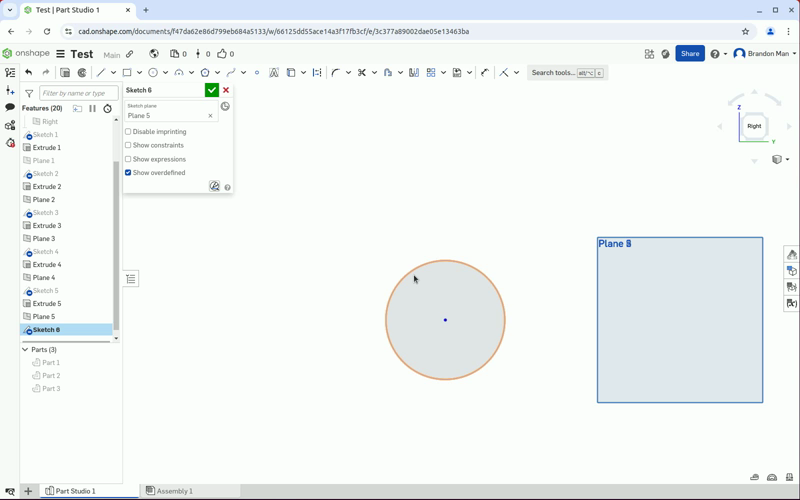
scroll(6)
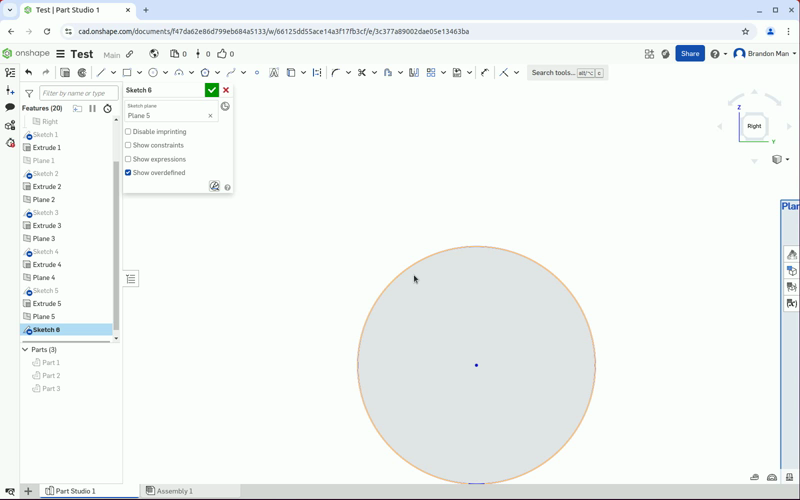
click(414, 274)
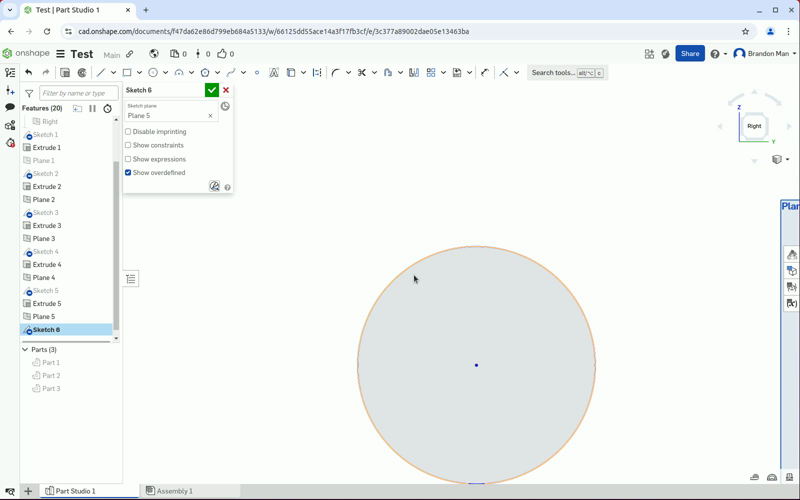
scroll(-6)
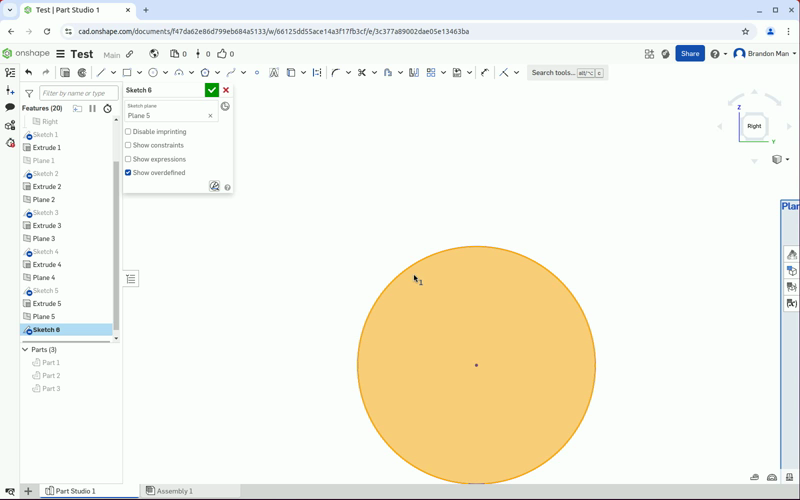
scroll(-6)
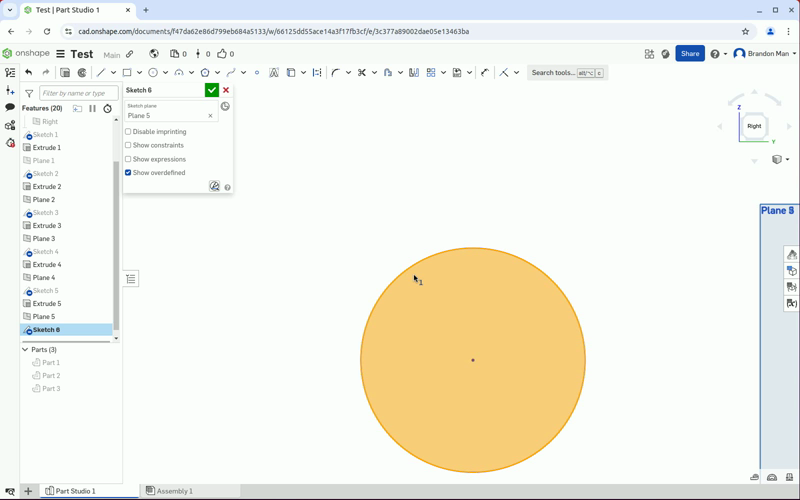
scroll(-6)
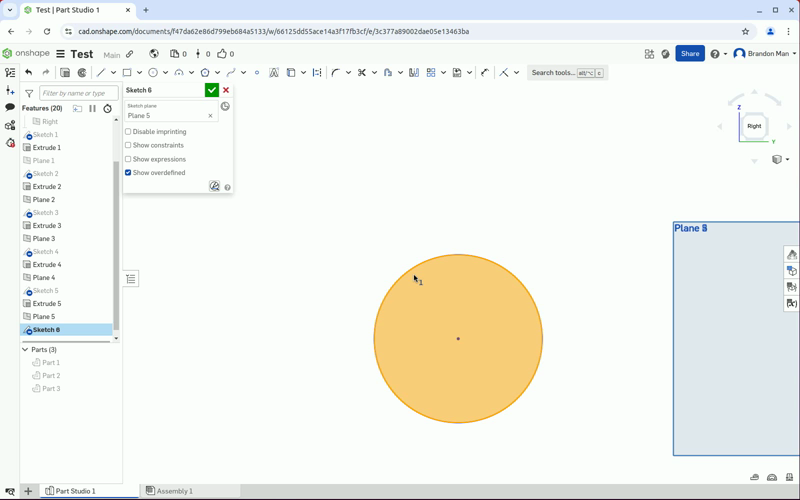
scroll(-6)
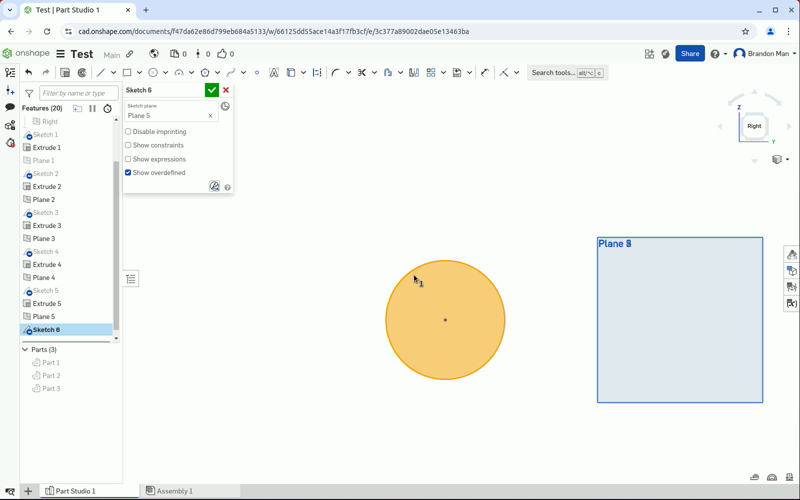
scroll(-6)
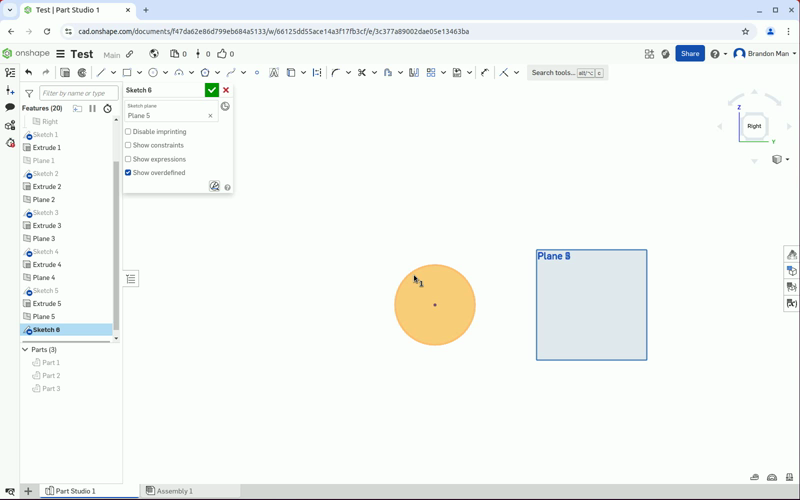
scroll(-6)
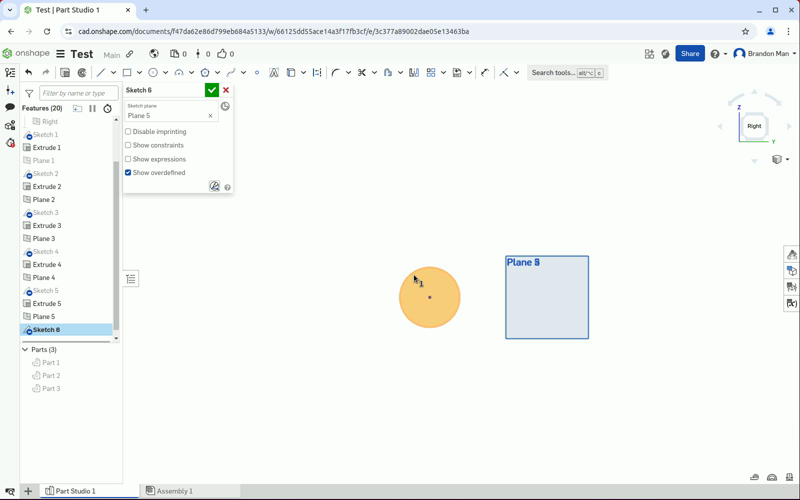
scroll(-6)
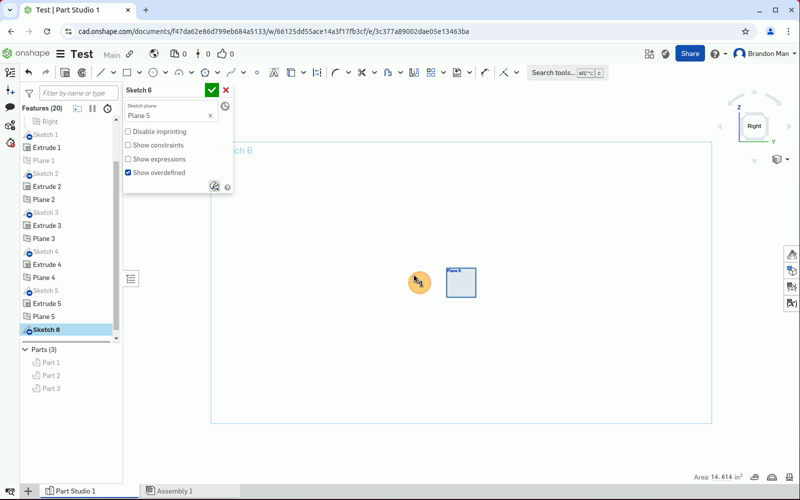
mouse_move(73, 352)
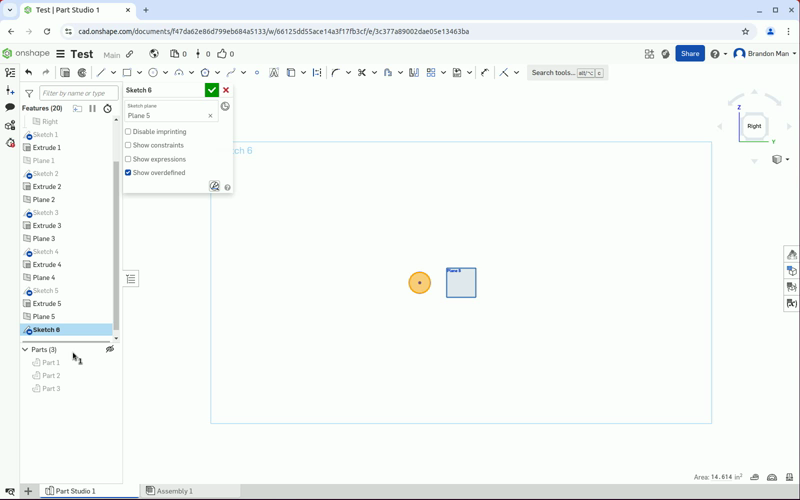
key(shift+y)
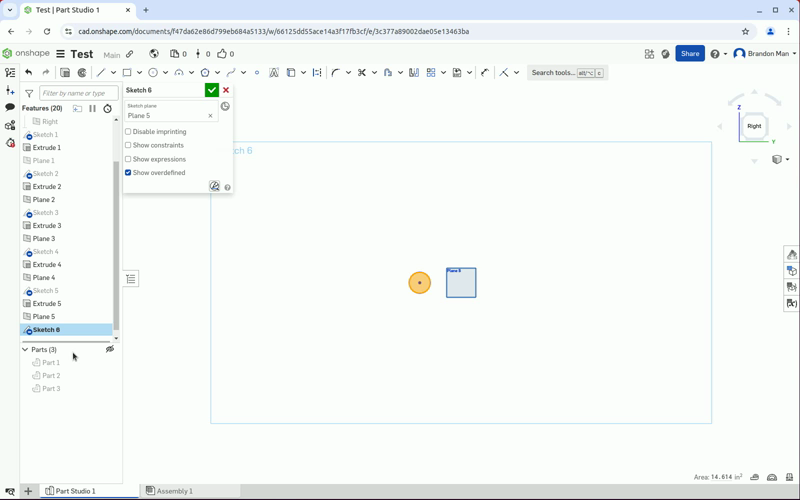
key(shift+e)
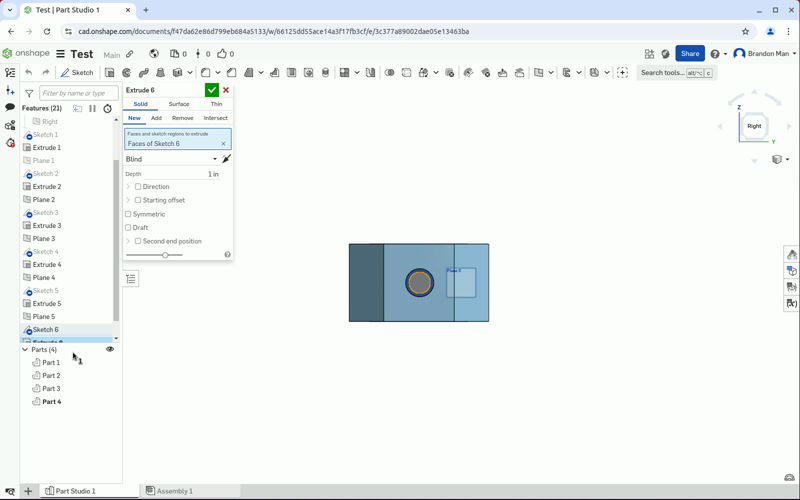
mouse_move(143, 106)
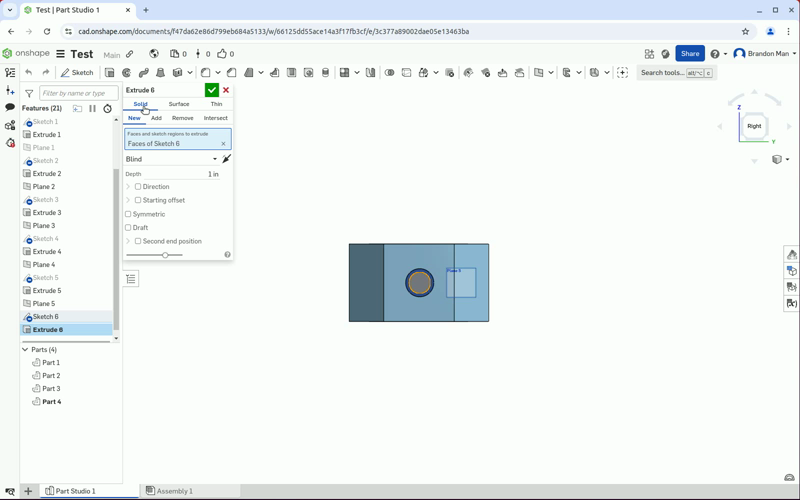
click(143, 106)
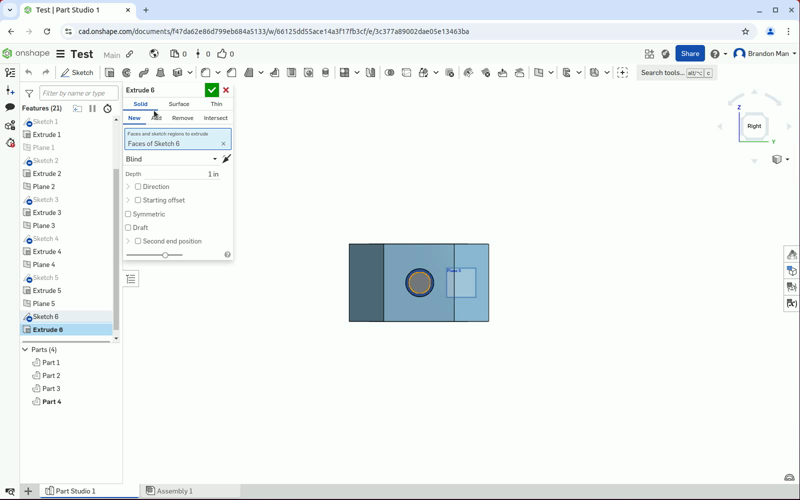
mouse_move(186, 120)
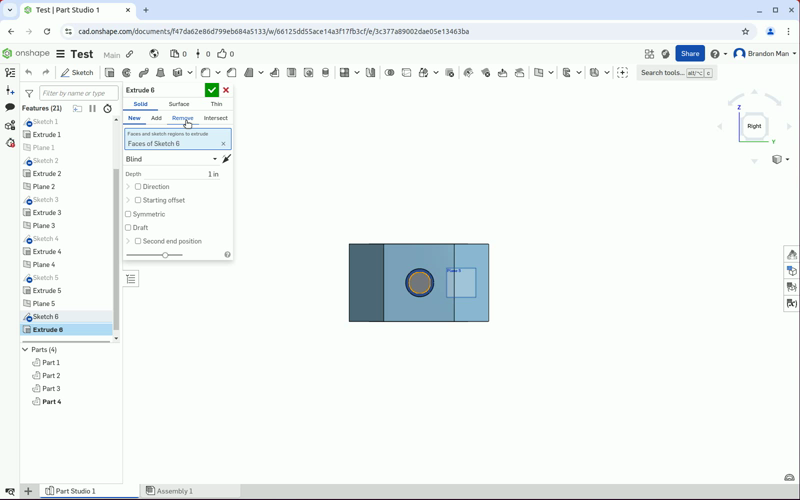
click(186, 120)
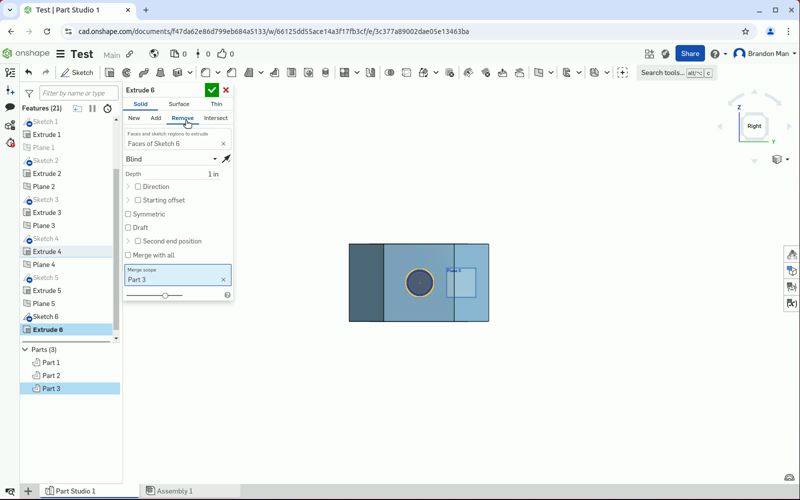
key(tab, 4)
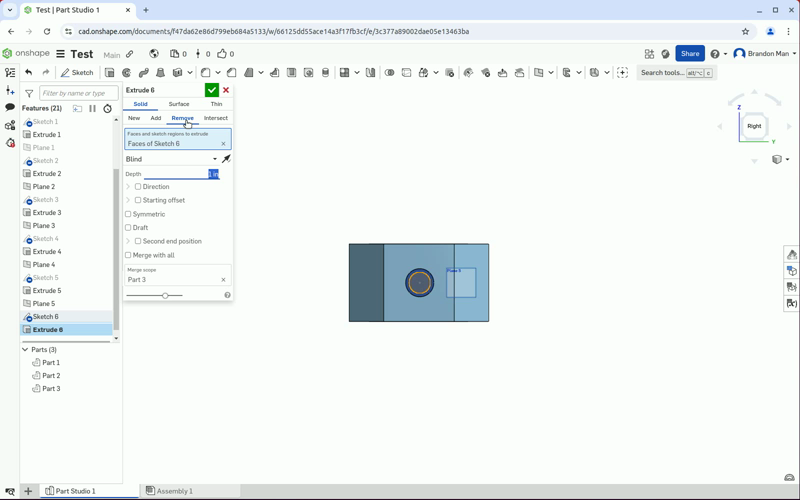
text(4.814)
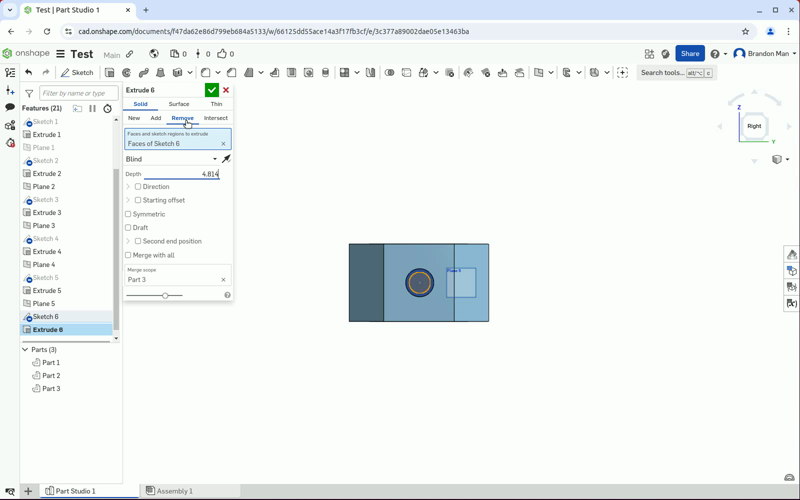
key(tab, 6)
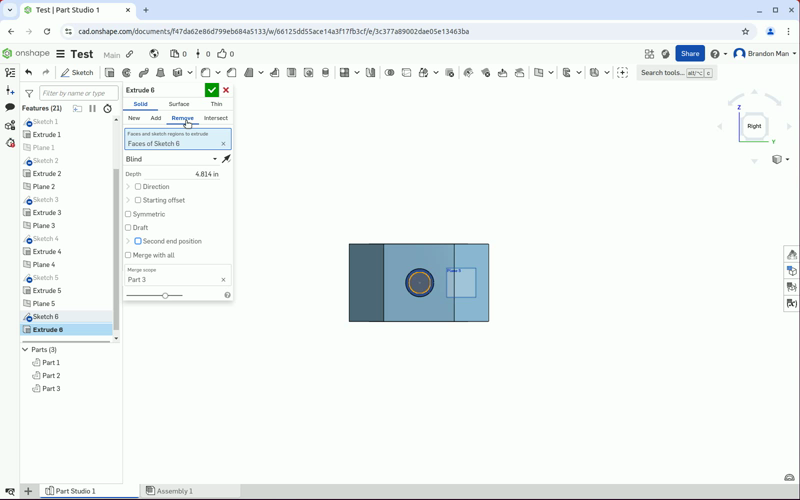
key(space)
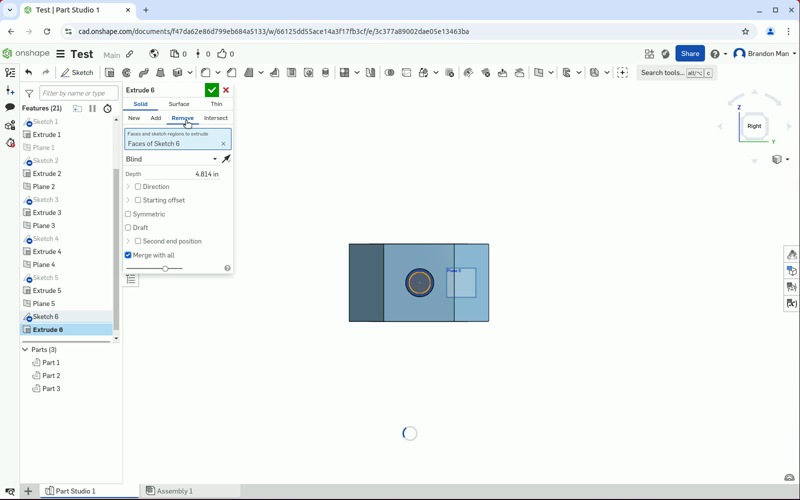
key(enter)
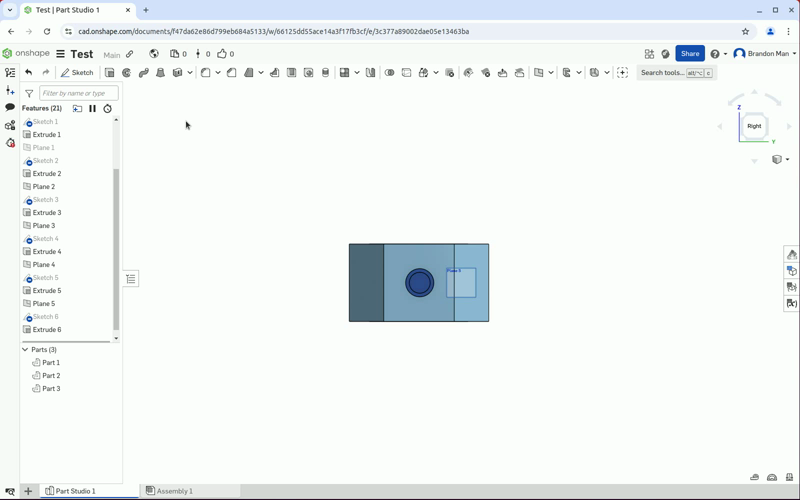
key(shift+h)
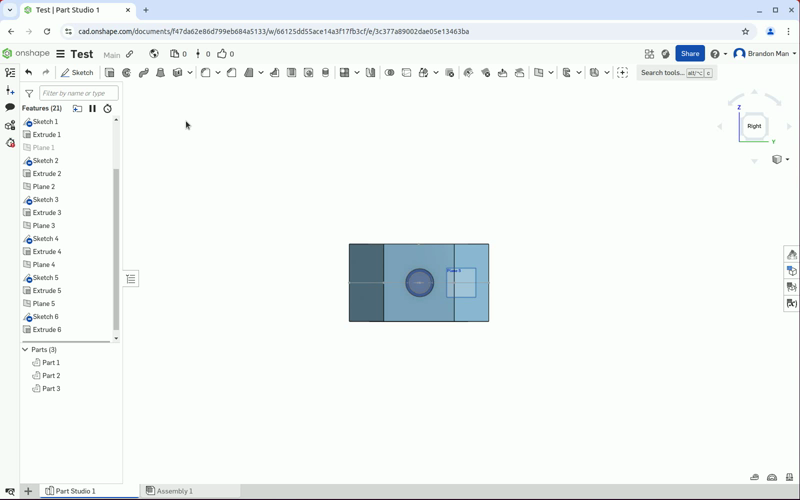
key(shift+h)
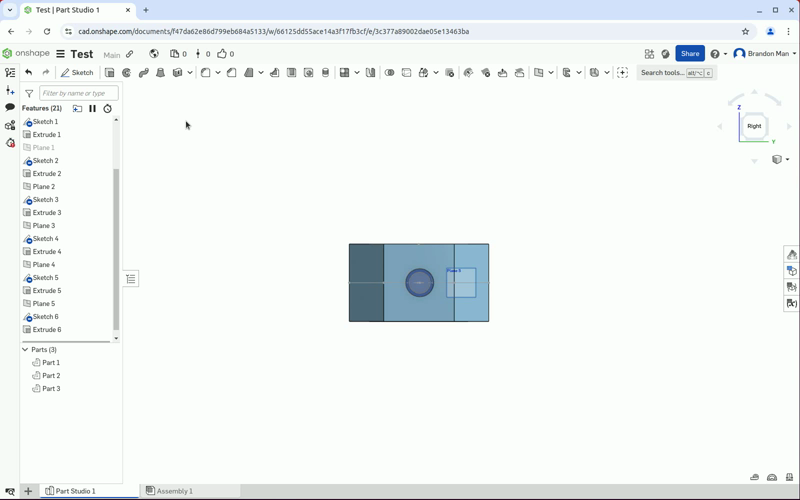
key(shift+7)
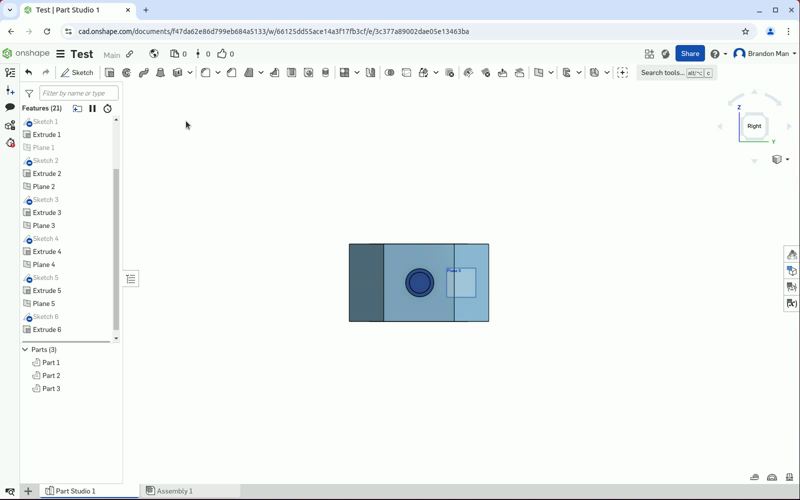
key(right, 2)
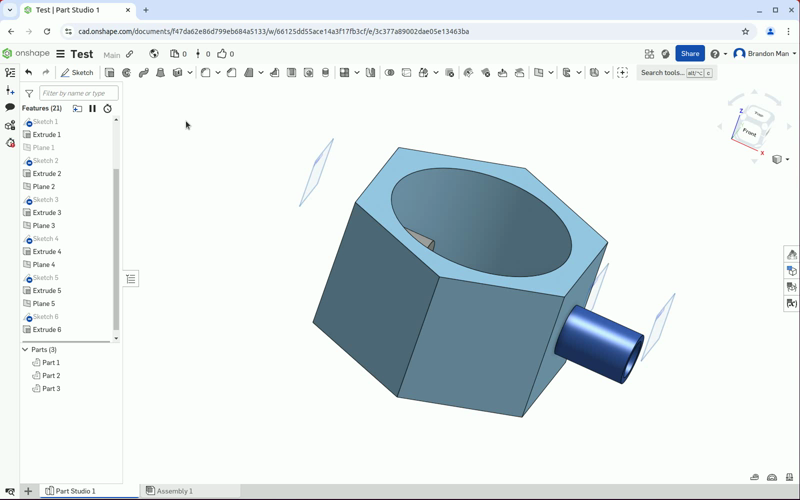
key(down, 2)
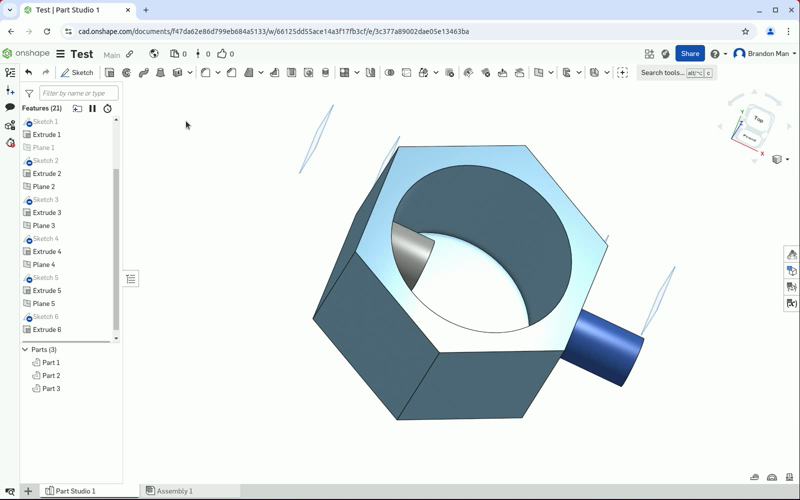
key(up, 2)
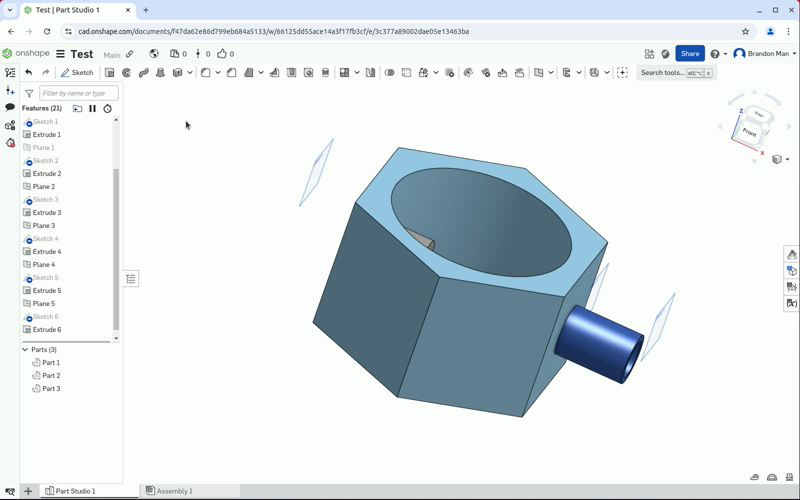
key(left, 2)
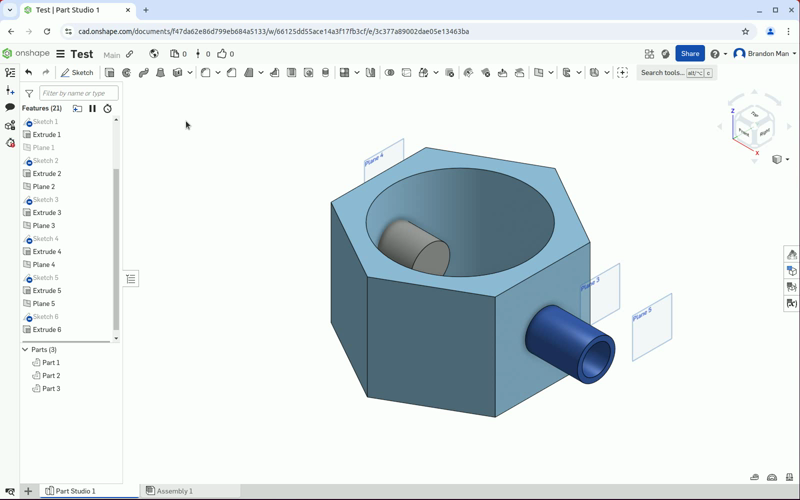
mouse_move(69, 124)
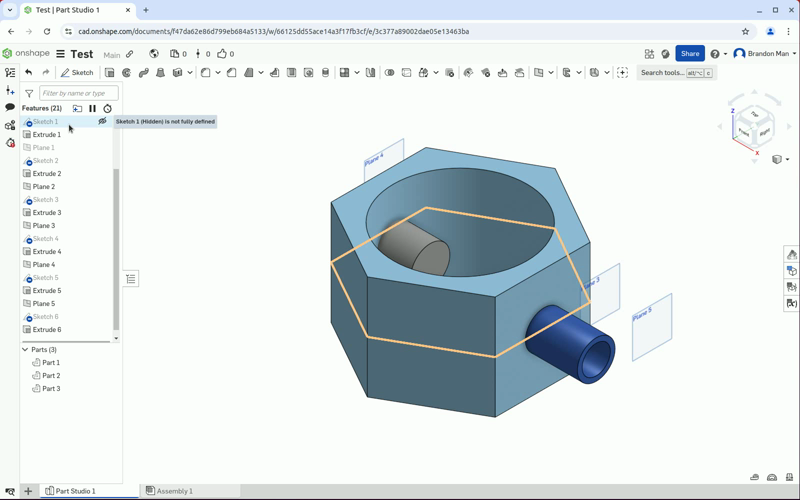
click(69, 124)